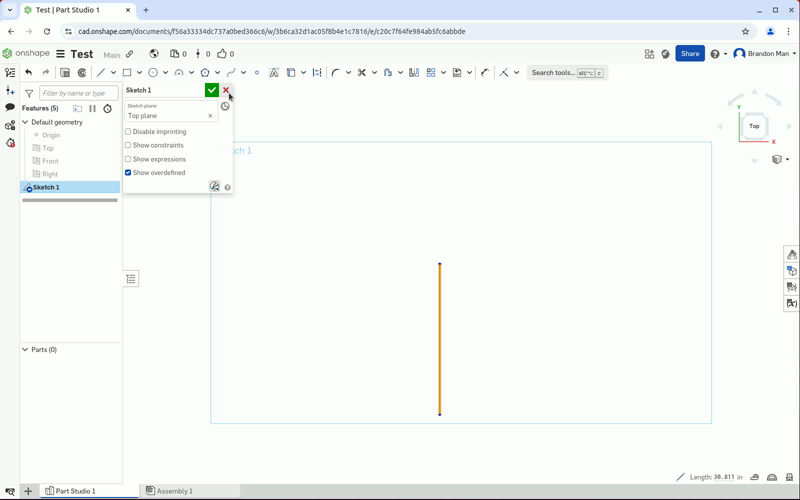
key(shift+h)
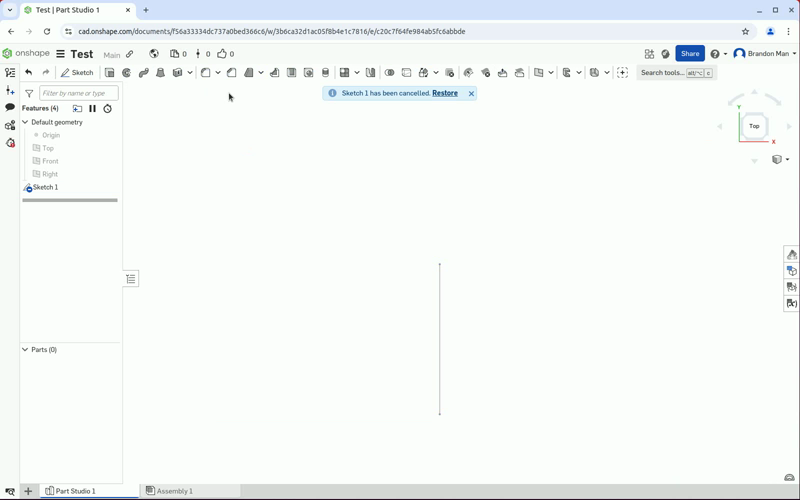
key(shift+s)
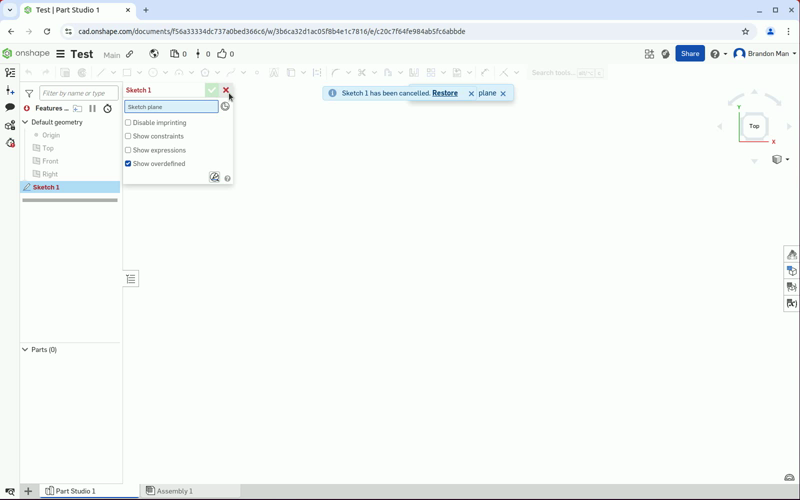
mouse_move(73, 150)
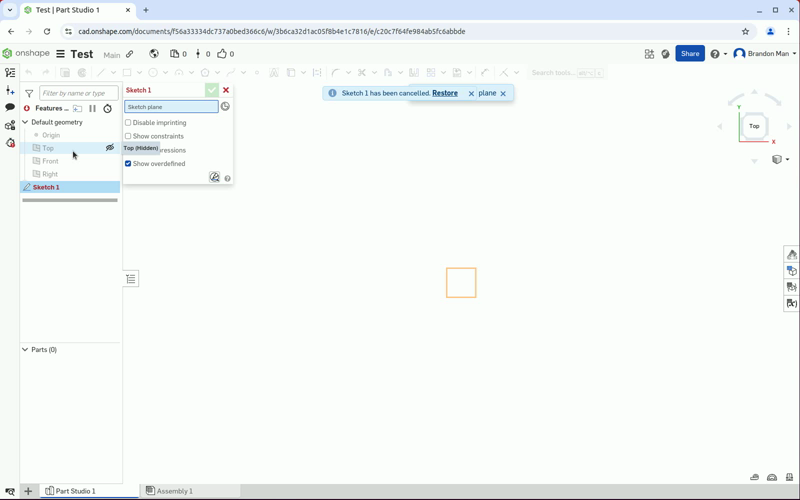
click(73, 150)
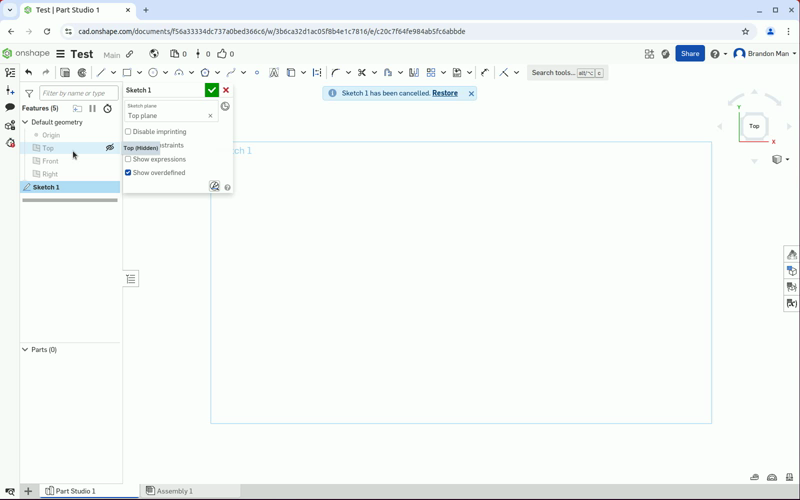
mouse_move(73, 352)
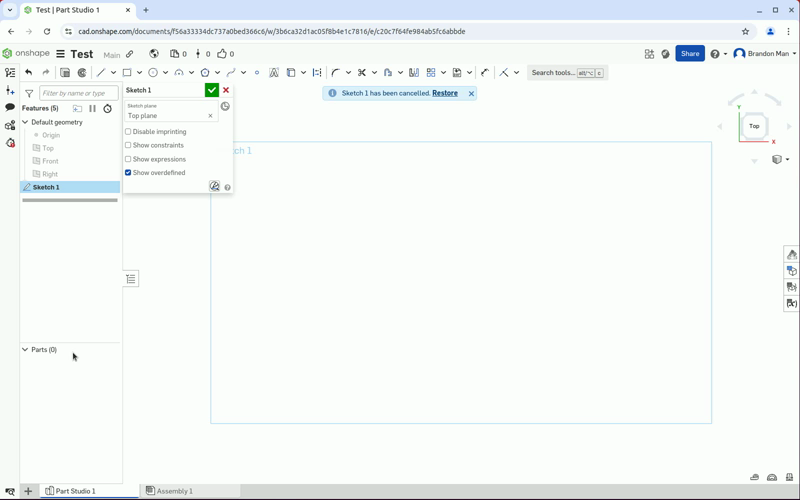
key(y)
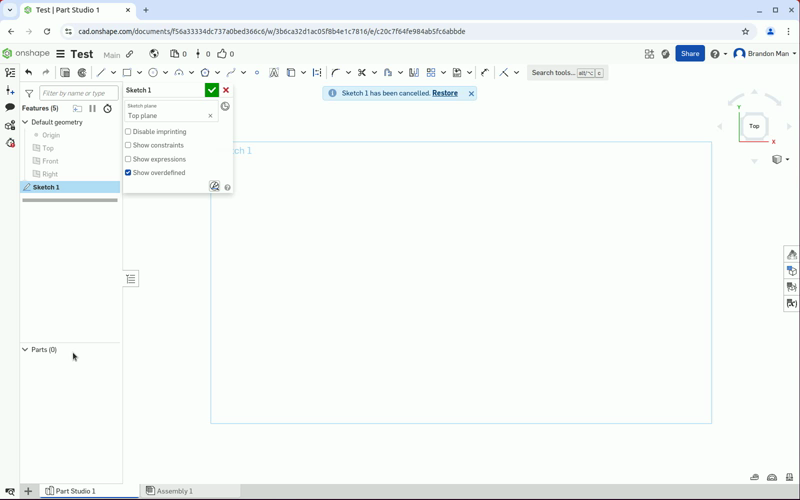
key(l)
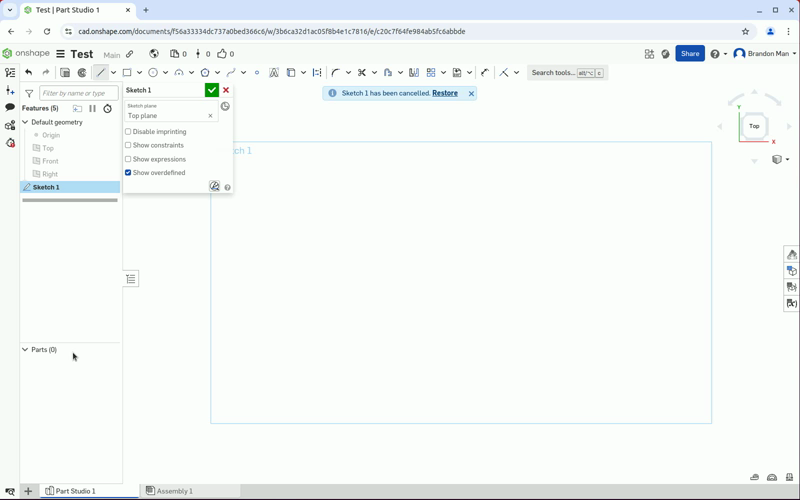
key_down(shift)
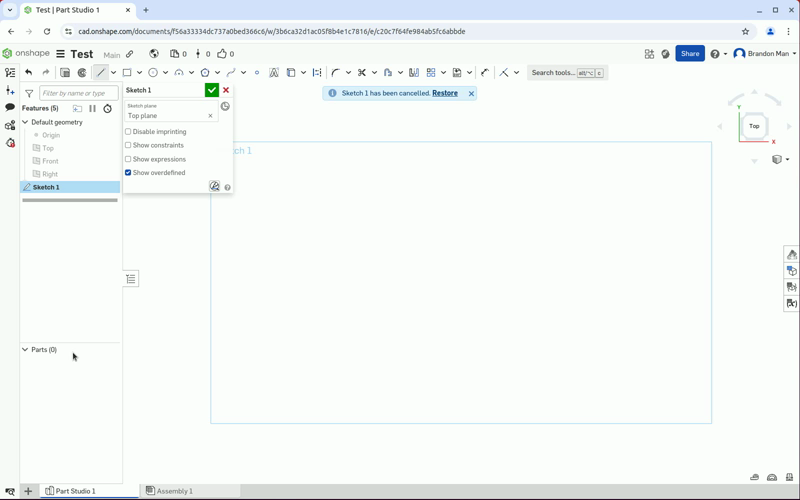
mouse_move(390, 245)
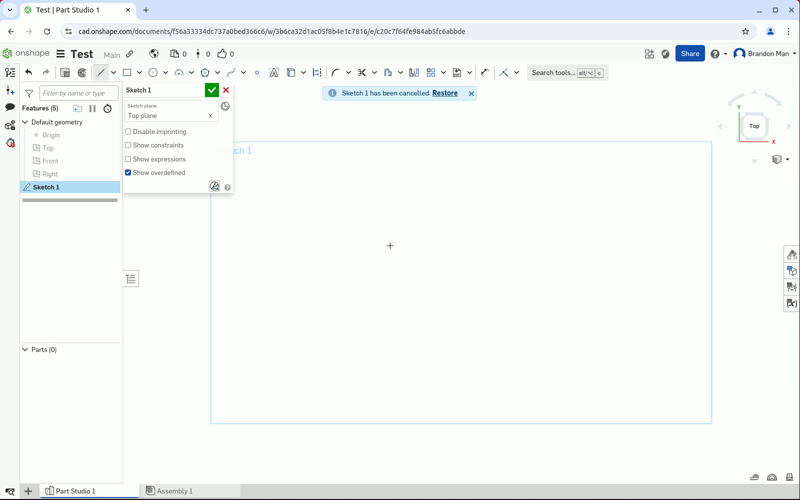
click(390, 245)
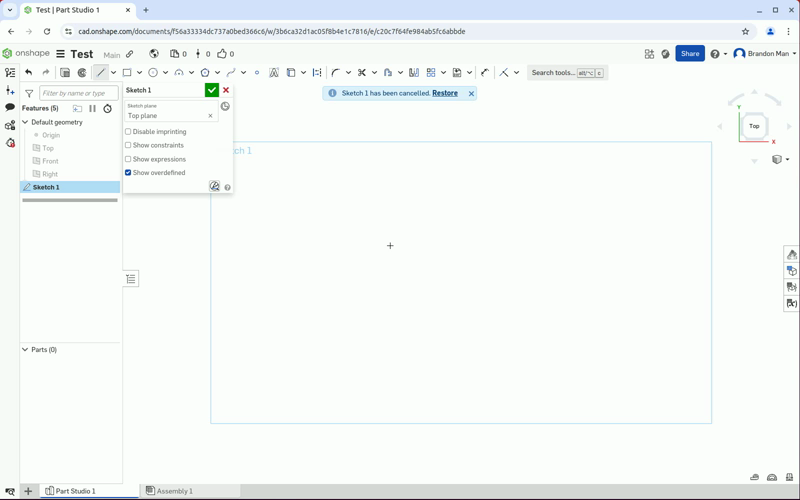
key_up(shift)
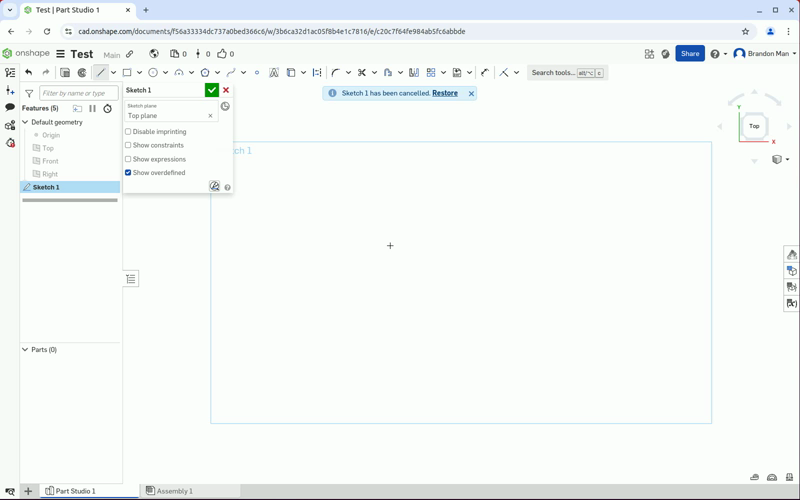
key_down(shift)
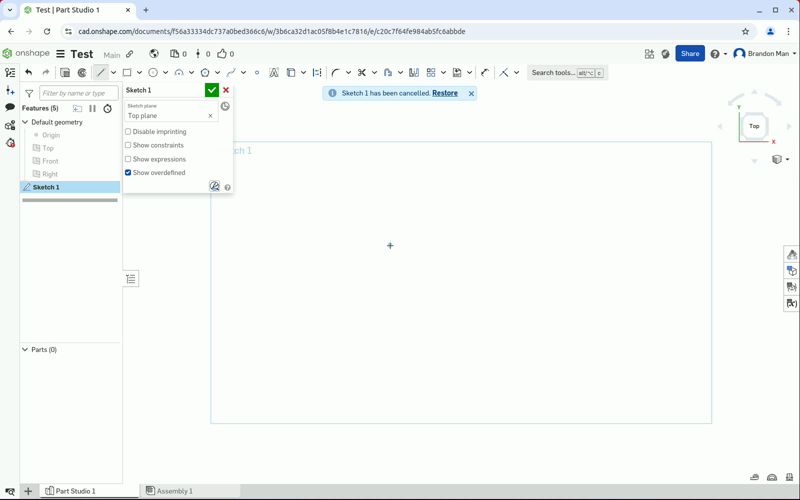
mouse_move(465, 245)
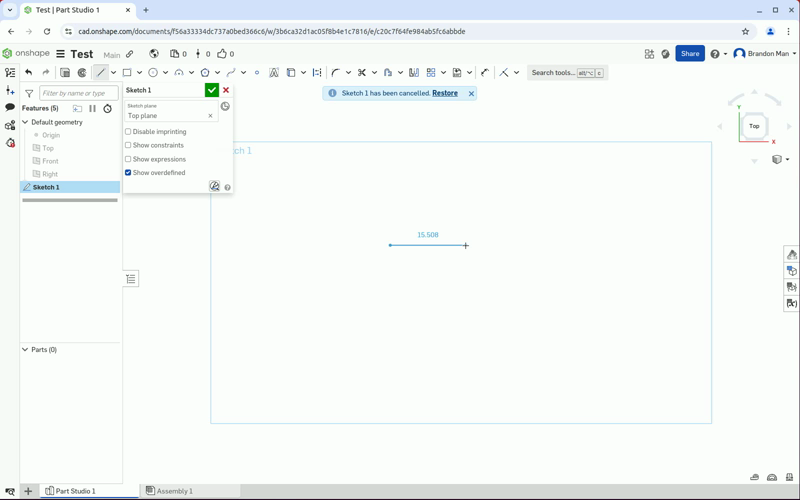
click(465, 245)
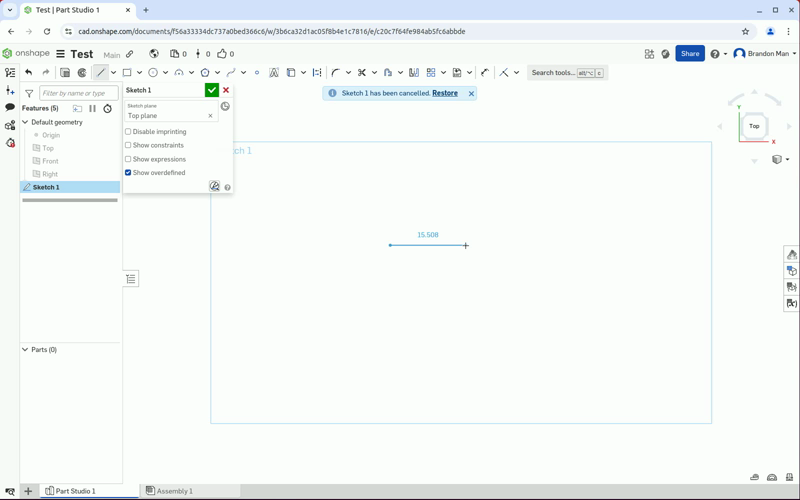
key_up(shift)
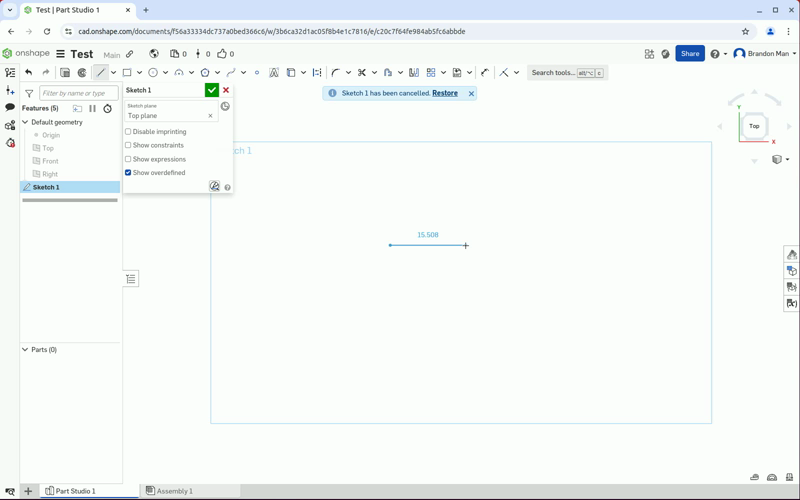
key_down(shift)
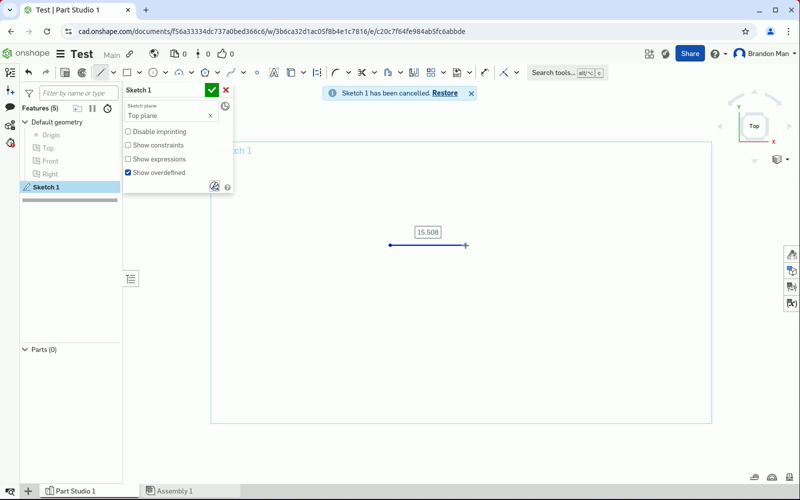
mouse_move(495, 245)
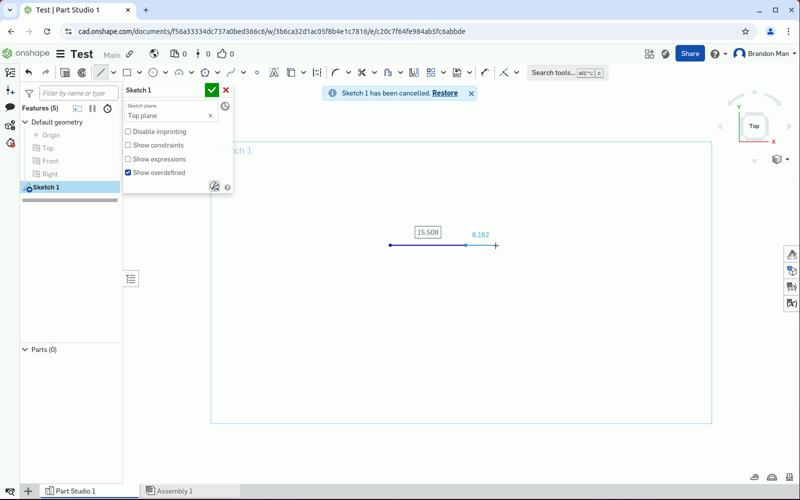
mouse_move(465, 219)
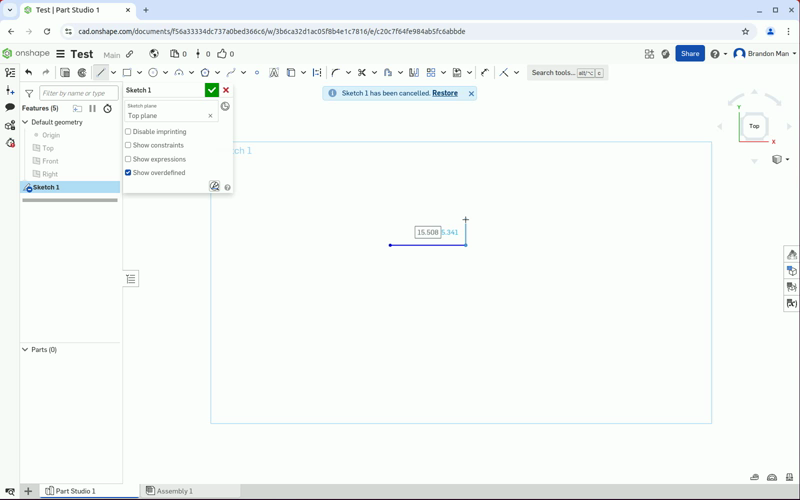
click(465, 219)
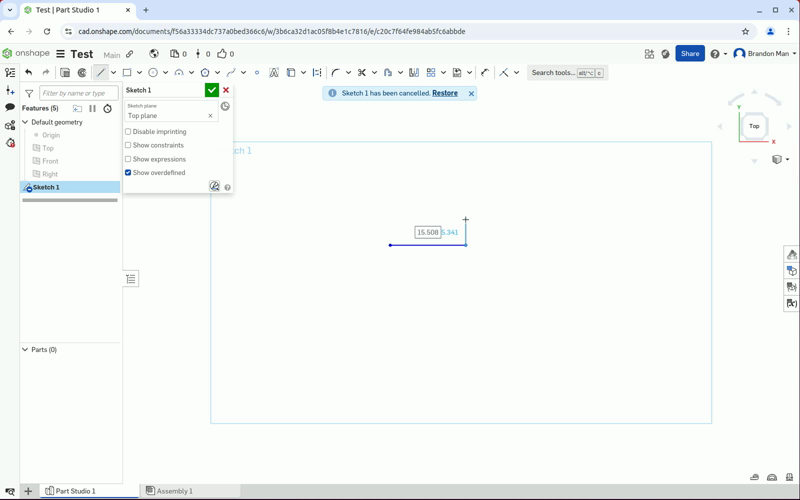
key_up(shift)
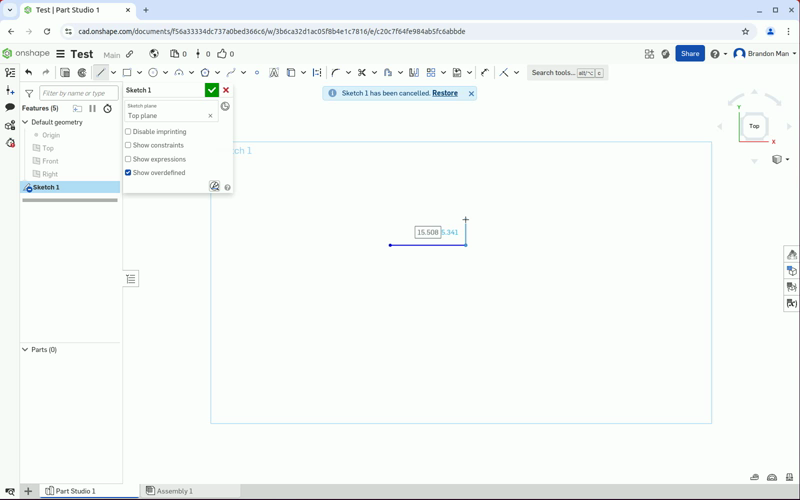
key_down(shift)
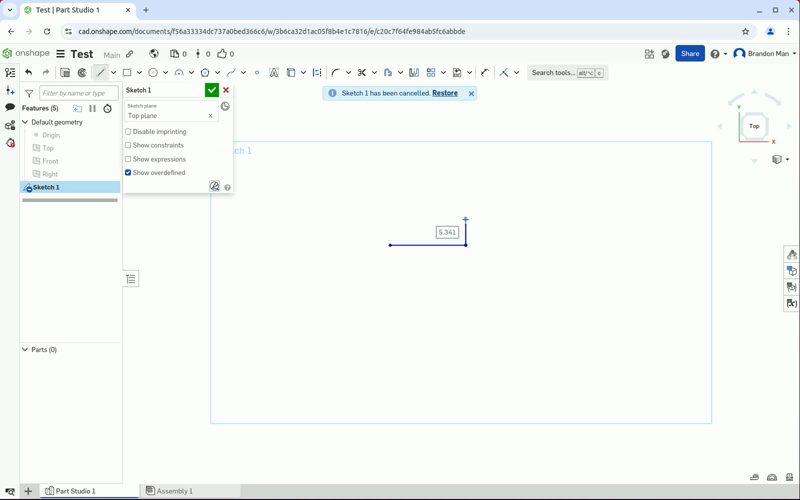
mouse_move(495, 219)
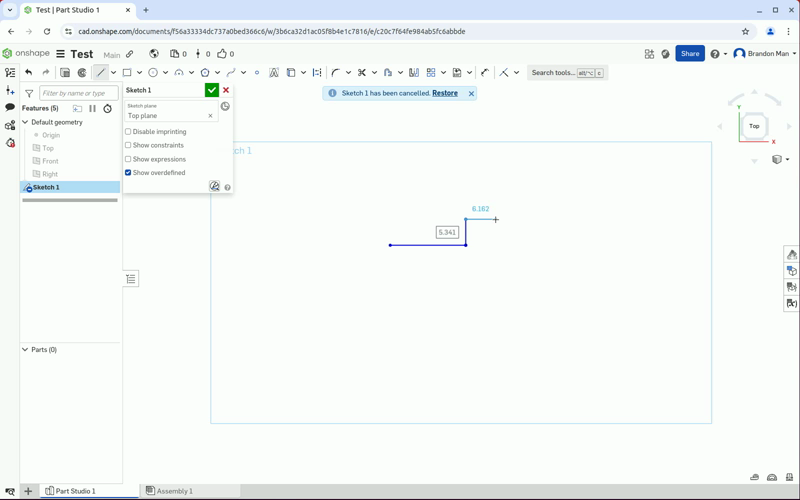
mouse_move(451, 219)
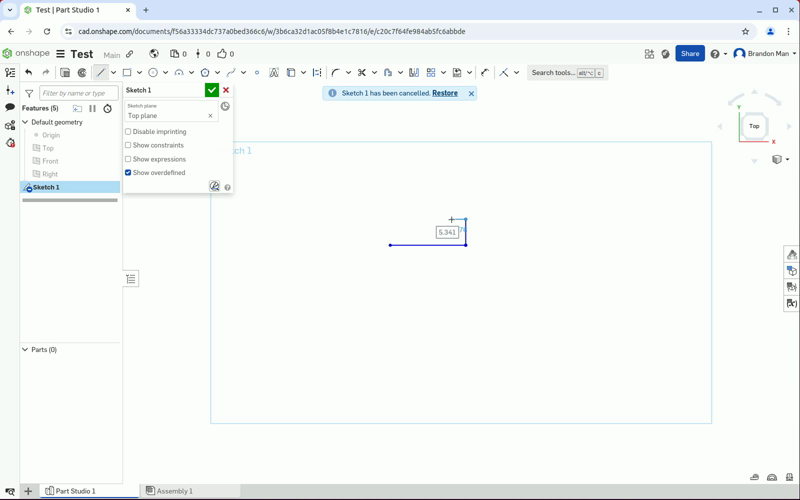
click(451, 219)
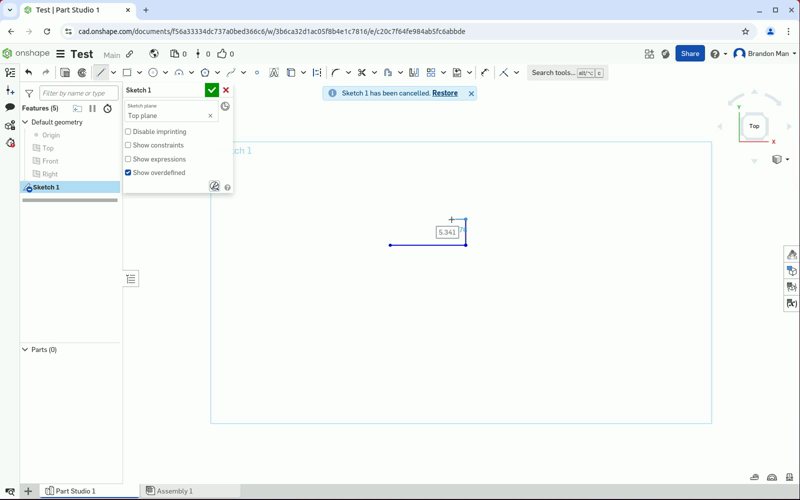
key_up(shift)
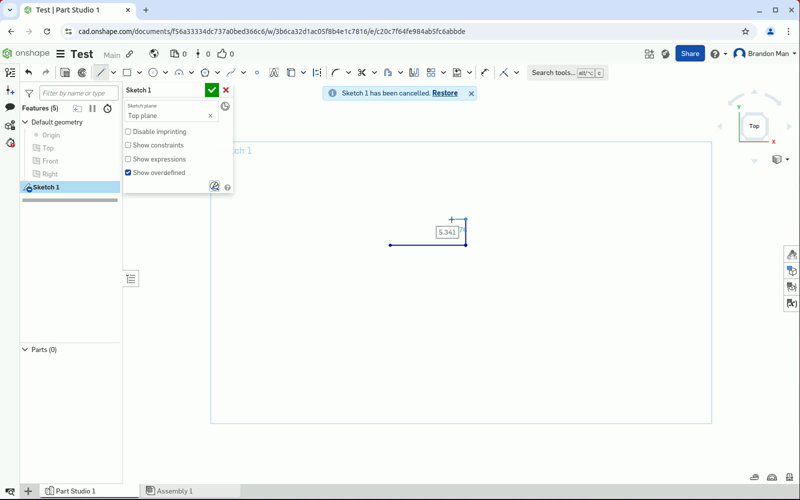
key_down(shift)
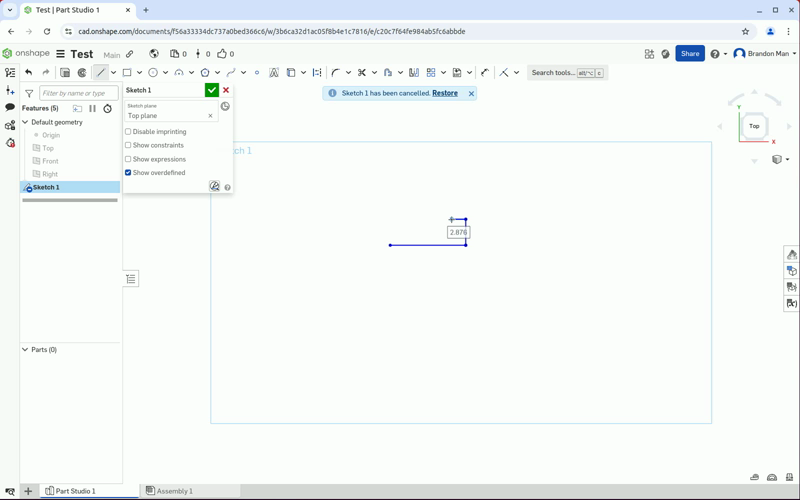
mouse_move(481, 219)
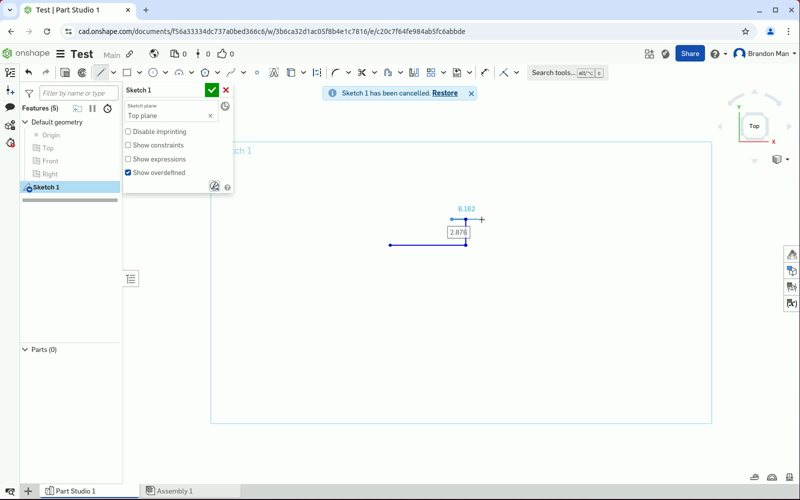
mouse_move(451, 196)
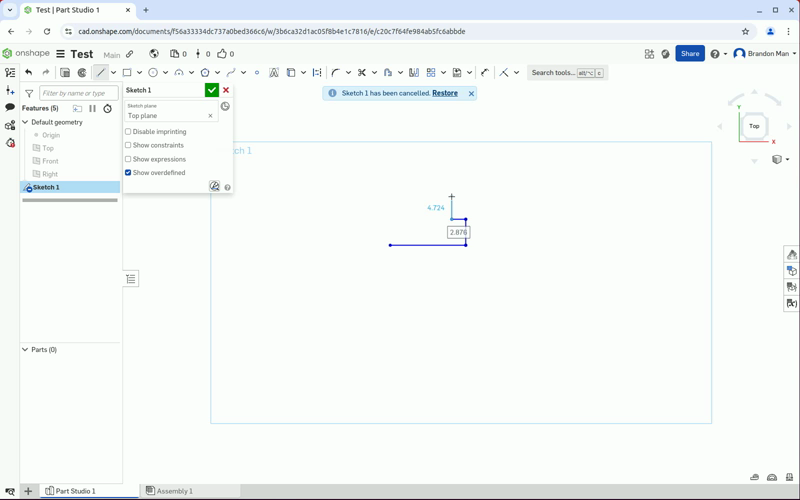
click(451, 196)
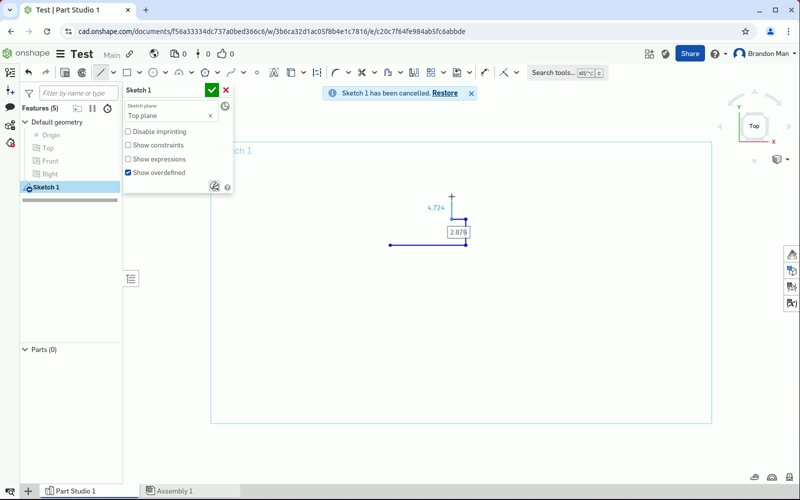
key_up(shift)
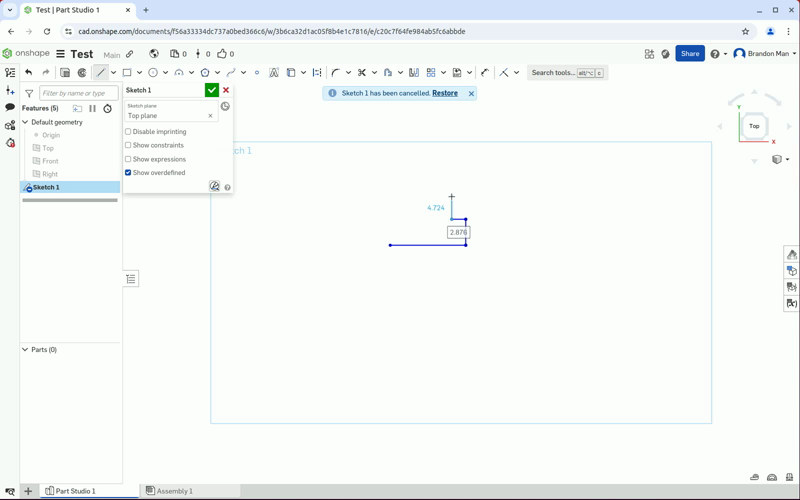
key_down(shift)
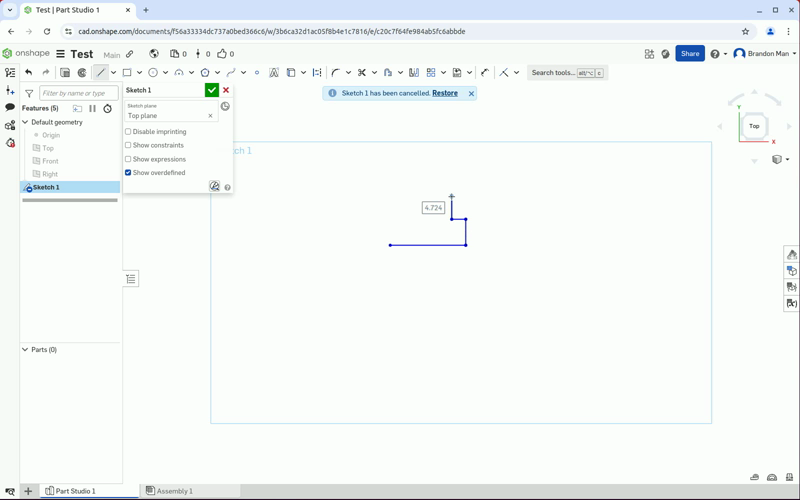
mouse_move(481, 196)
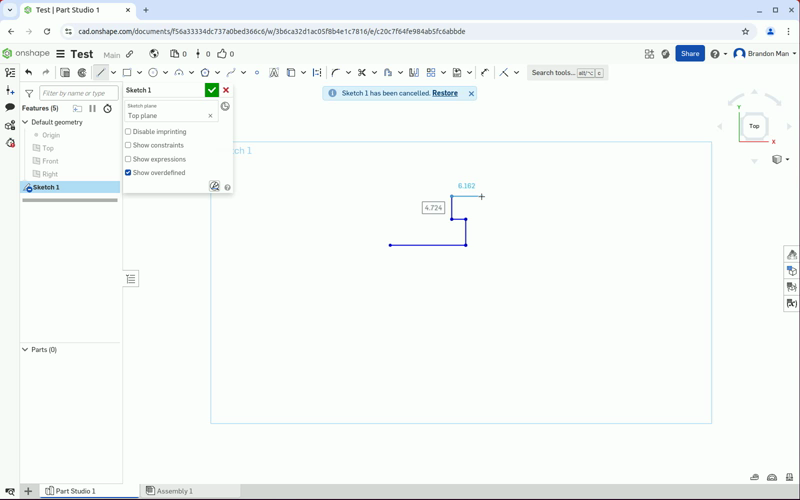
mouse_move(465, 196)
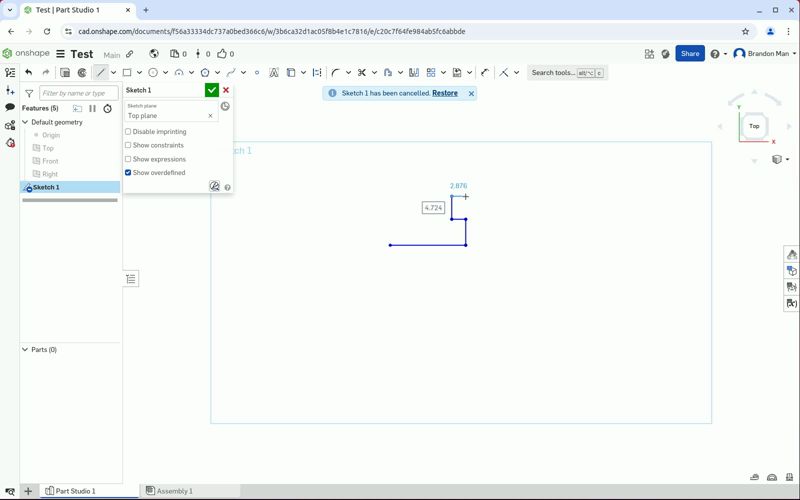
click(465, 196)
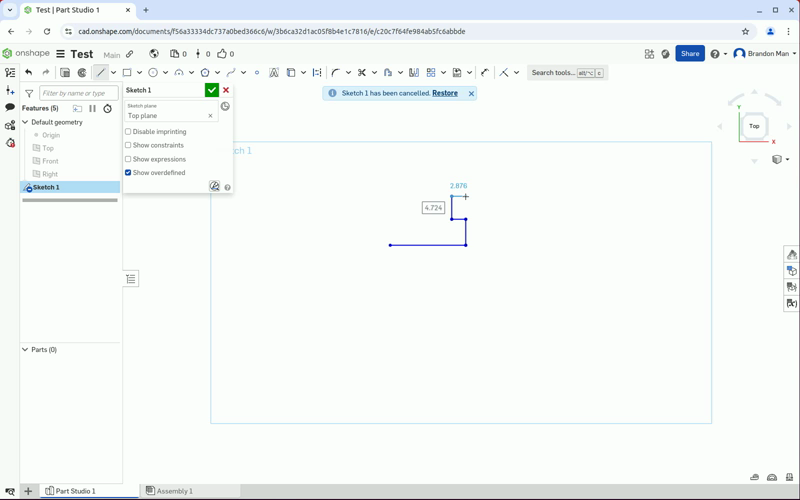
key_up(shift)
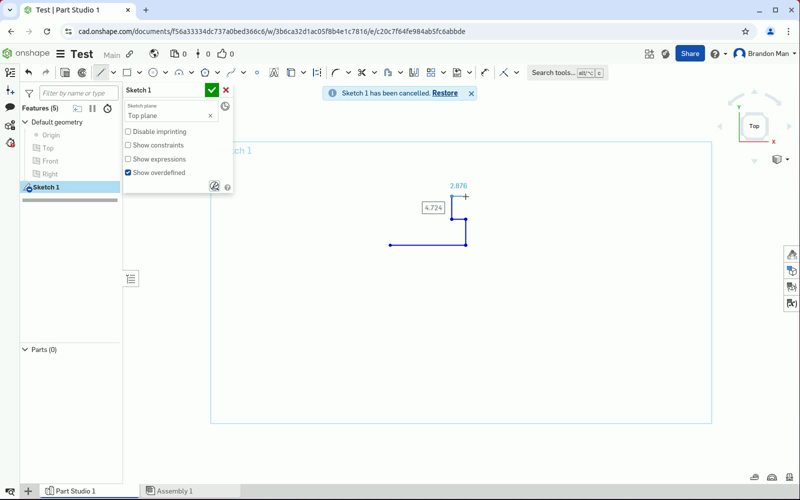
key_down(shift)
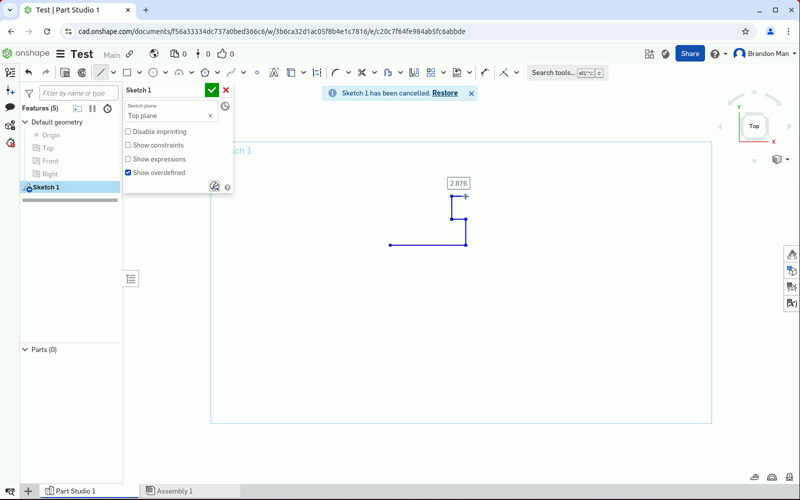
mouse_move(495, 196)
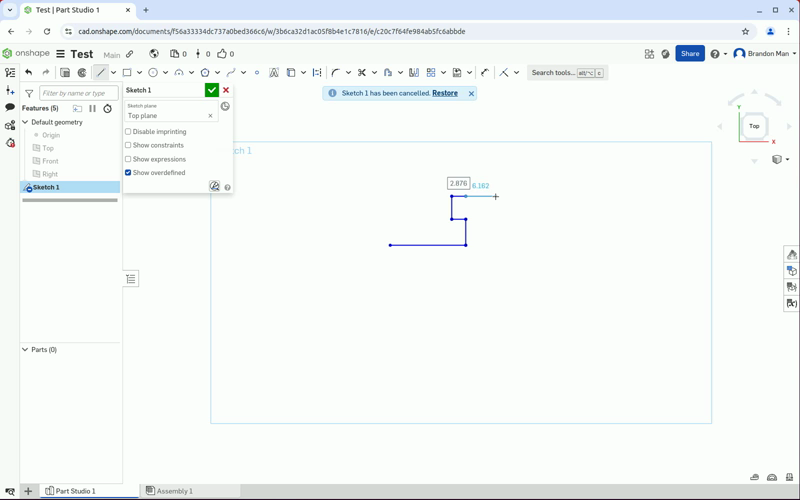
mouse_move(465, 170)
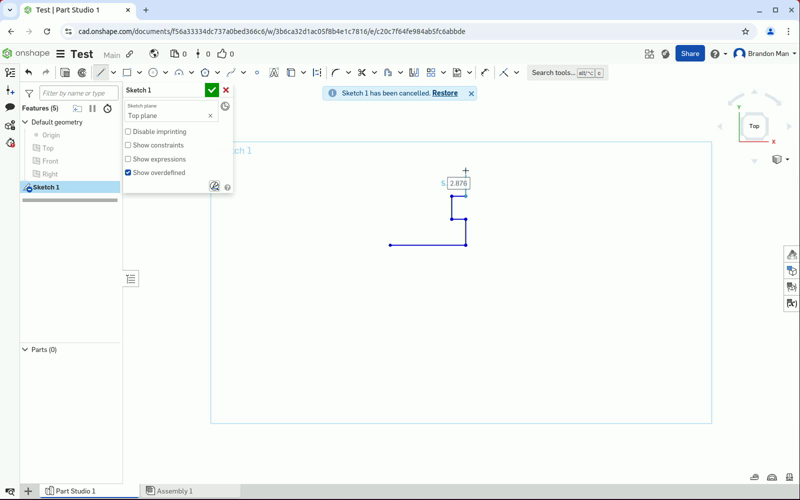
click(465, 170)
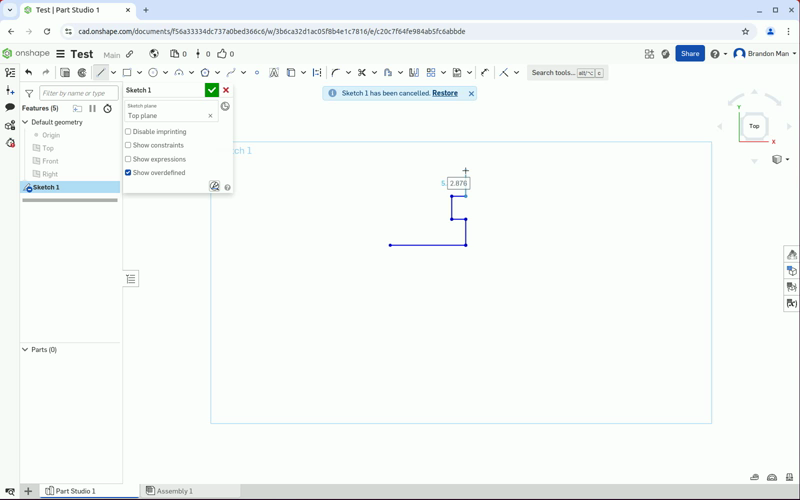
key_up(shift)
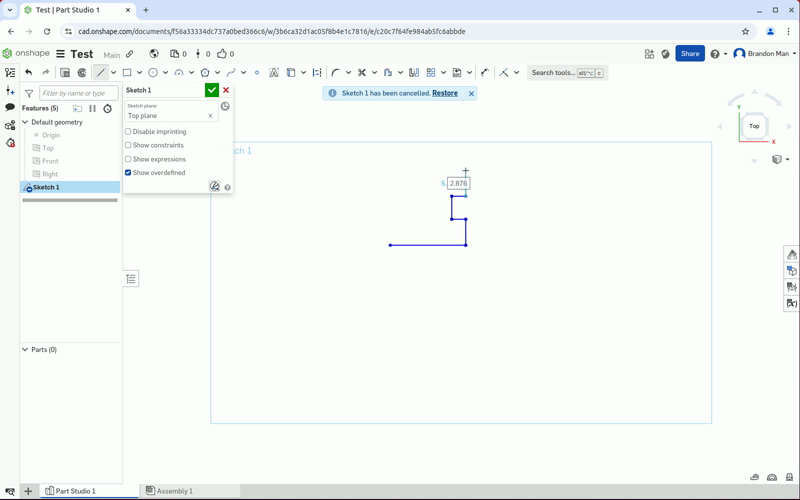
key_down(shift)
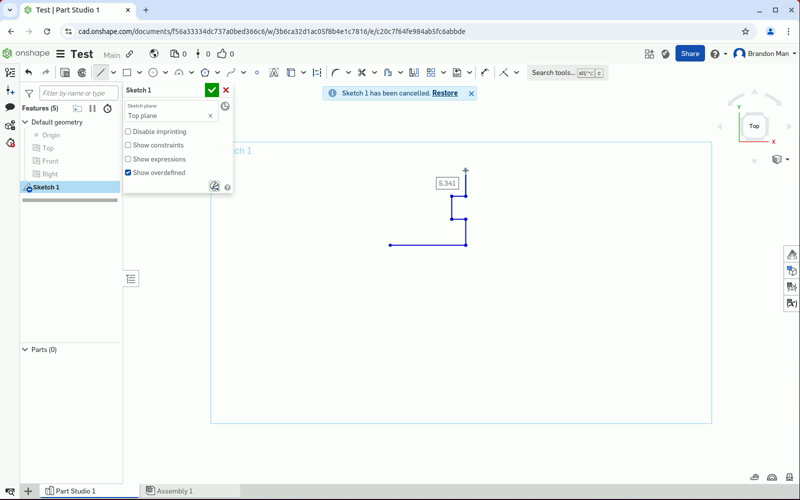
mouse_move(390, 170)
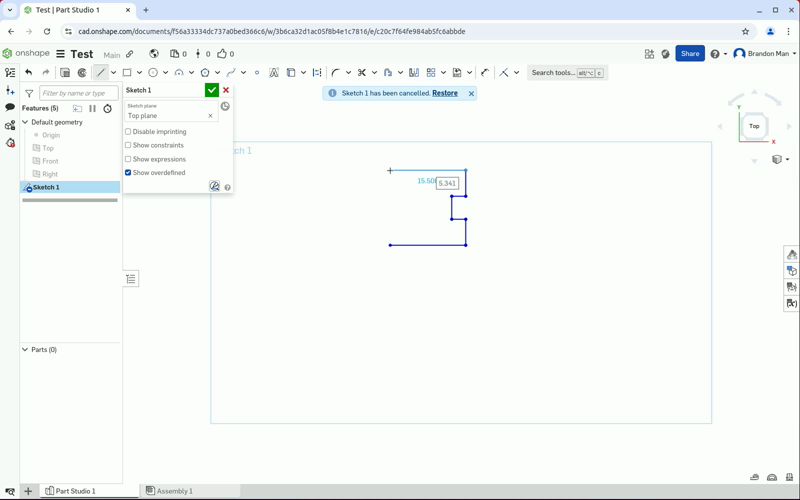
click(390, 170)
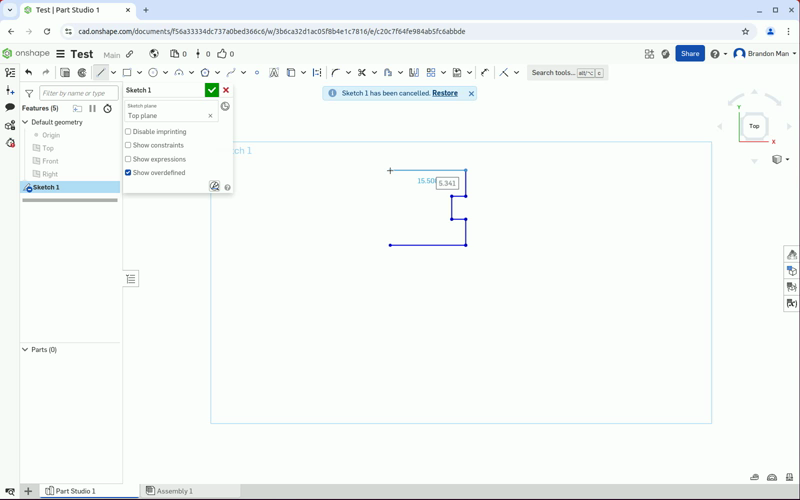
key_up(shift)
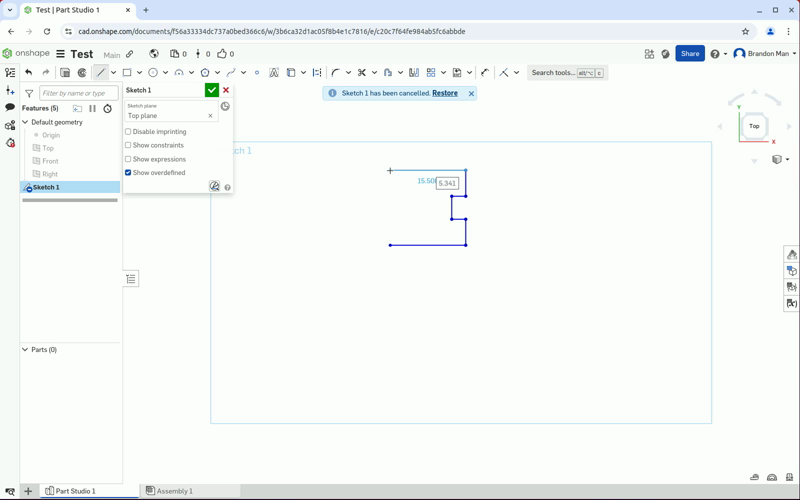
key_down(shift)
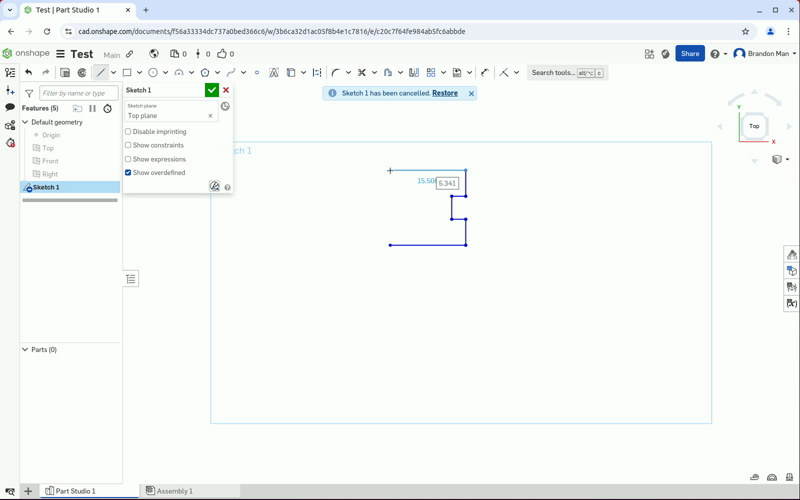
mouse_move(420, 170)
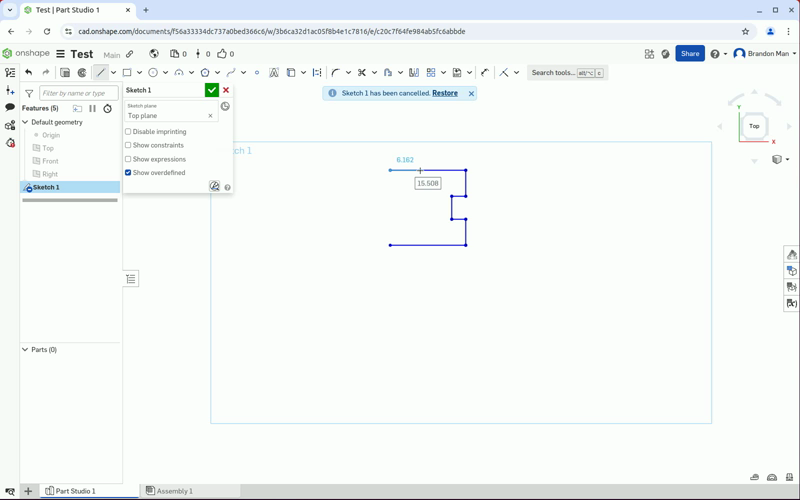
mouse_move(390, 196)
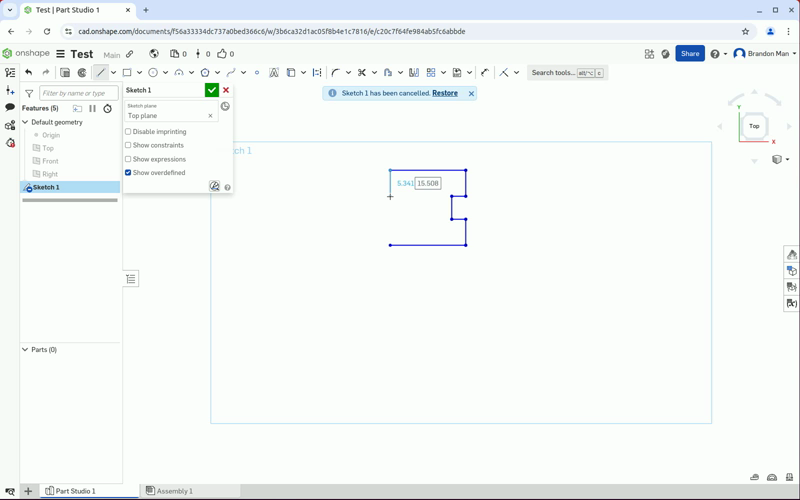
click(390, 196)
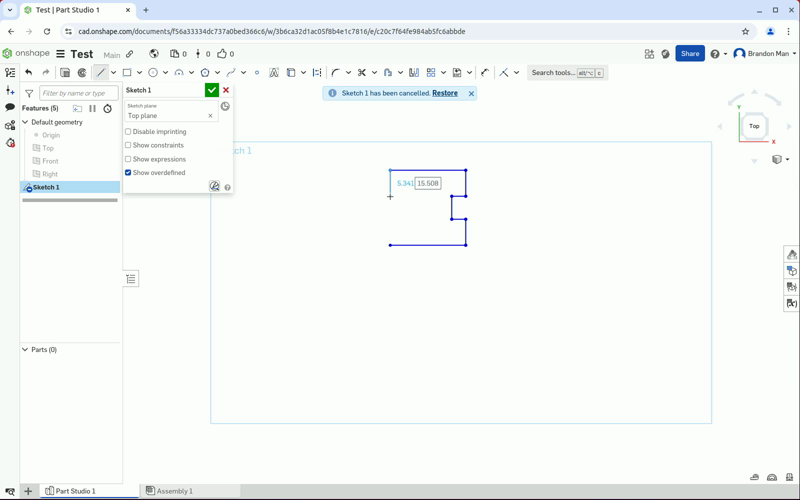
key_up(shift)
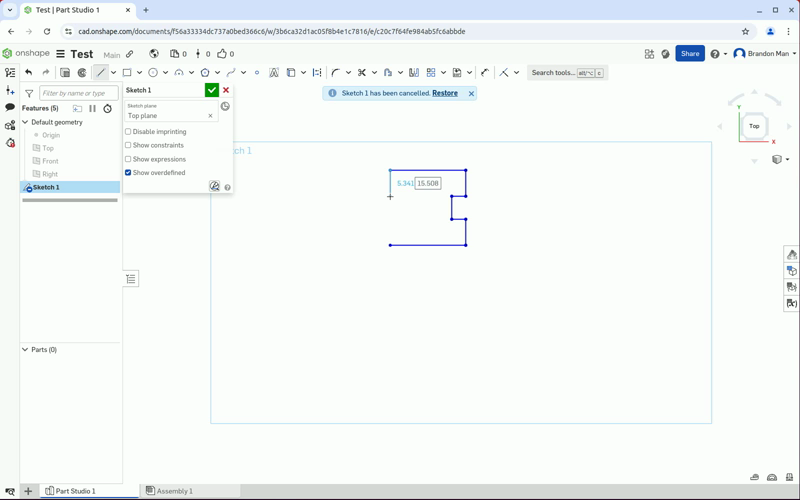
key_down(shift)
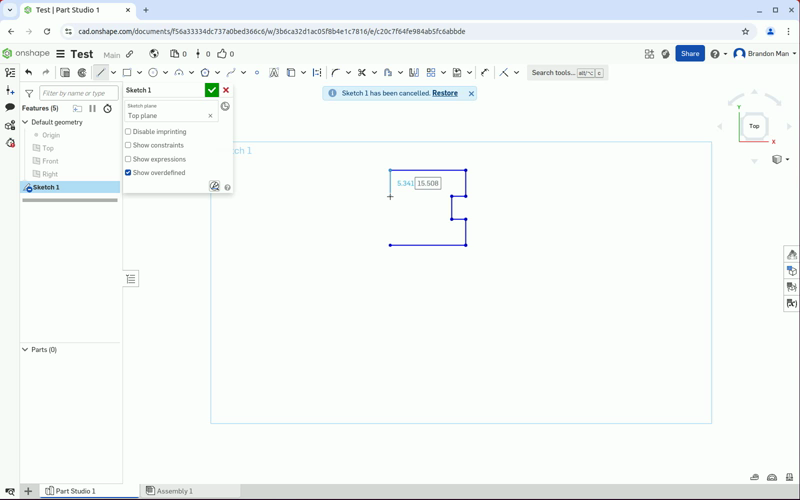
mouse_move(420, 196)
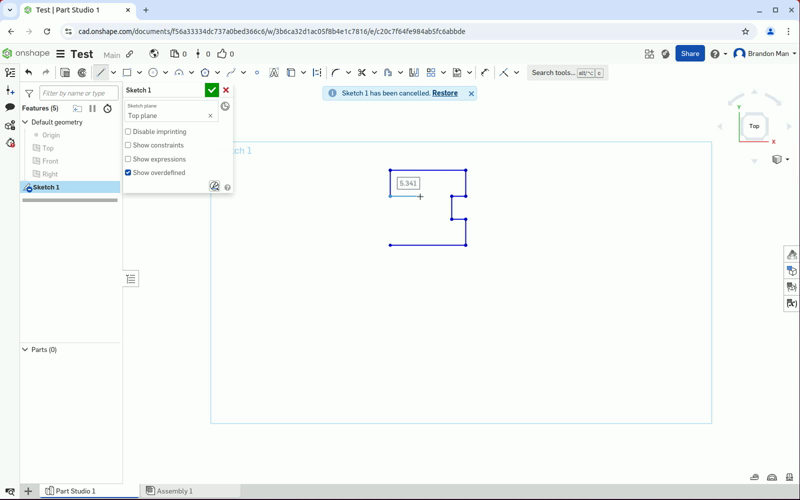
mouse_move(404, 196)
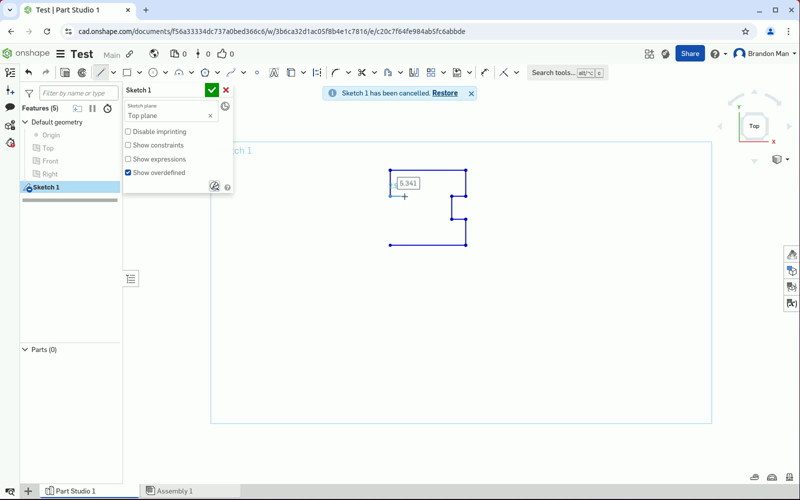
click(404, 196)
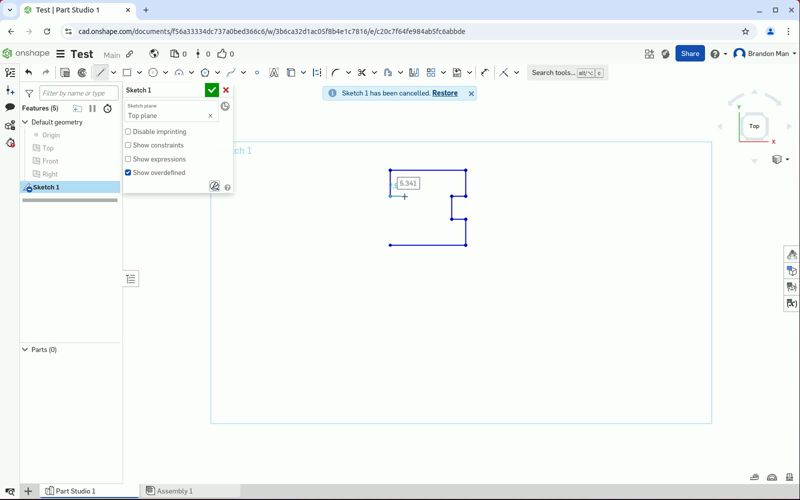
key_up(shift)
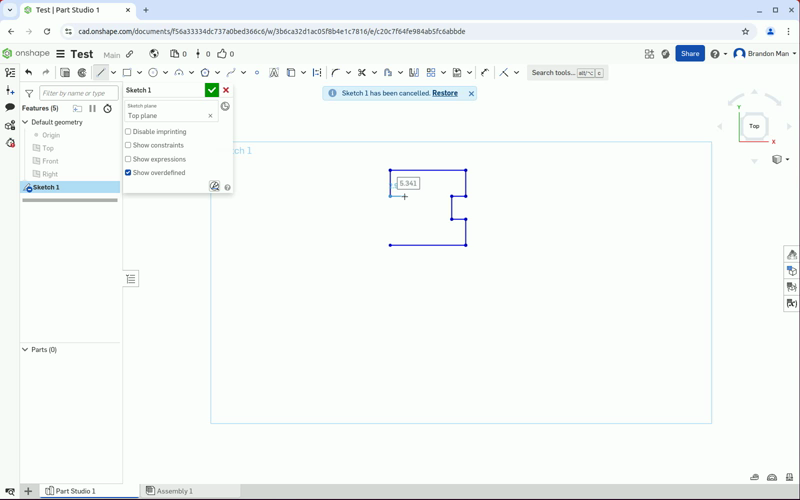
key_down(shift)
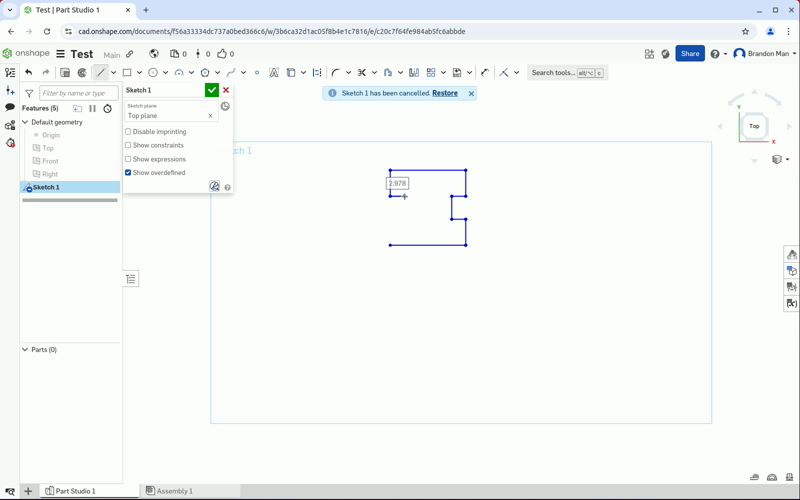
mouse_move(434, 196)
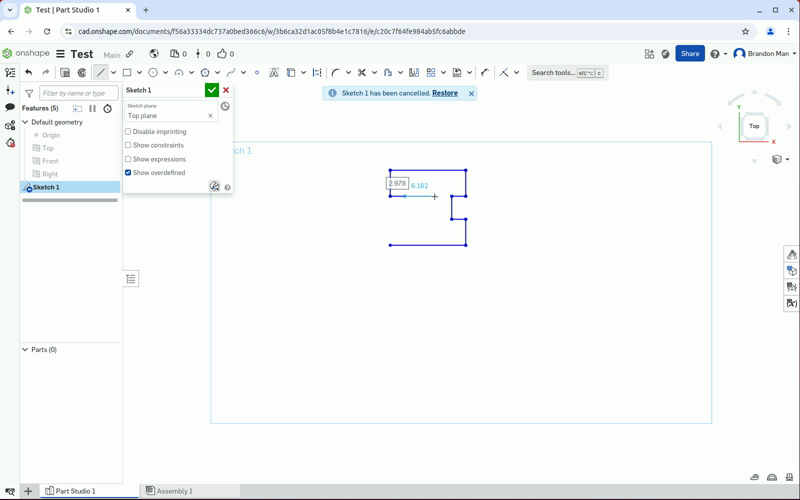
mouse_move(404, 219)
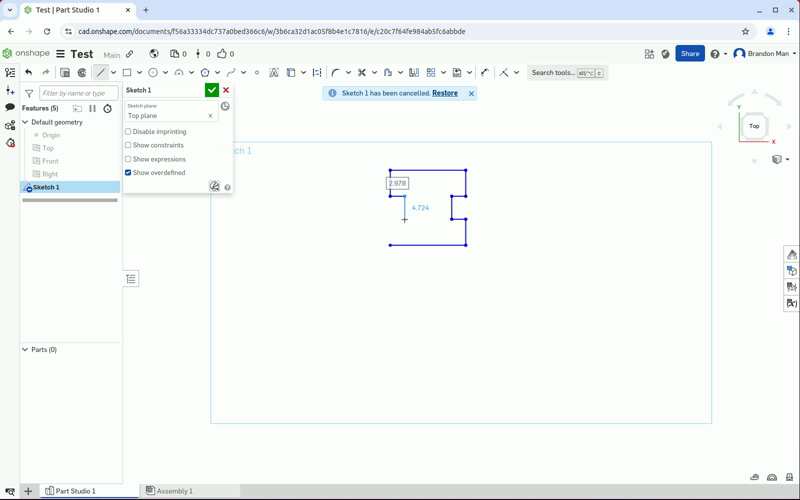
click(404, 219)
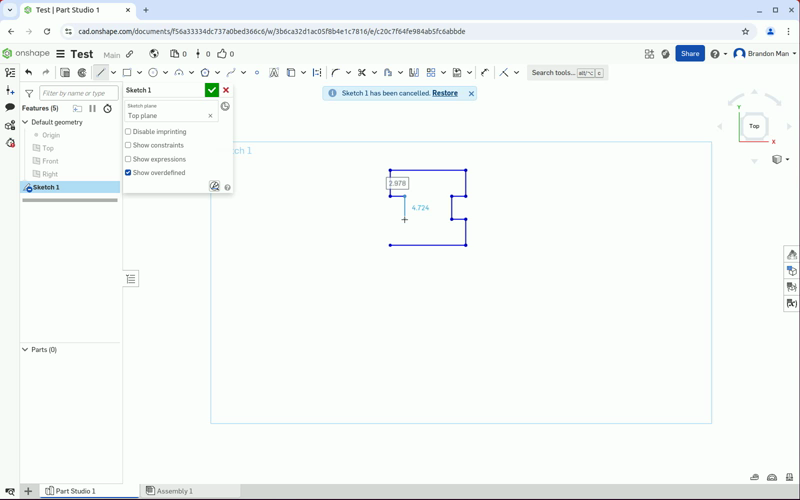
key_up(shift)
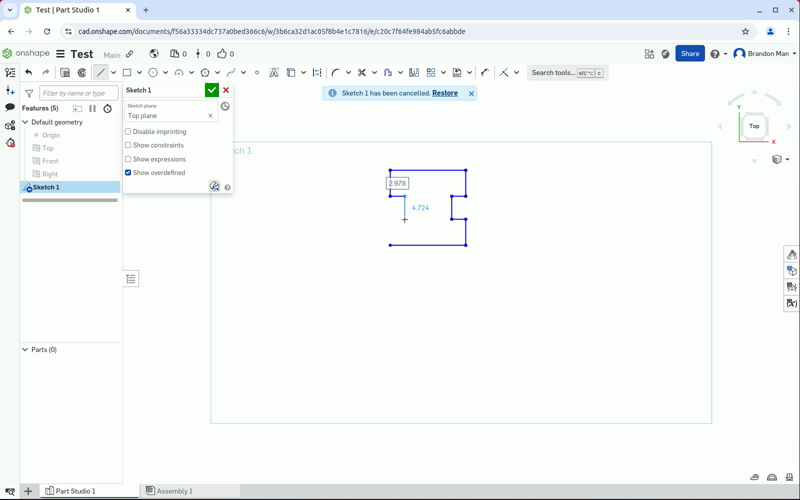
key_down(shift)
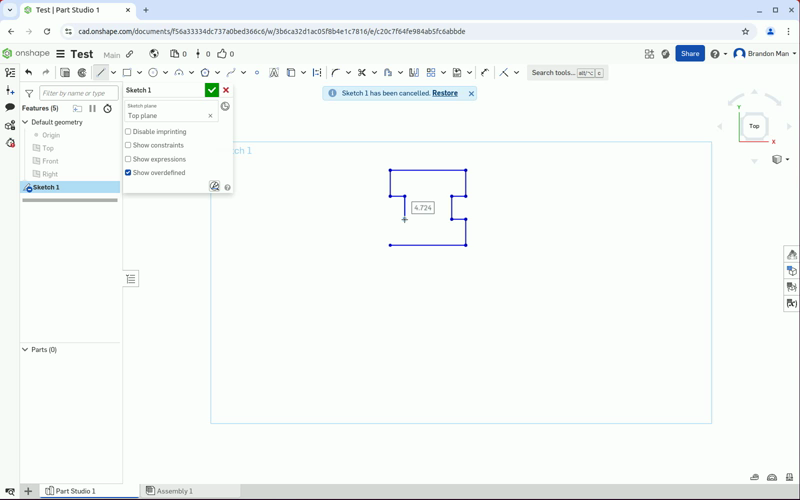
mouse_move(434, 219)
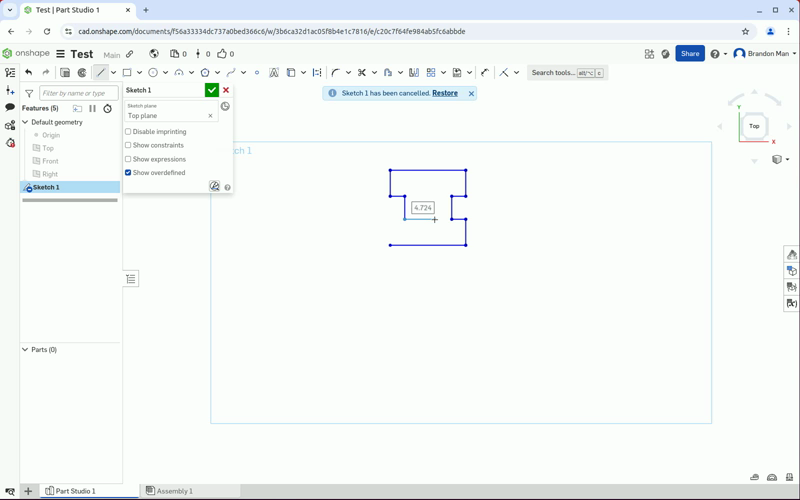
mouse_move(390, 219)
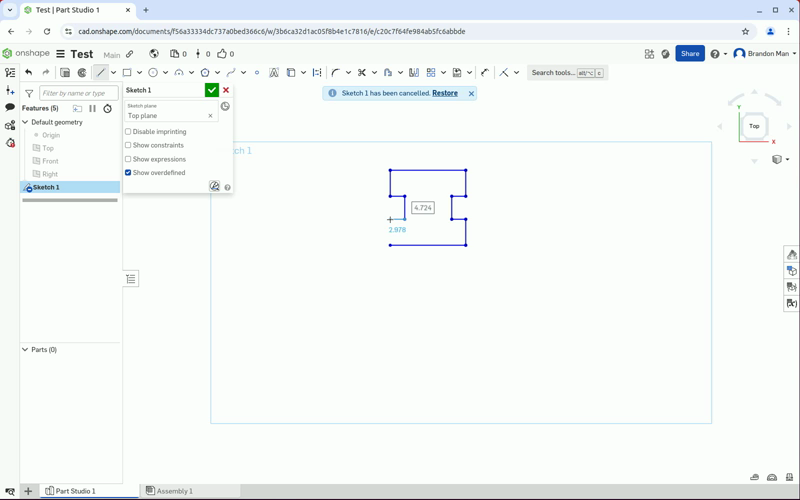
click(390, 219)
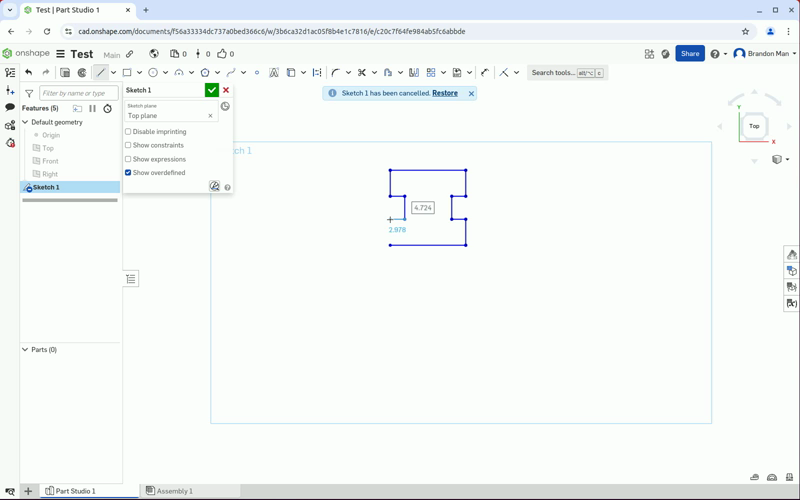
key_up(shift)
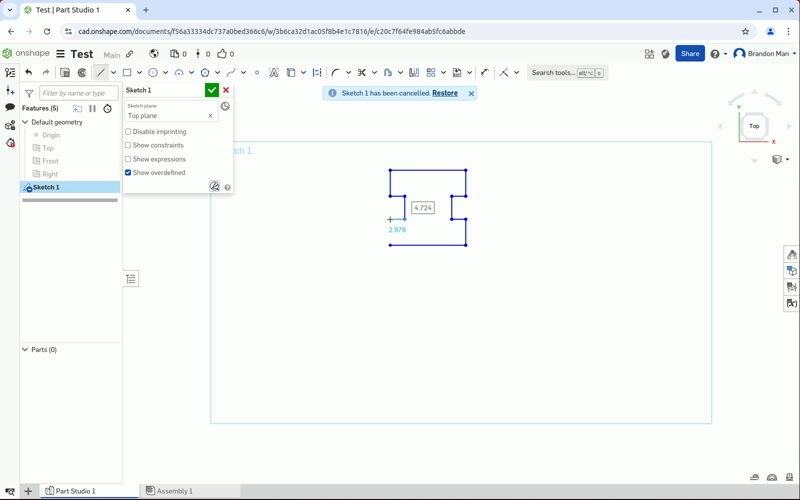
mouse_move(420, 219)
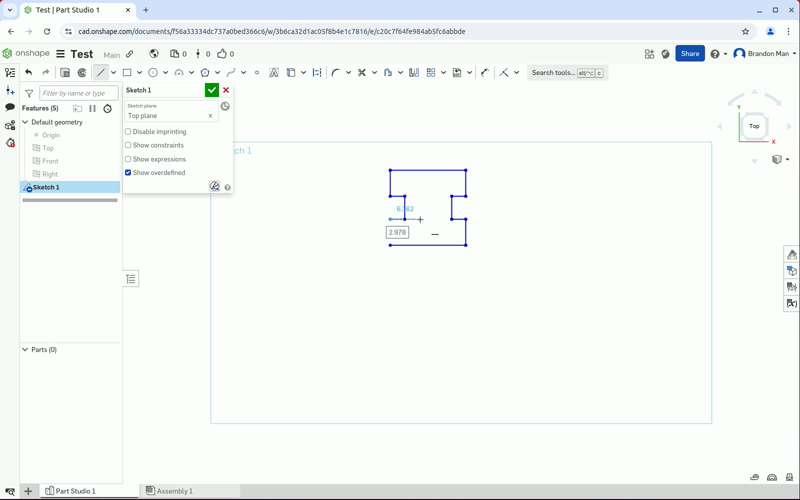
key_down(shift)
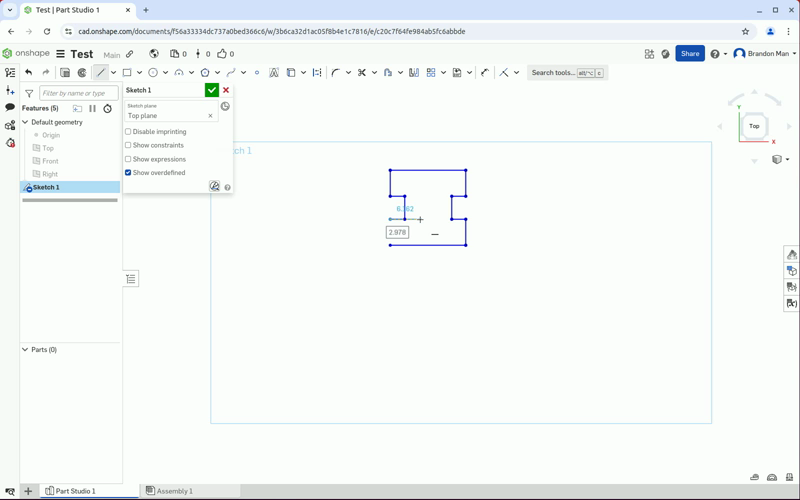
mouse_move(390, 245)
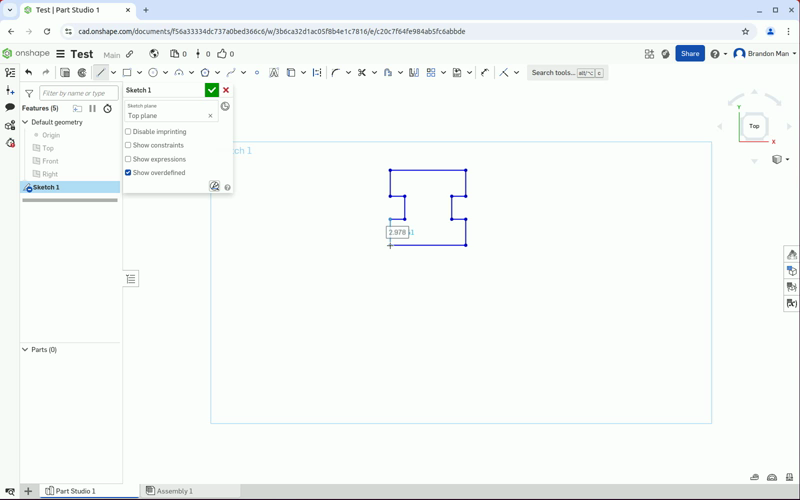
key_up(shift)
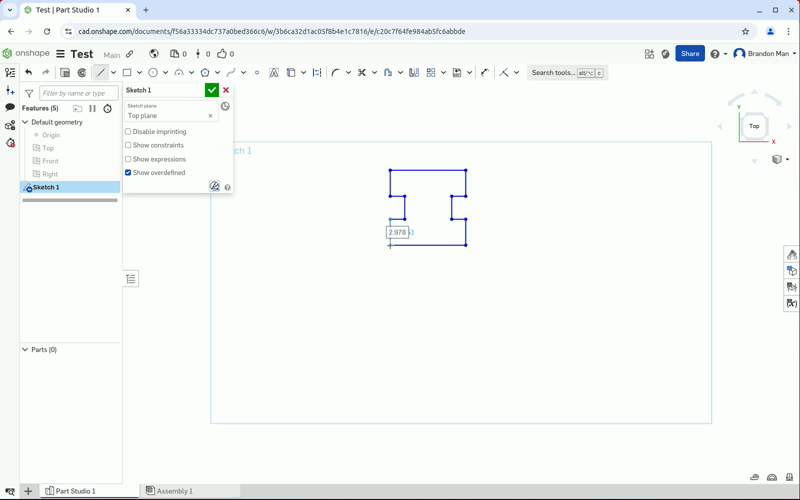
click(390, 245)
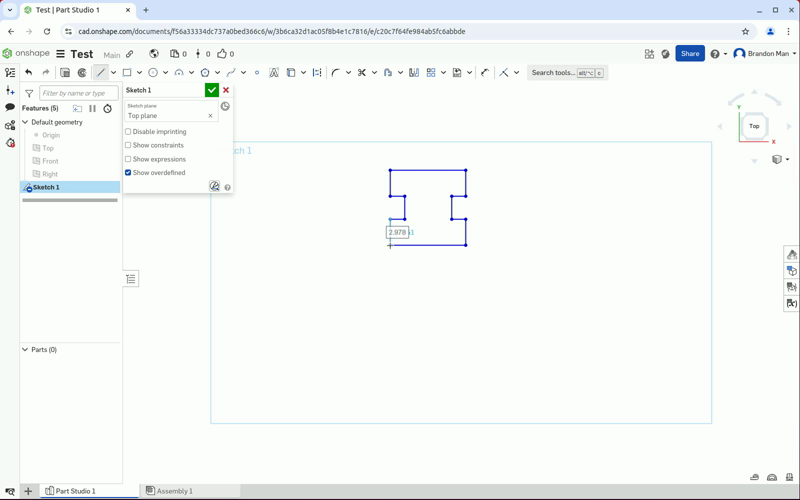
key(esc)
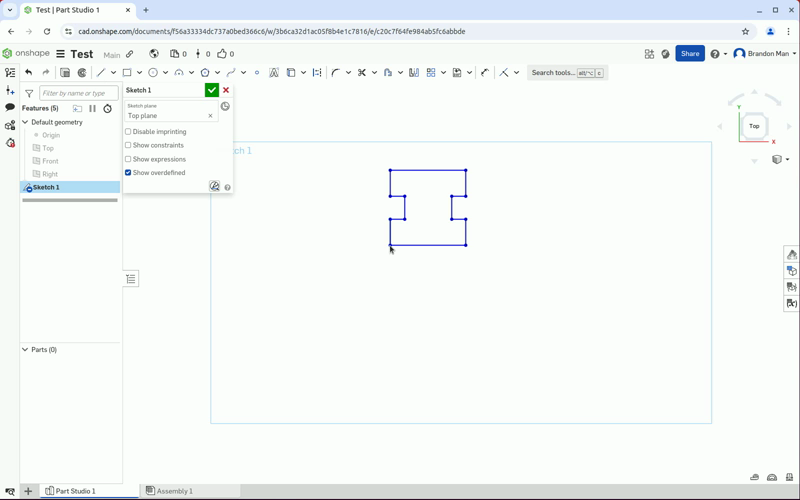
key(c)
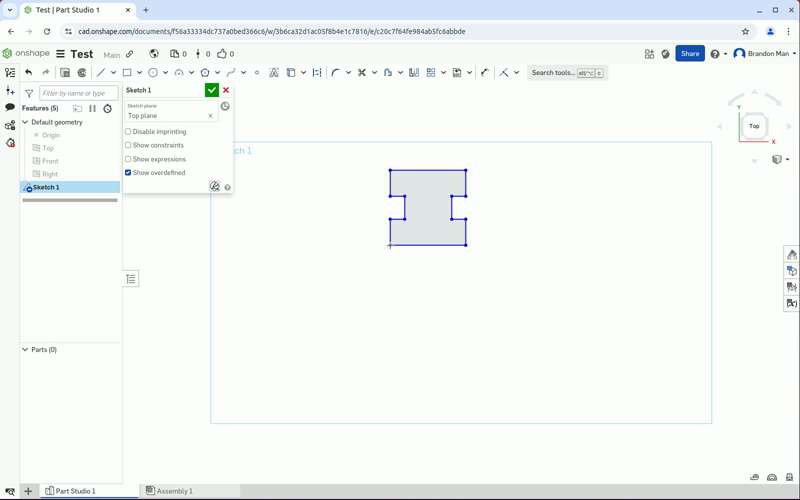
key_down(shift)
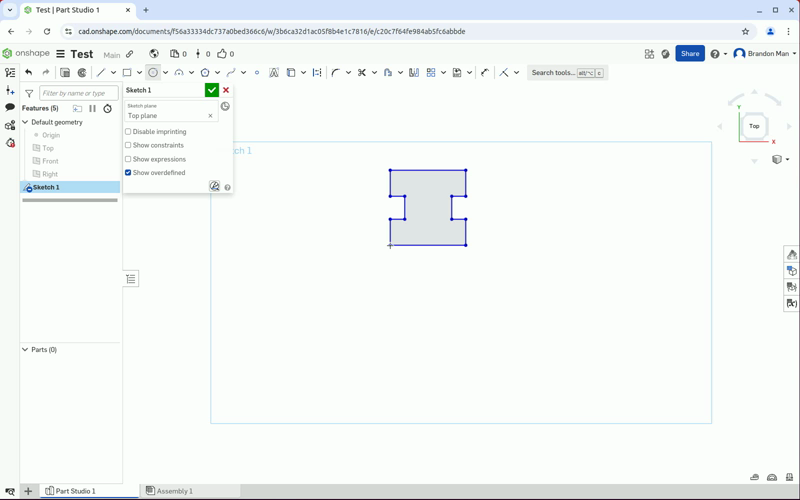
mouse_move(428, 207)
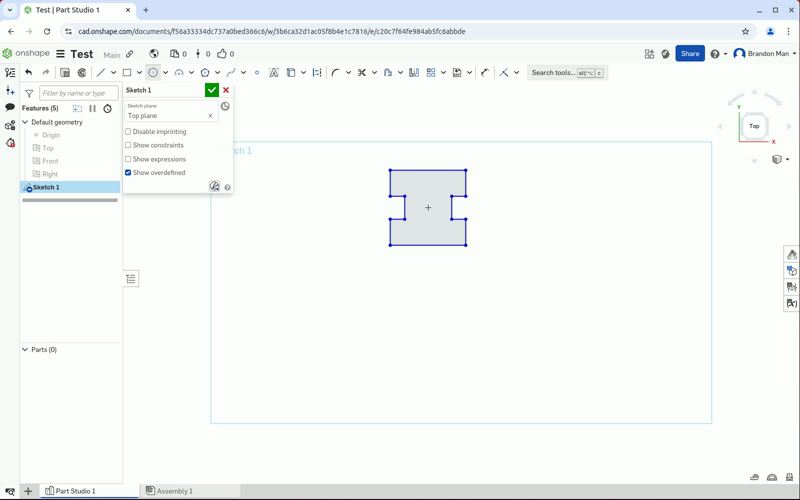
click(428, 207)
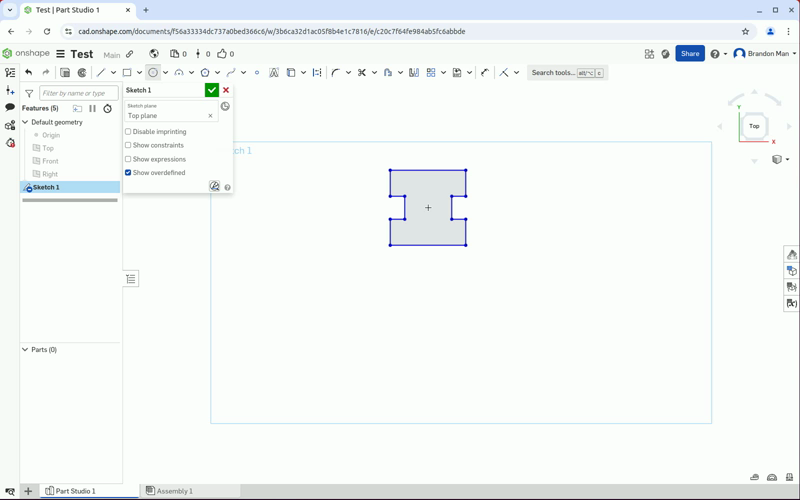
key_up(shift)
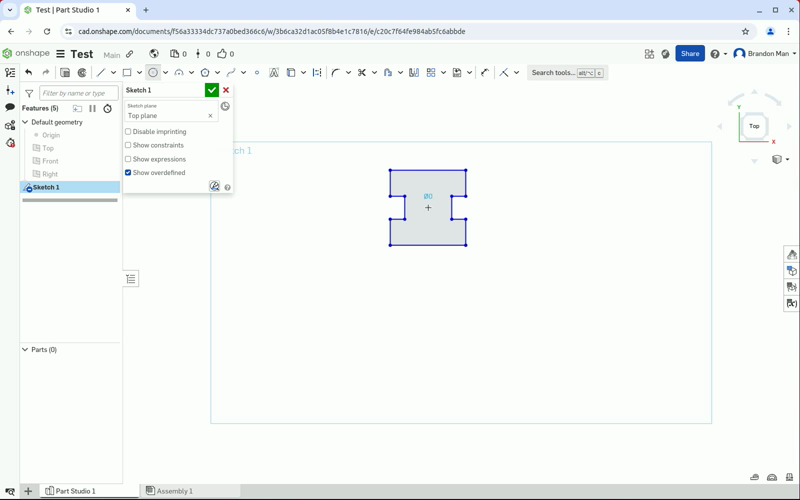
mouse_move(437, 207)
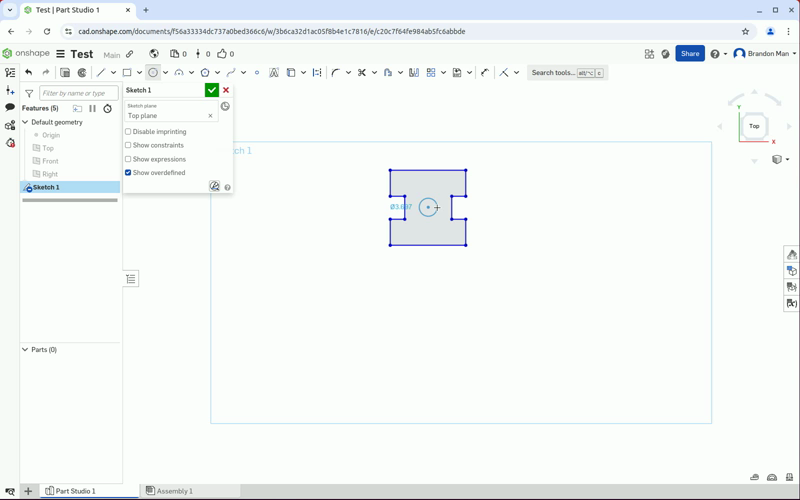
click(437, 207)
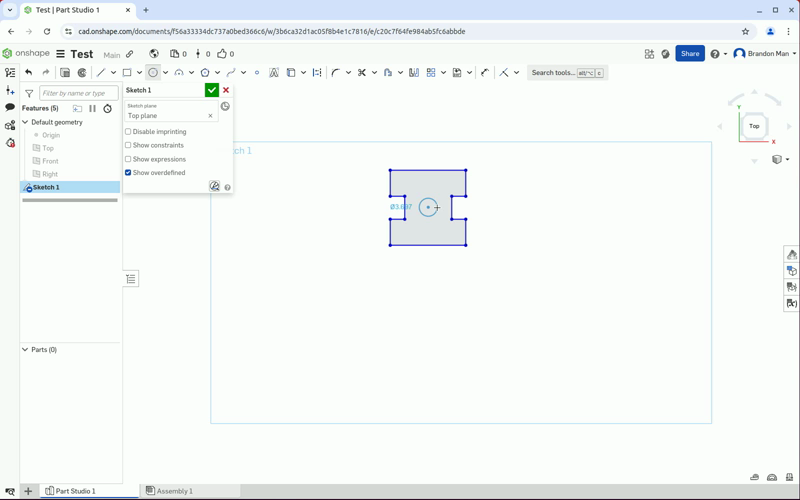
key(esc)
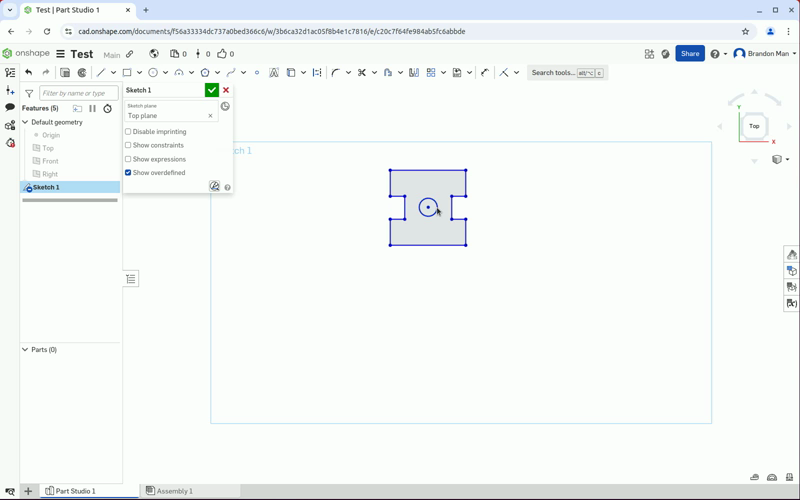
mouse_move(397, 188)
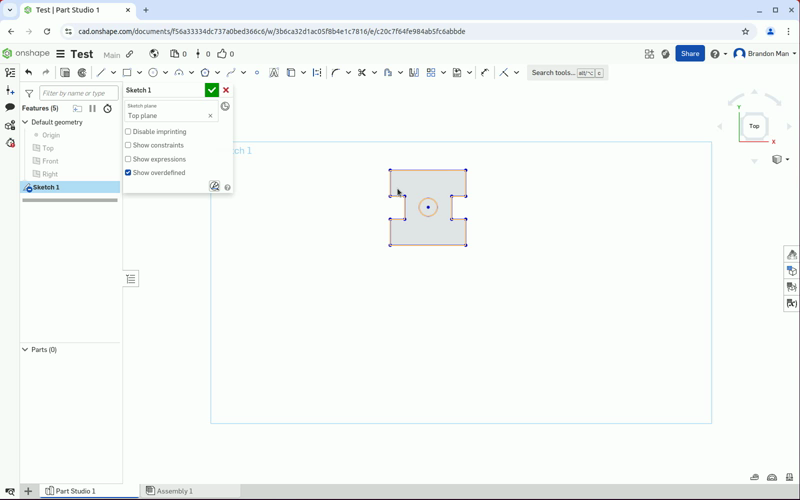
click(397, 188)
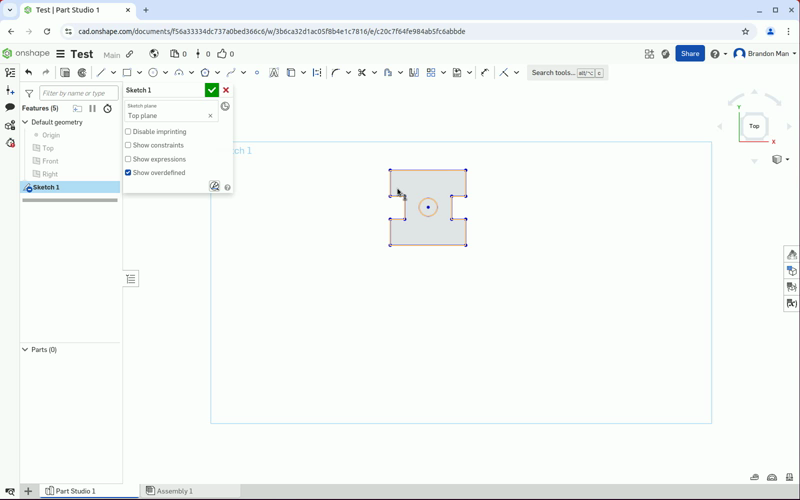
mouse_move(73, 352)
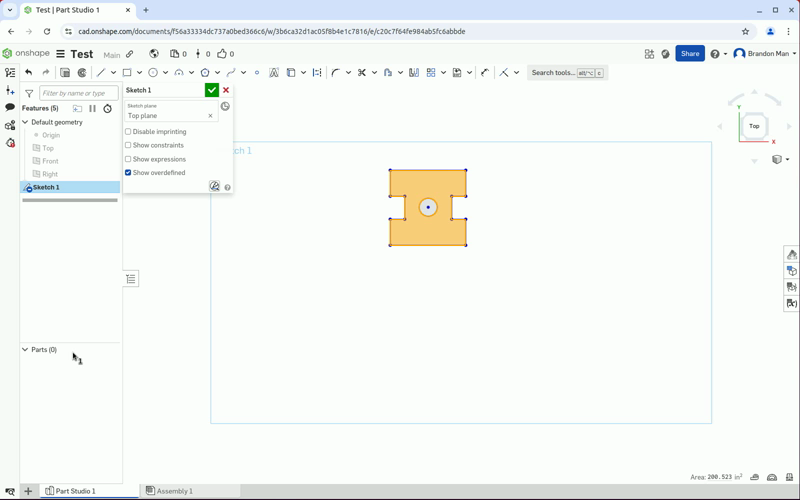
key(shift+y)
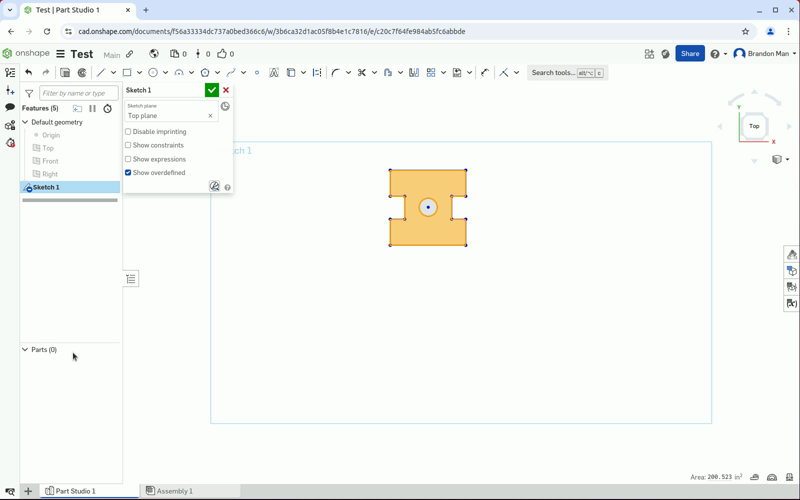
key(shift+e)
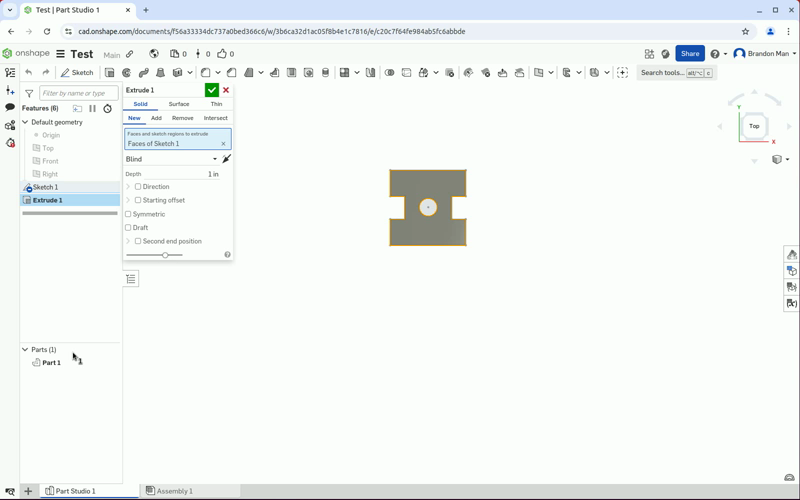
mouse_move(143, 106)
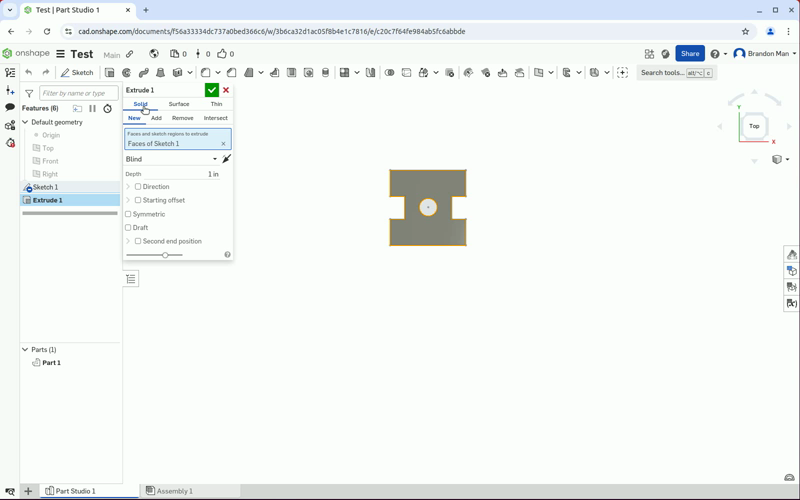
click(143, 106)
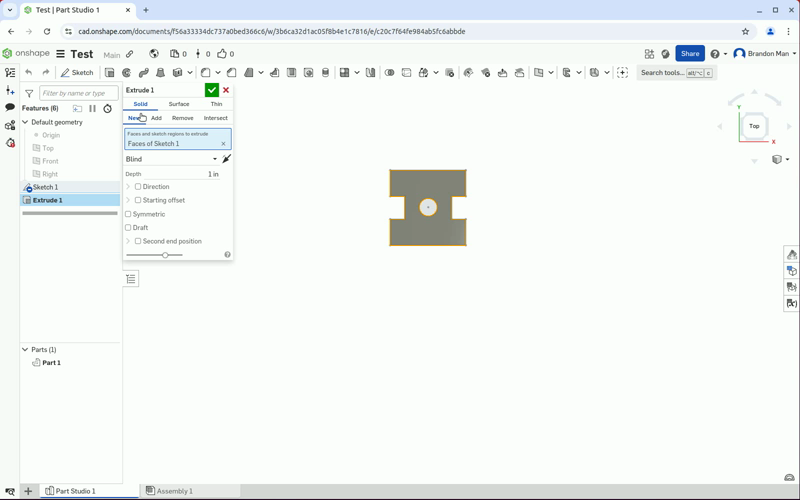
mouse_move(137, 120)
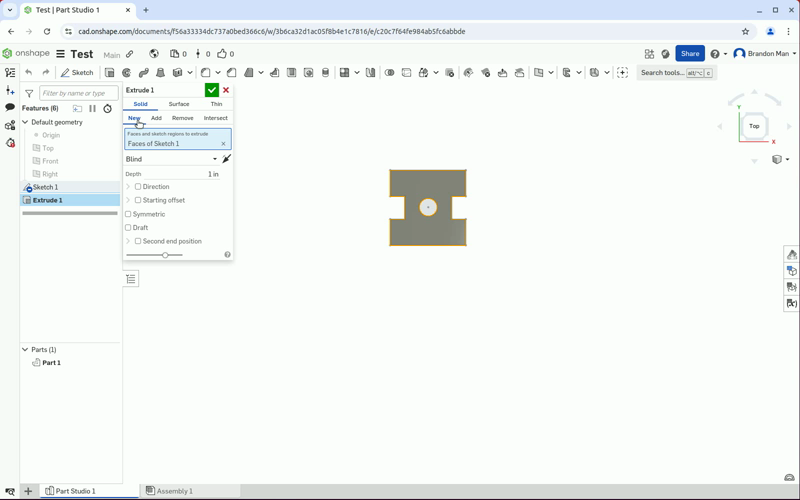
click(137, 120)
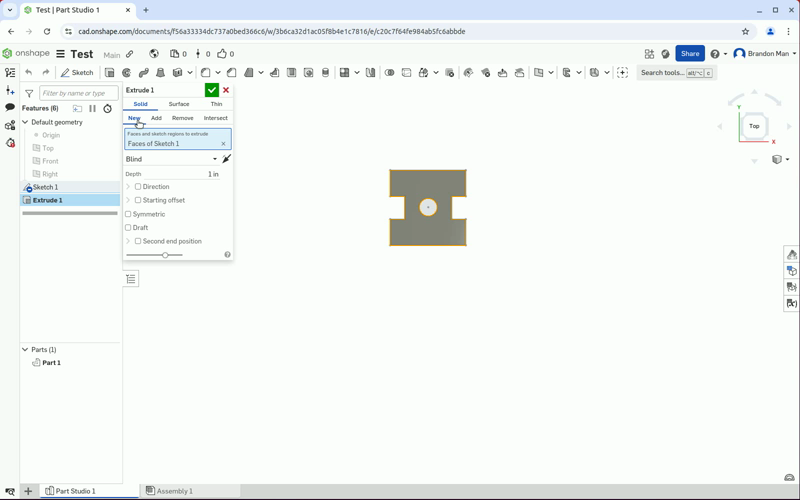
key(tab, 4)
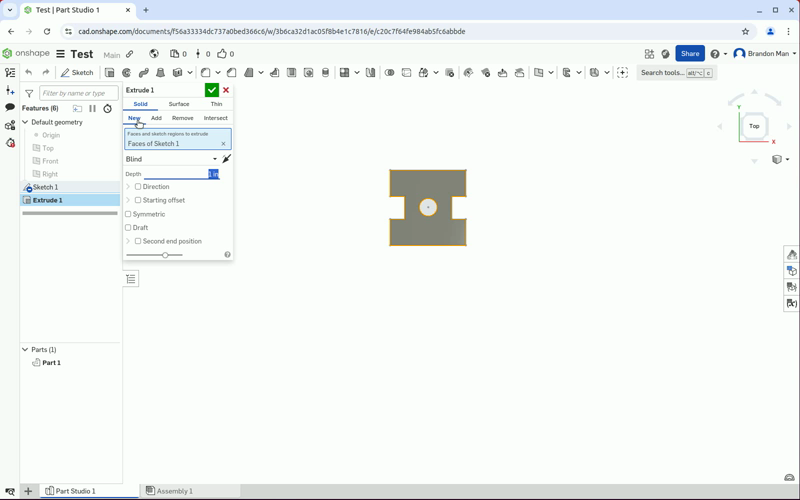
text(3.851)
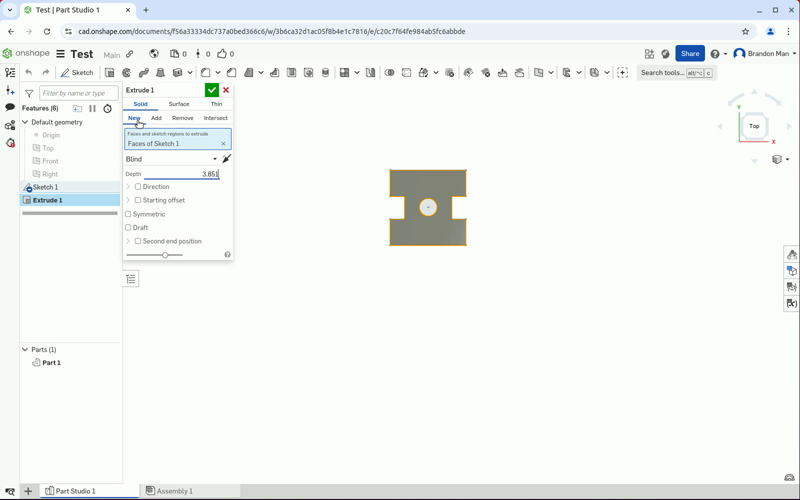
key(enter)
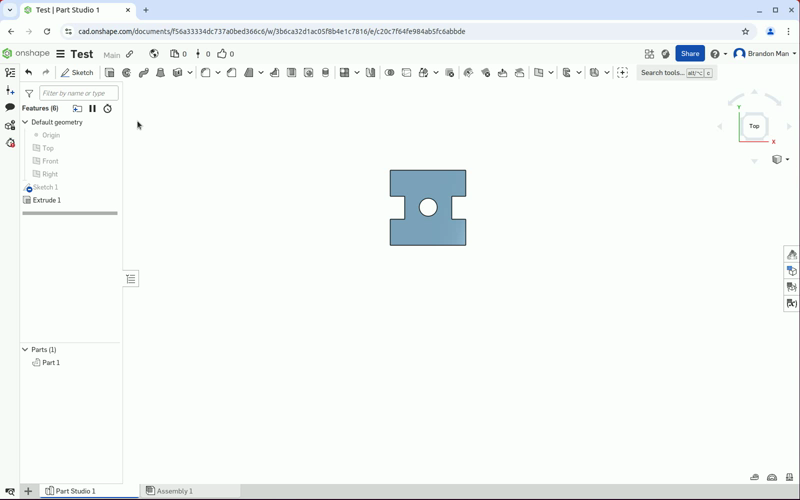
key(shift+h)
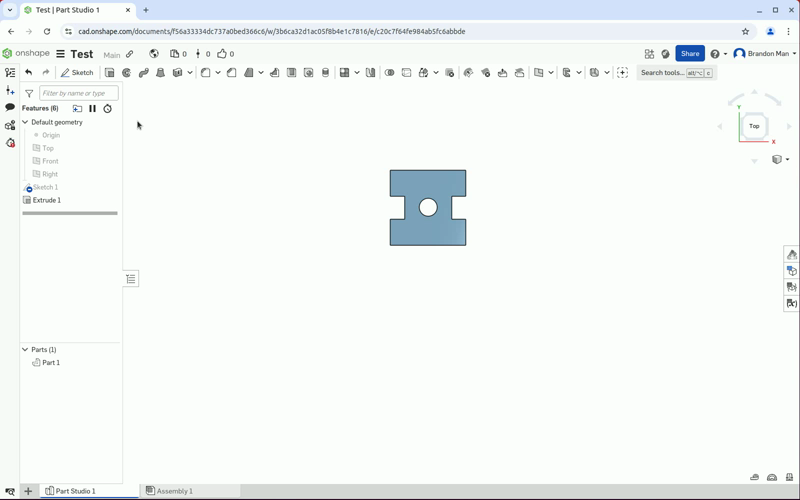
key(shift+h)
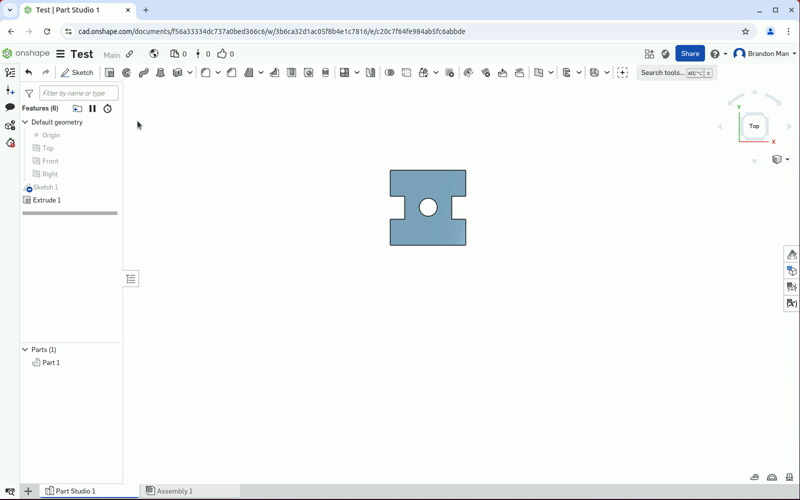
mouse_move(73, 189)
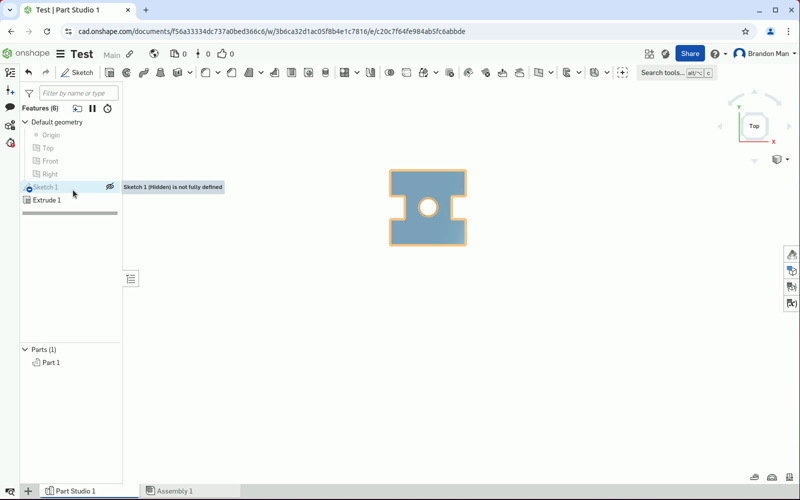
click(73, 189)
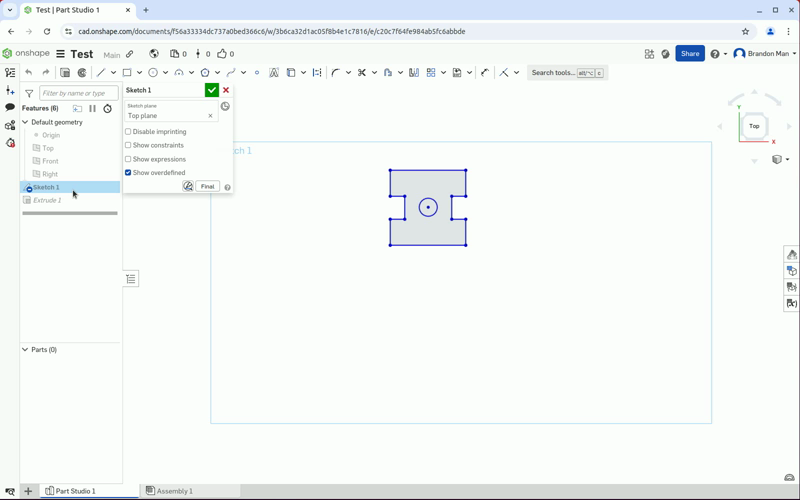
mouse_move(229, 92)
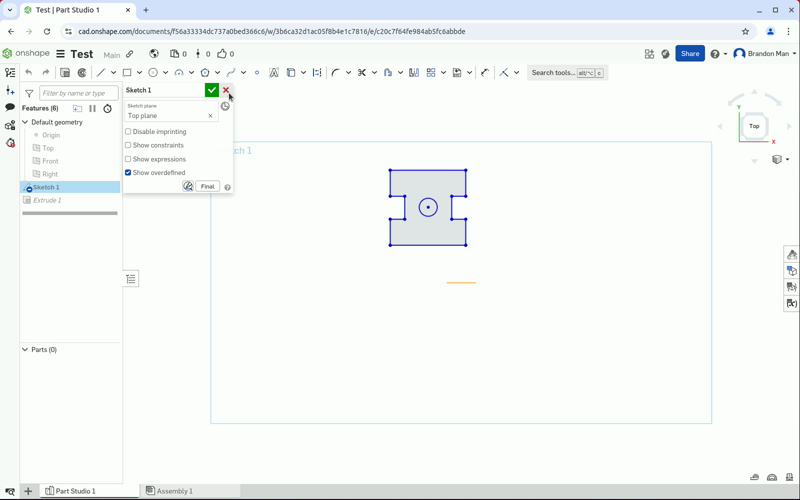
click(229, 92)
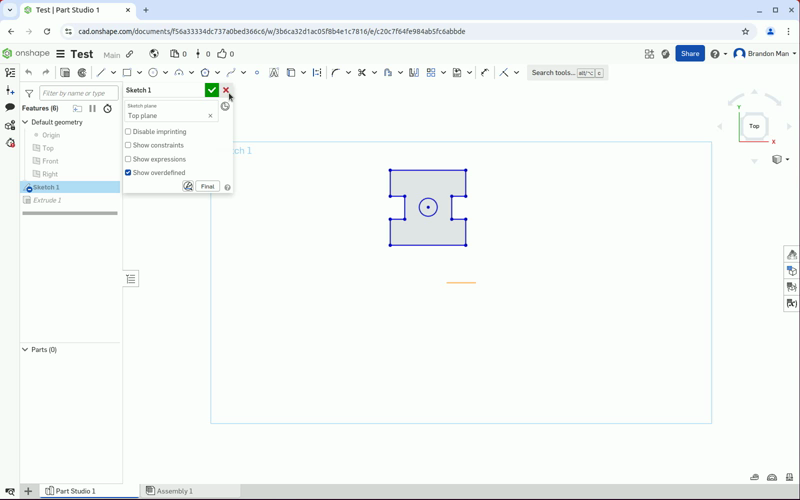
key(shift+s)
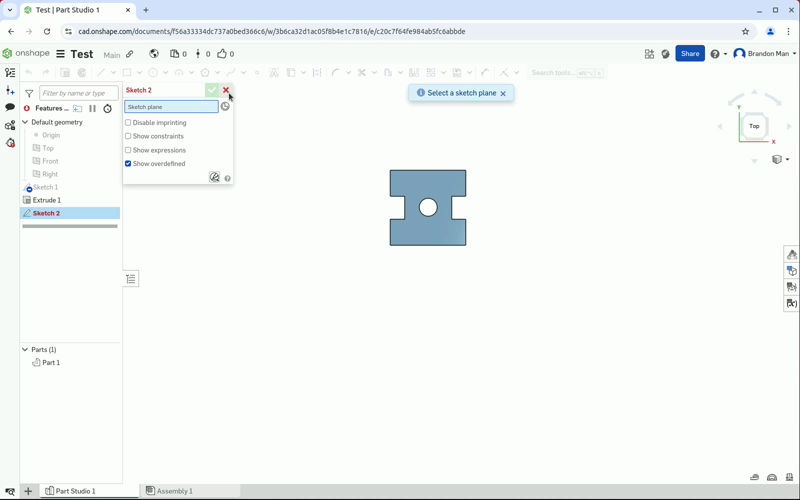
mouse_move(73, 150)
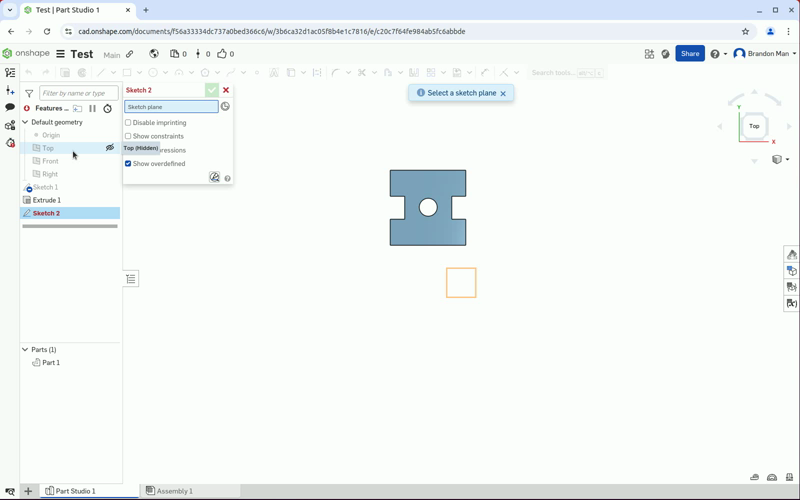
click(73, 150)
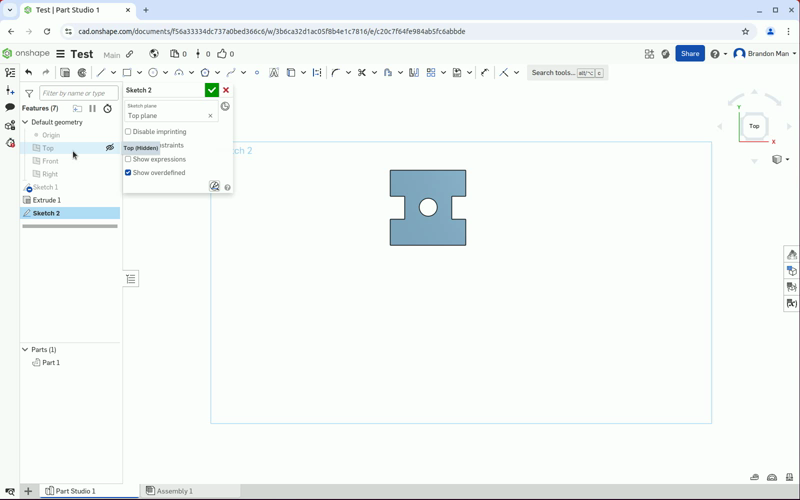
mouse_move(73, 352)
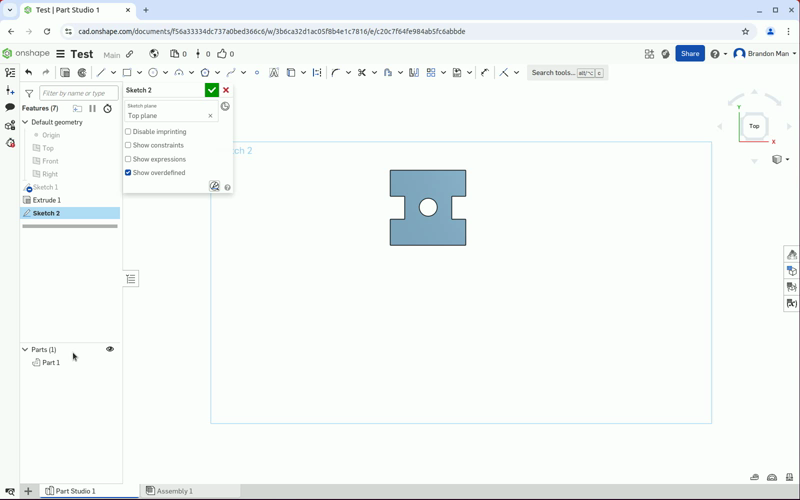
key(y)
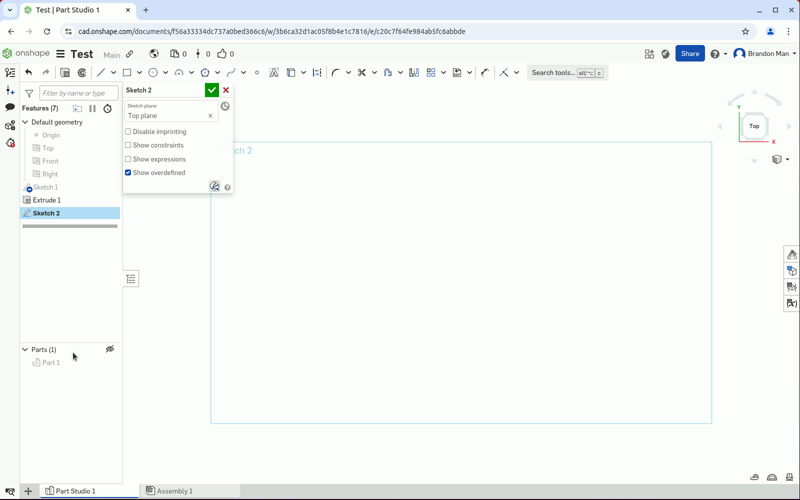
key(l)
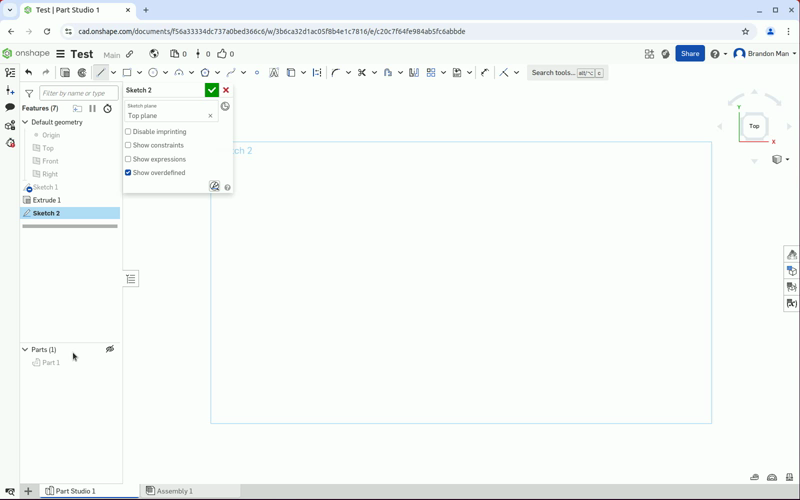
key_down(shift)
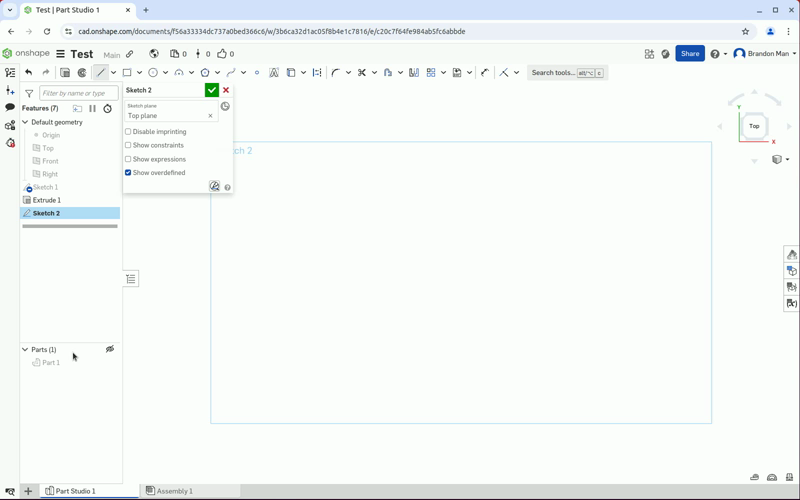
mouse_move(390, 282)
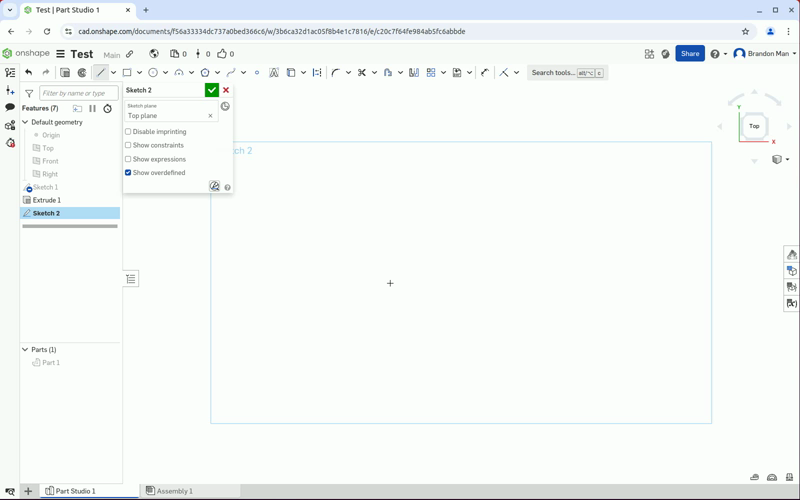
click(390, 282)
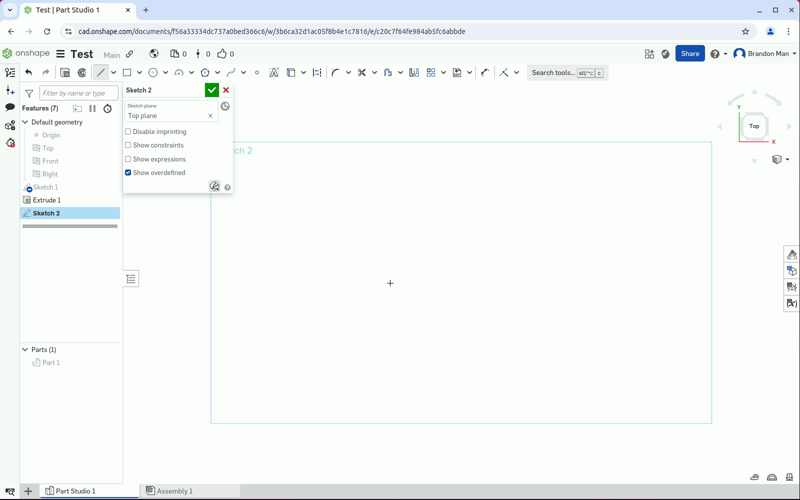
key_up(shift)
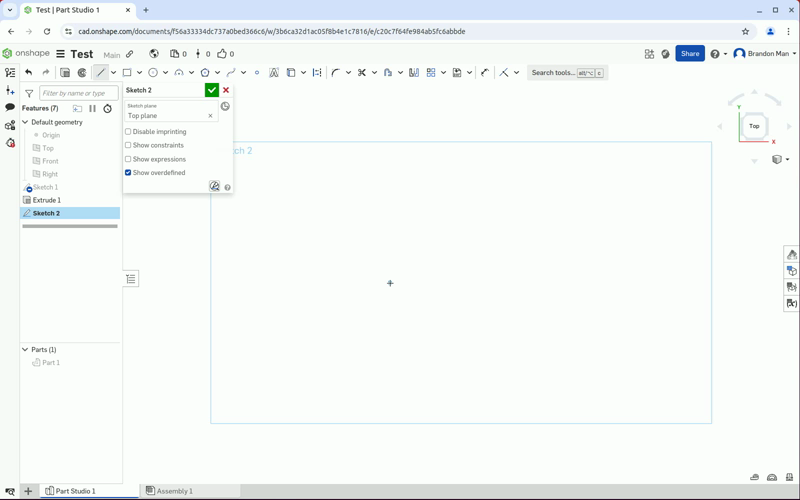
key_down(shift)
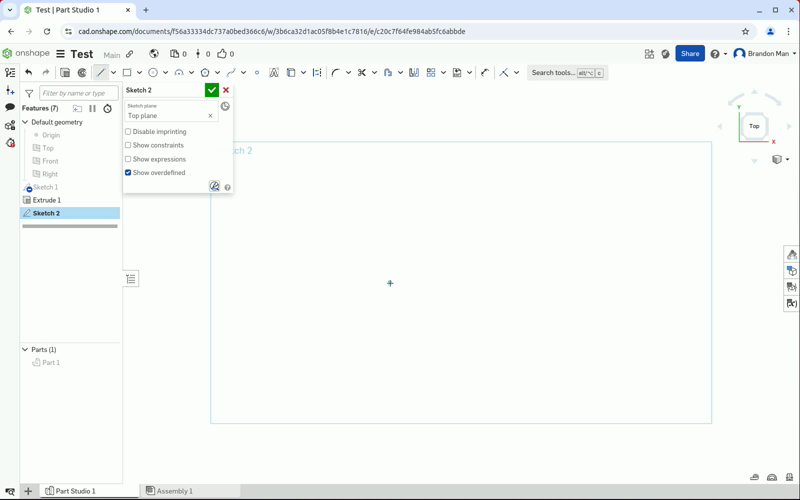
mouse_move(465, 282)
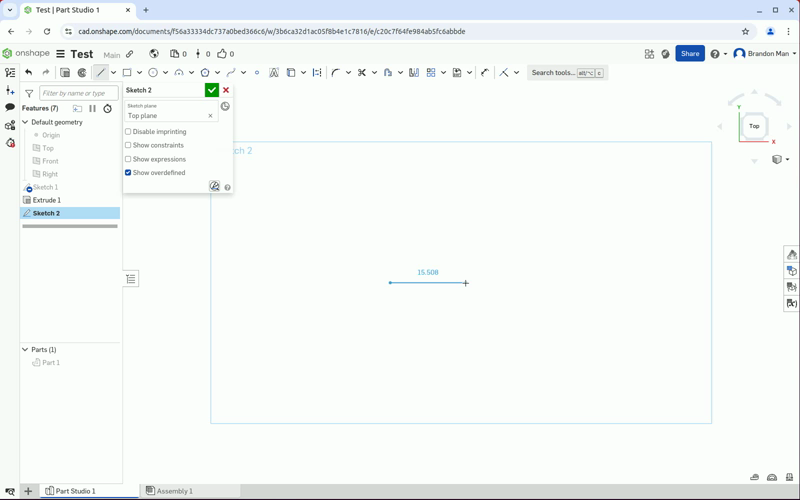
click(465, 282)
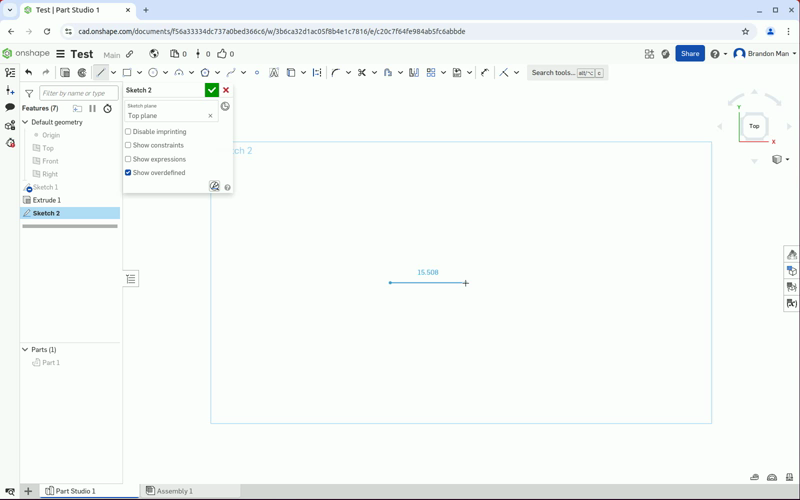
key_up(shift)
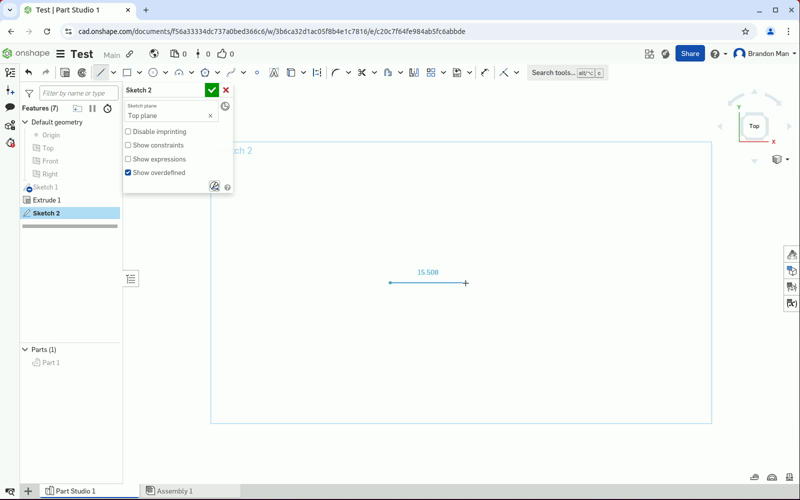
key_down(shift)
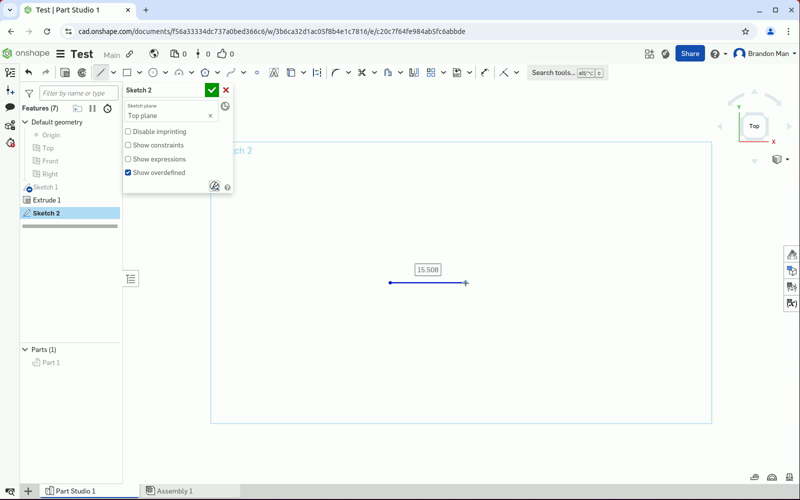
mouse_move(495, 282)
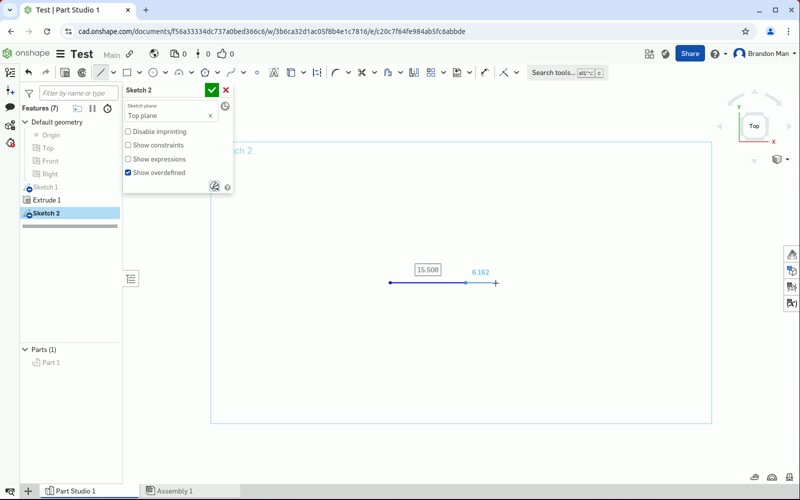
mouse_move(465, 244)
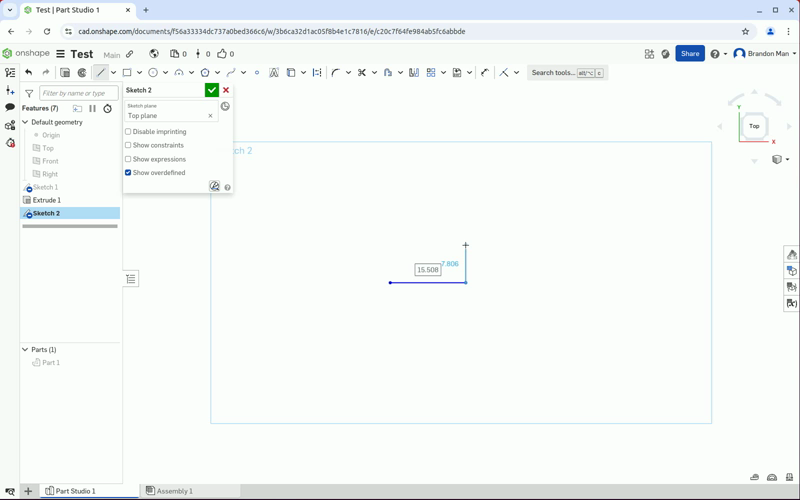
click(465, 244)
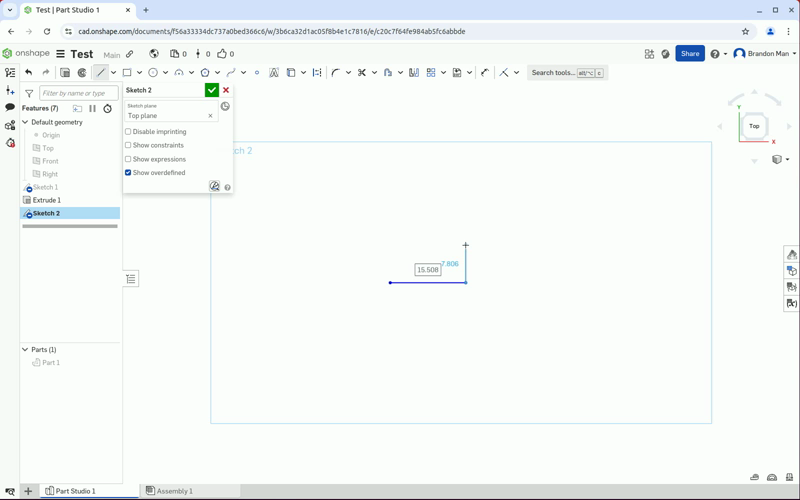
key_up(shift)
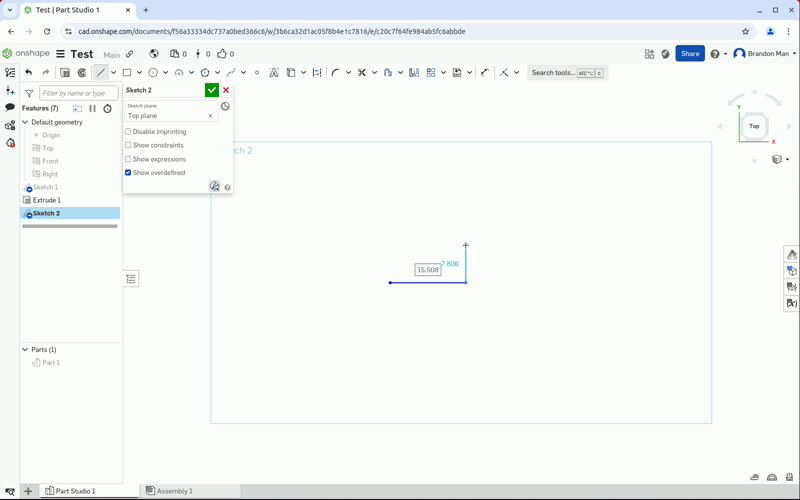
key_down(shift)
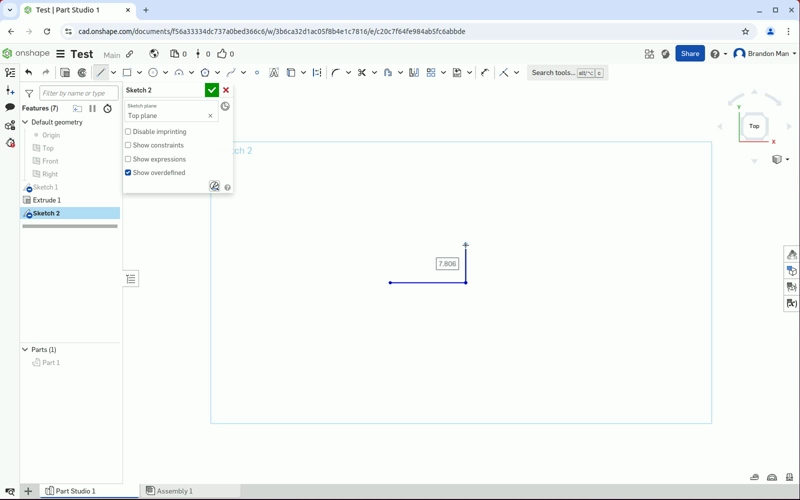
mouse_move(390, 244)
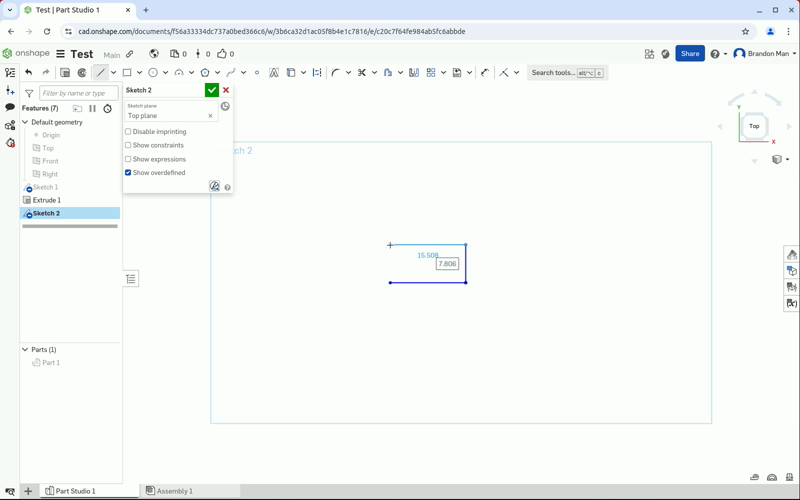
click(390, 244)
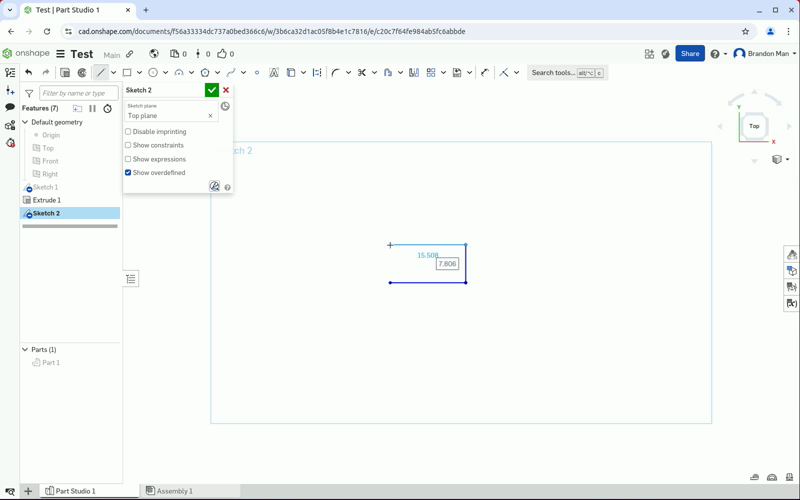
key_up(shift)
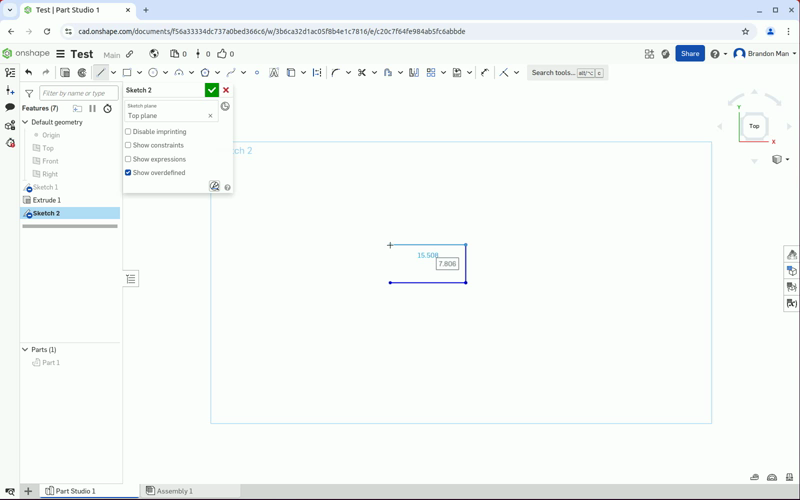
mouse_move(420, 244)
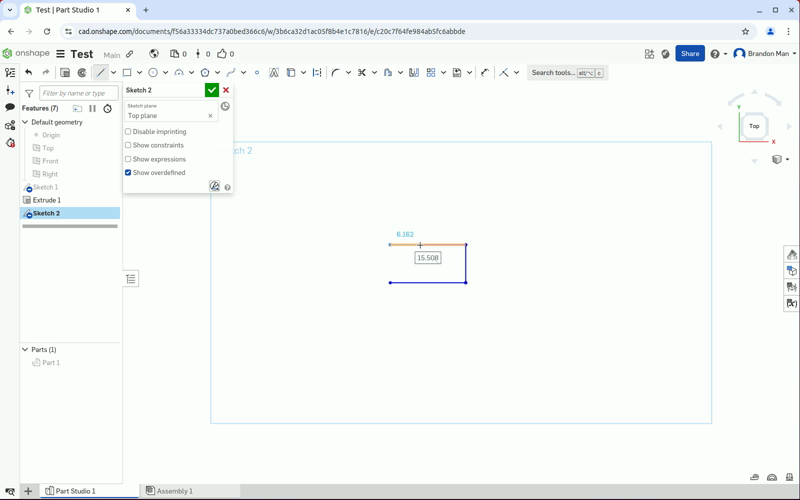
key_down(shift)
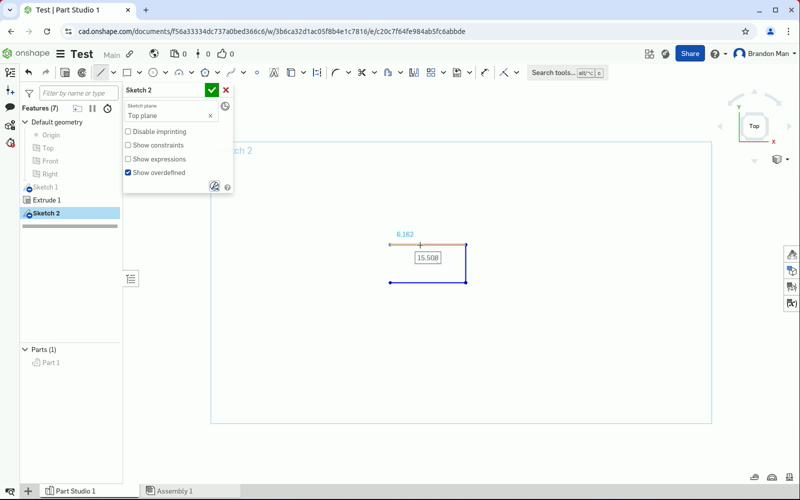
mouse_move(390, 282)
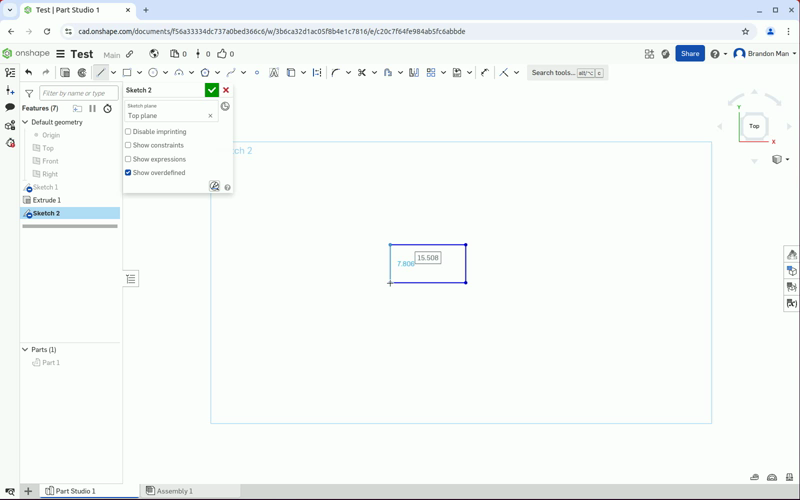
key_up(shift)
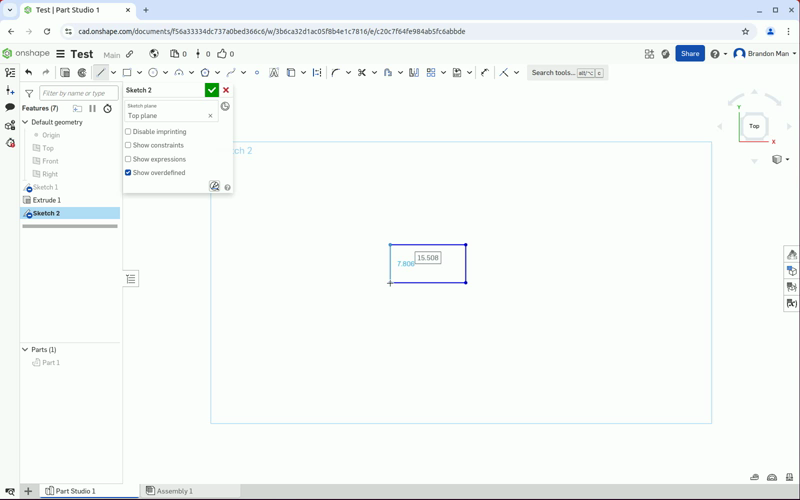
click(390, 282)
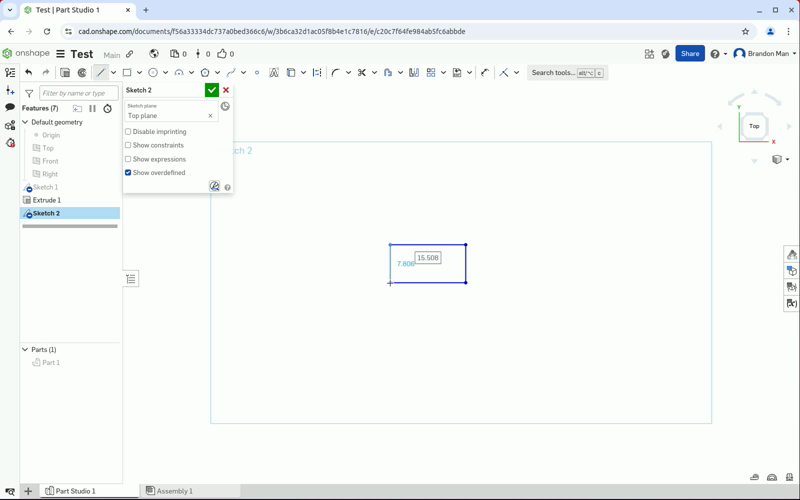
key(esc)
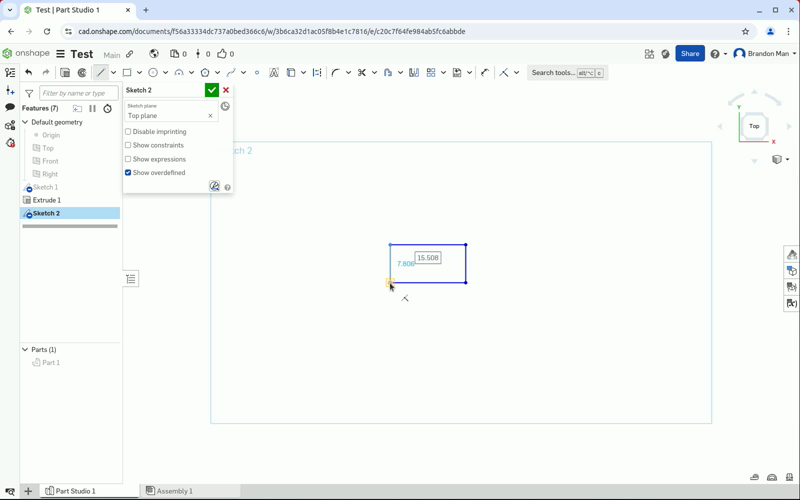
key(c)
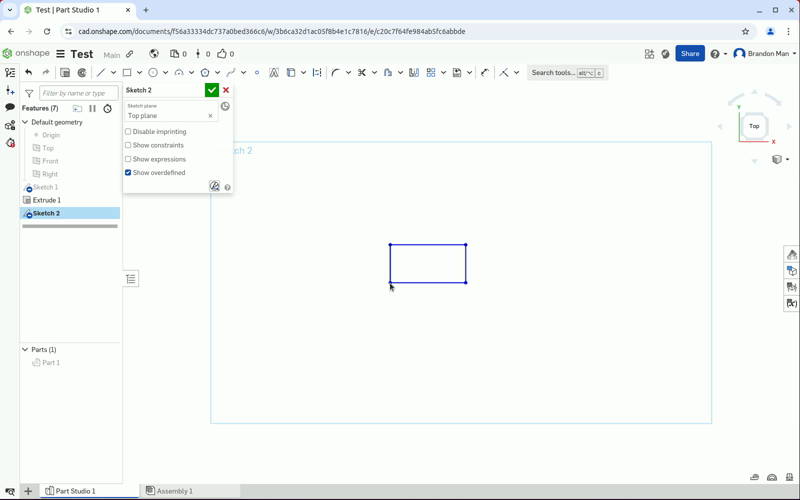
key_down(shift)
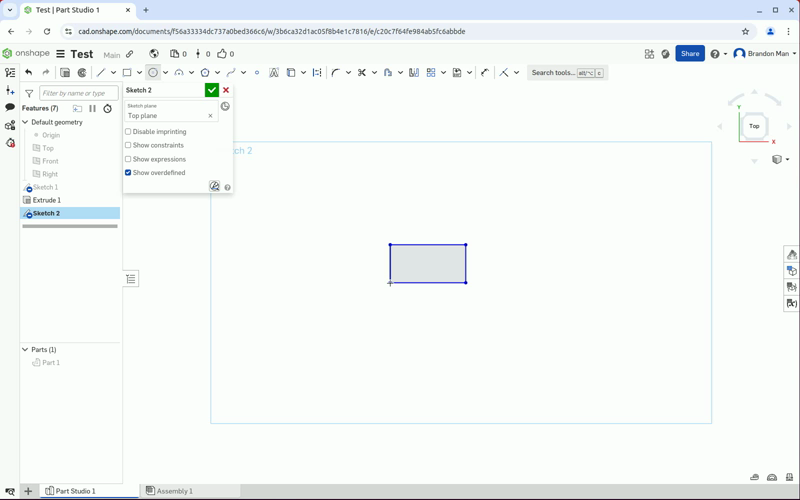
mouse_move(428, 264)
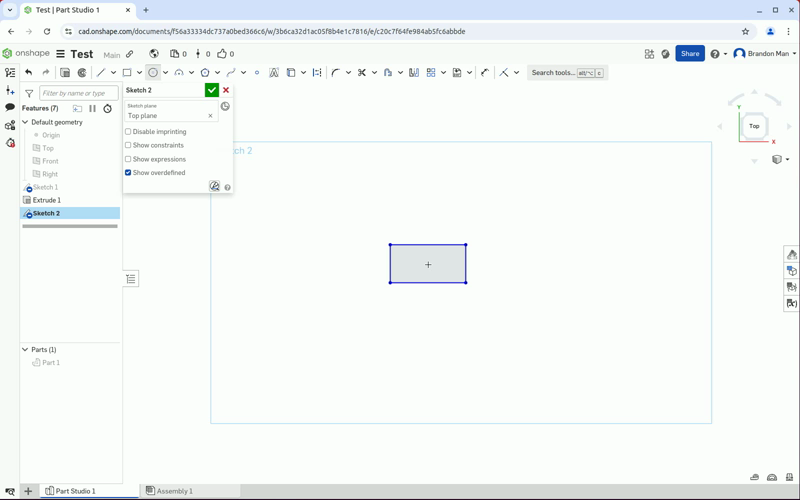
click(428, 264)
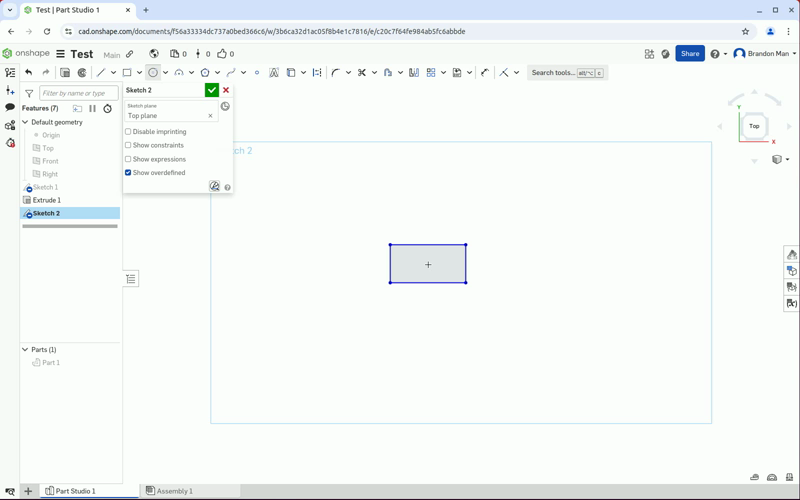
key_up(shift)
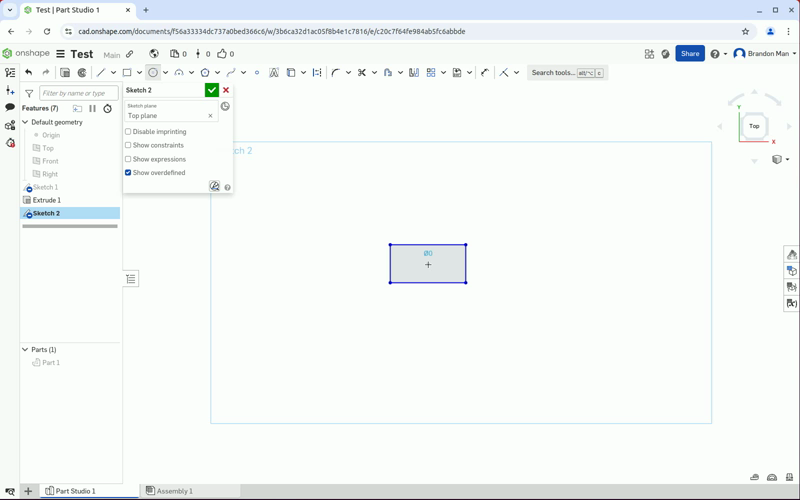
mouse_move(437, 264)
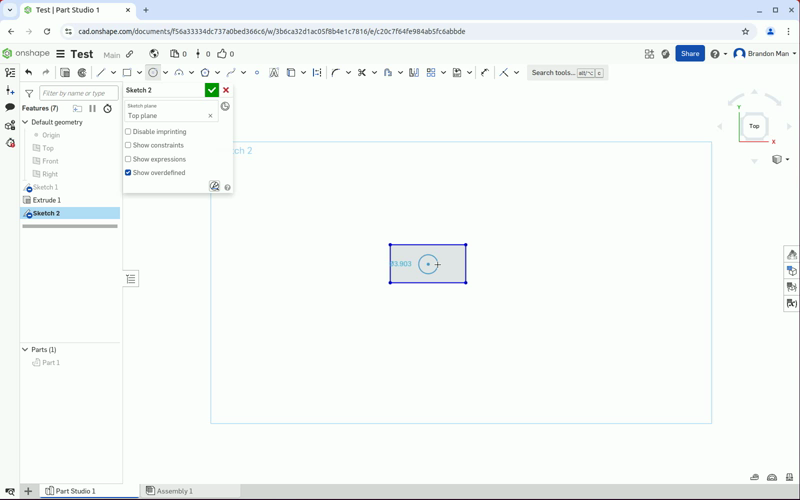
click(437, 264)
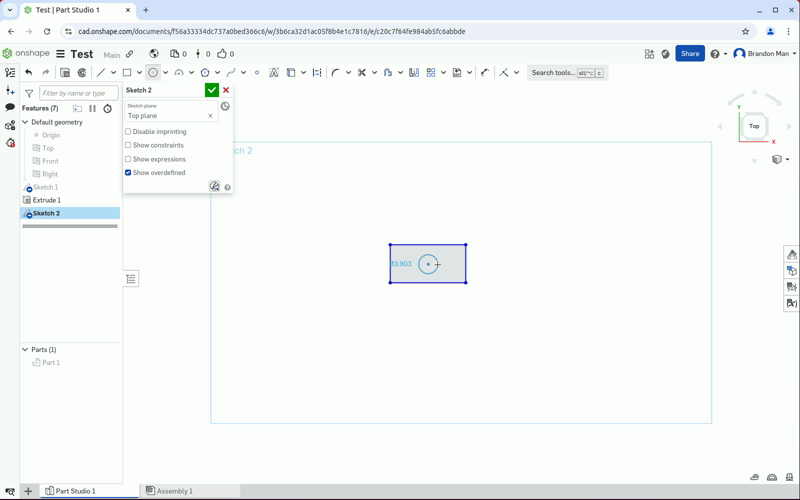
key(esc)
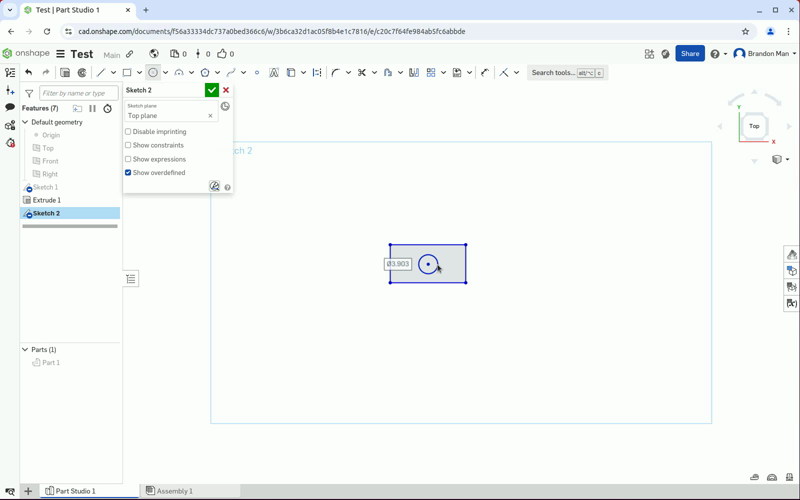
mouse_move(447, 248)
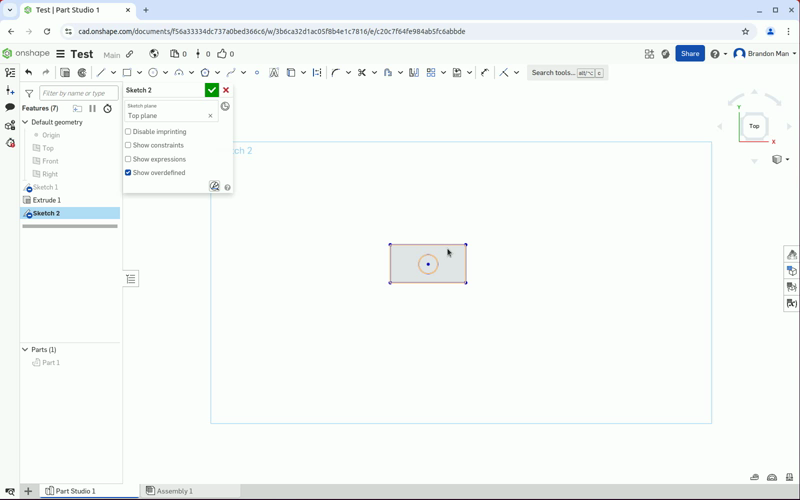
click(447, 248)
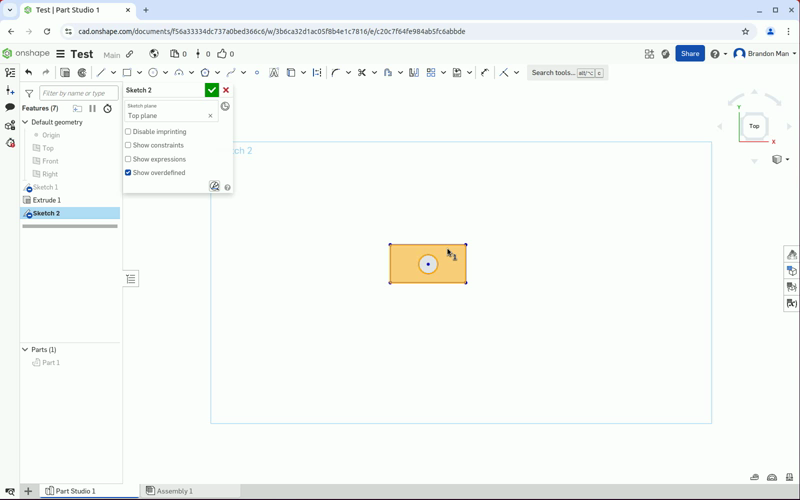
mouse_move(73, 352)
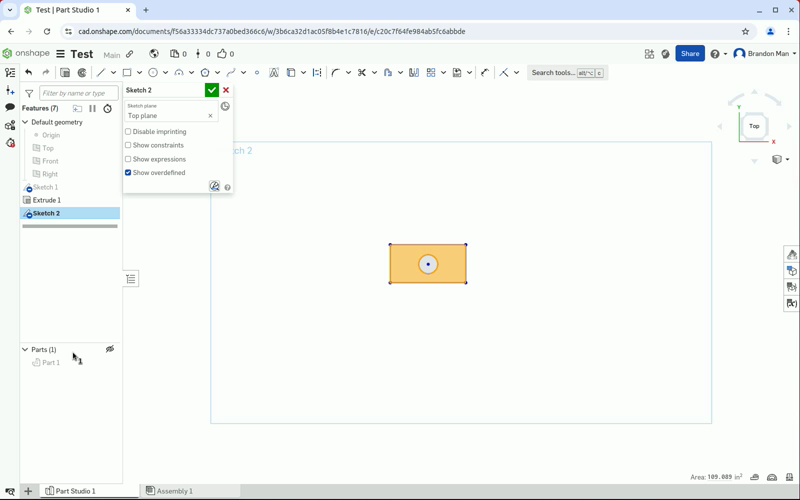
key(shift+y)
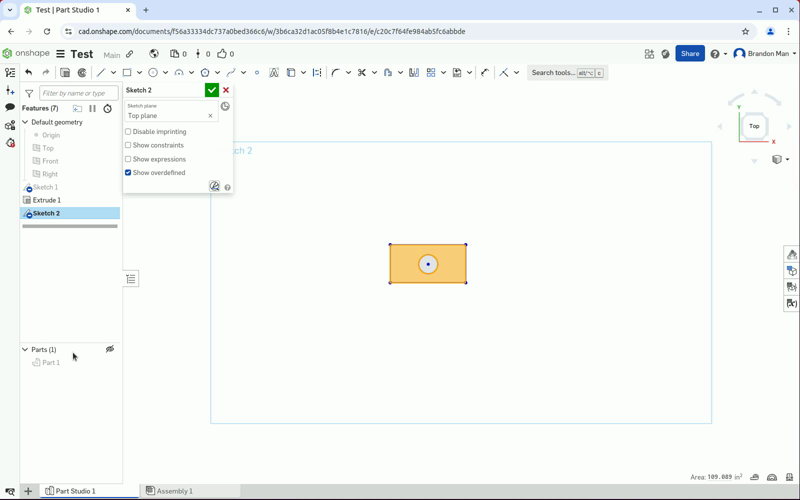
key(shift+e)
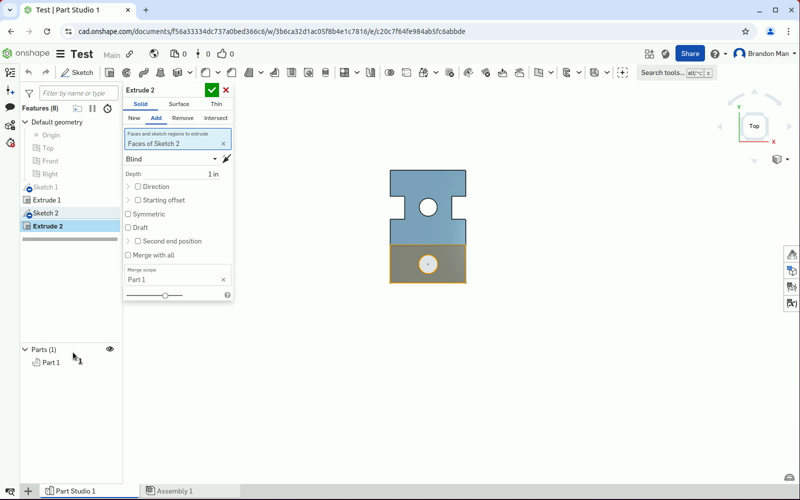
mouse_move(143, 106)
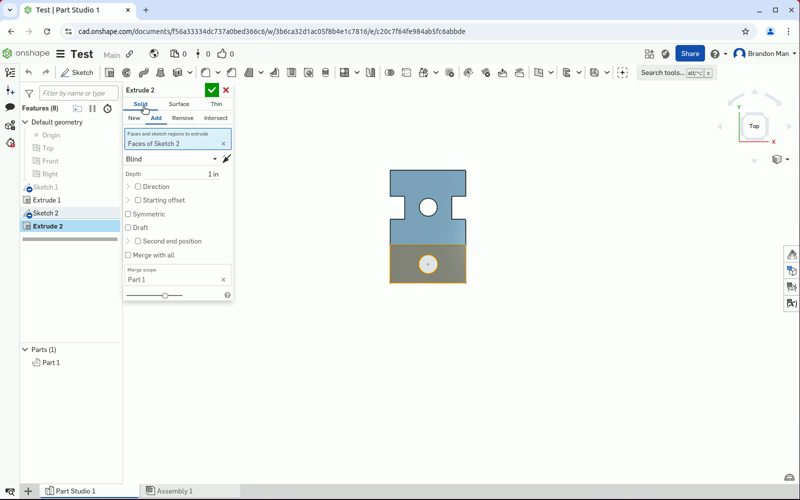
click(143, 106)
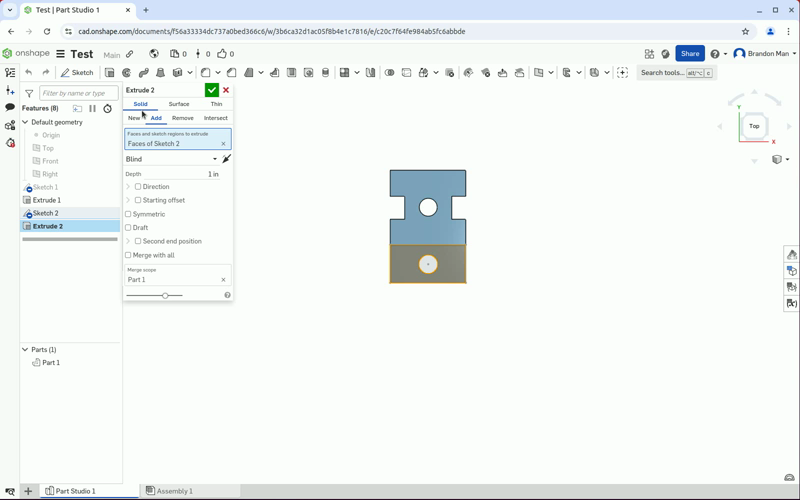
mouse_move(137, 120)
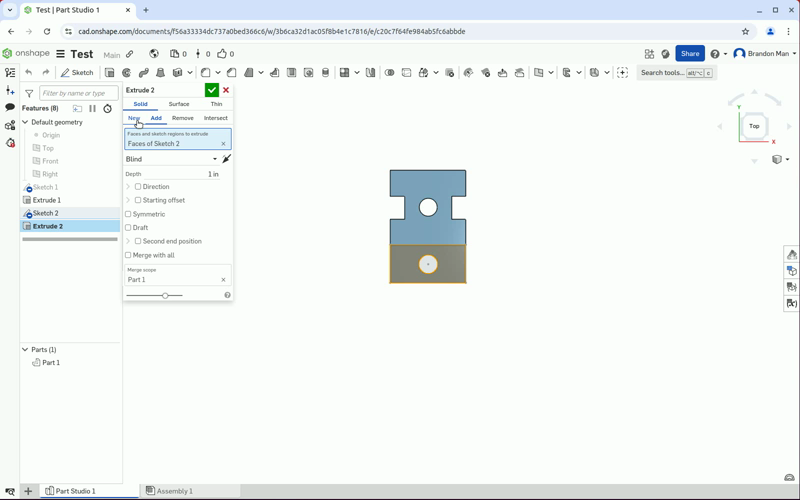
click(137, 120)
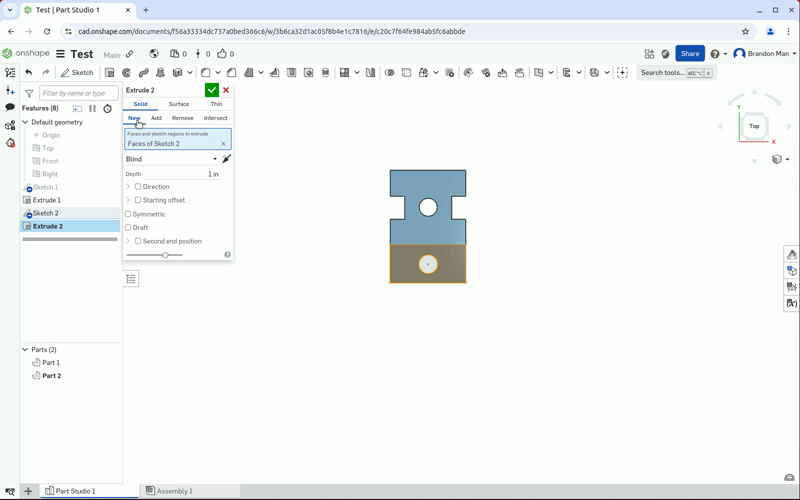
key(tab, 4)
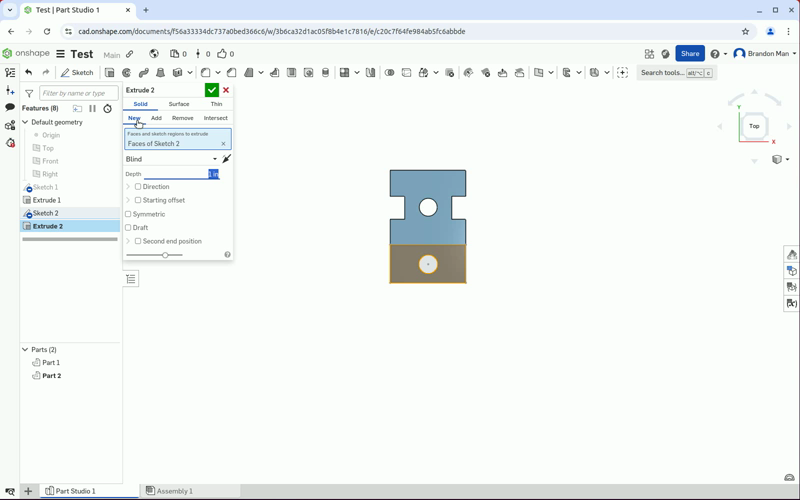
text(3.851)
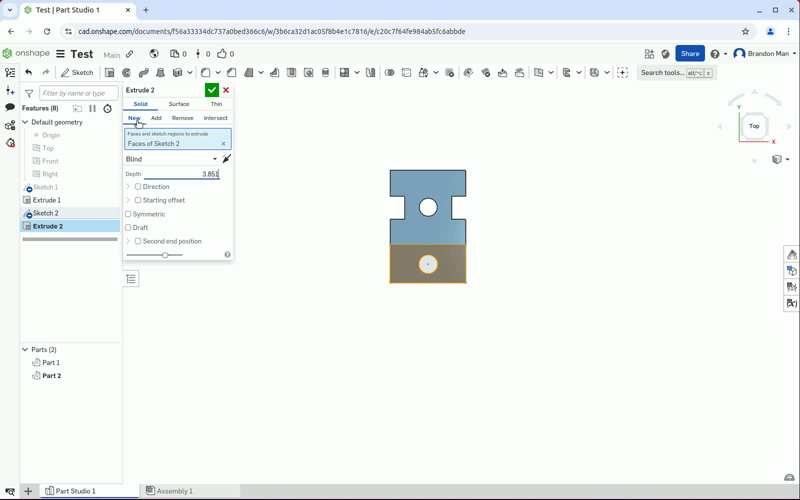
key(enter)
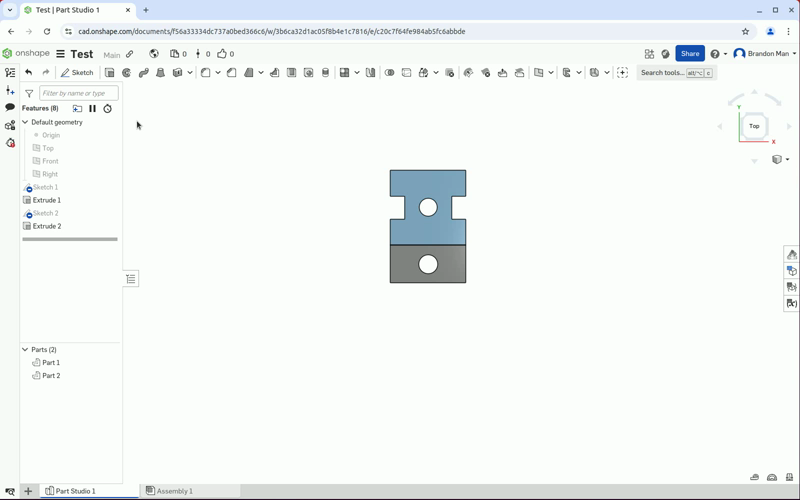
key(shift+h)
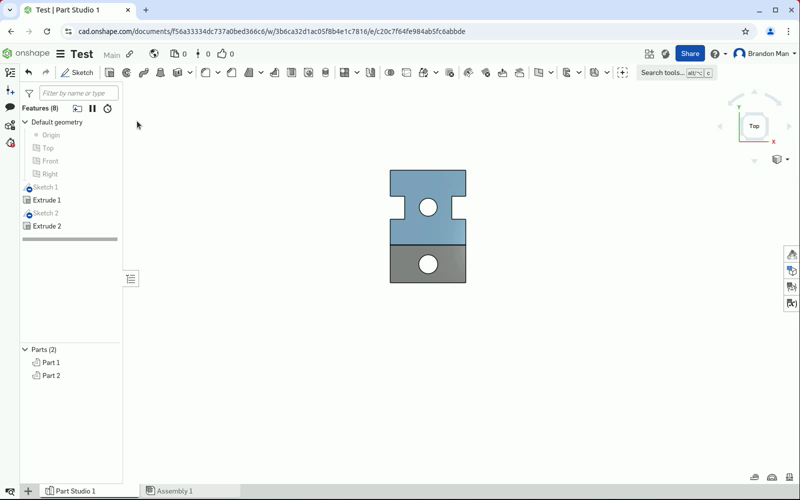
key(shift+h)
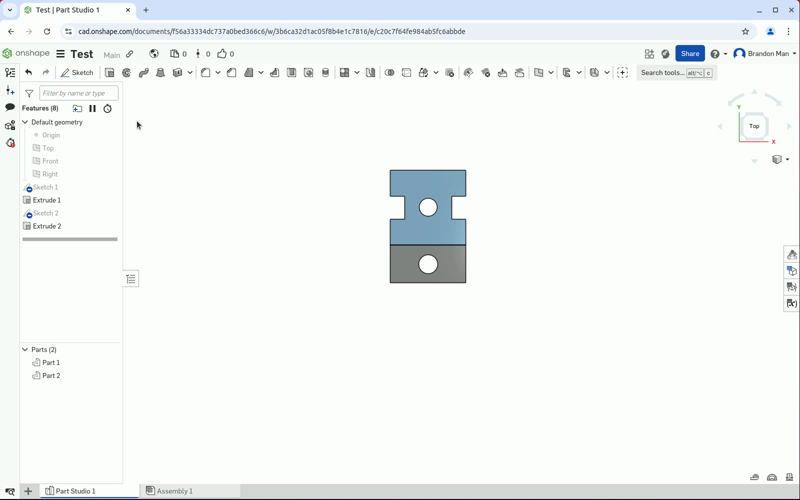
mouse_move(73, 189)
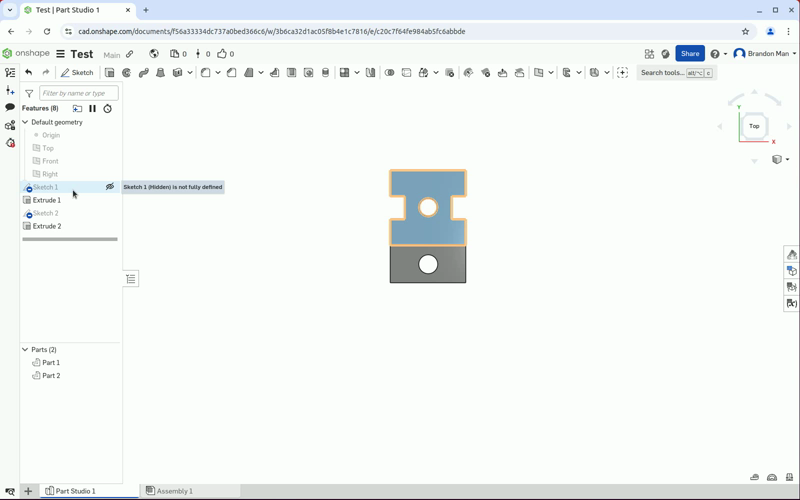
click(73, 189)
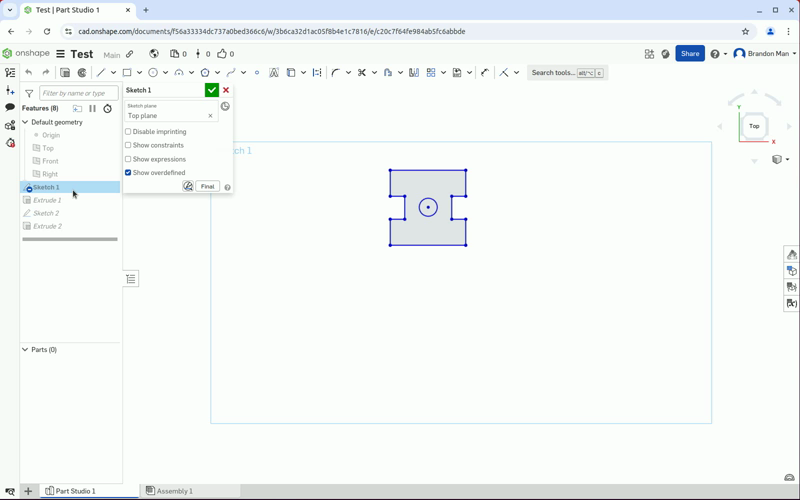
mouse_move(229, 92)
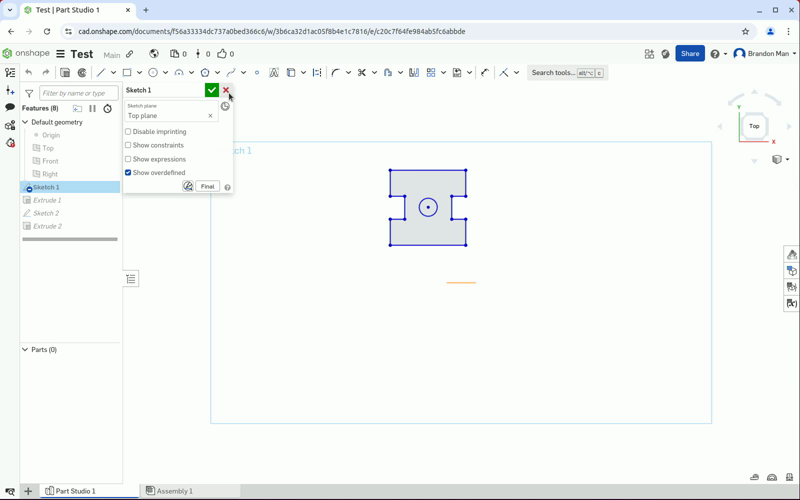
click(229, 92)
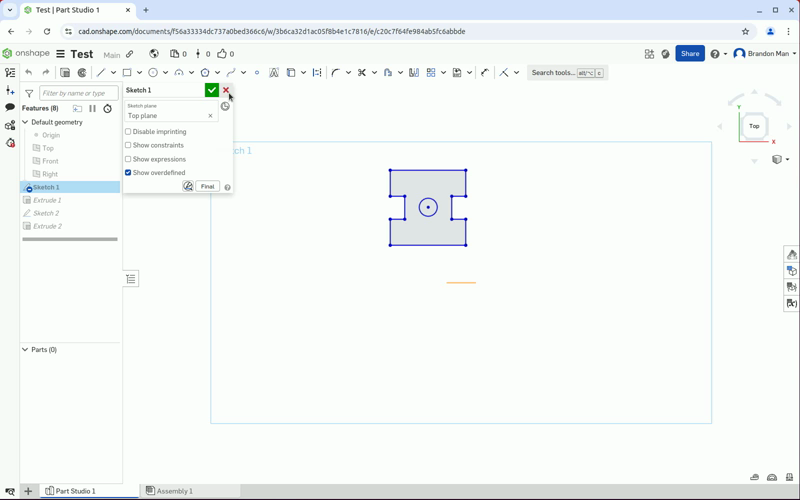
key(shift+s)
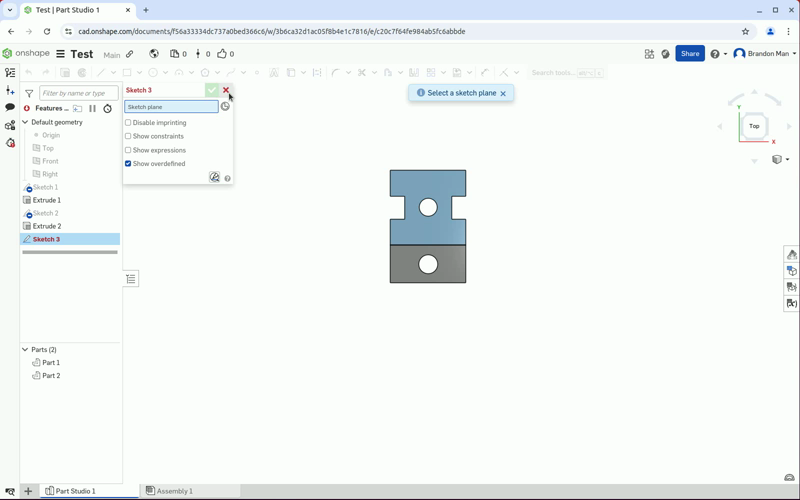
mouse_move(73, 150)
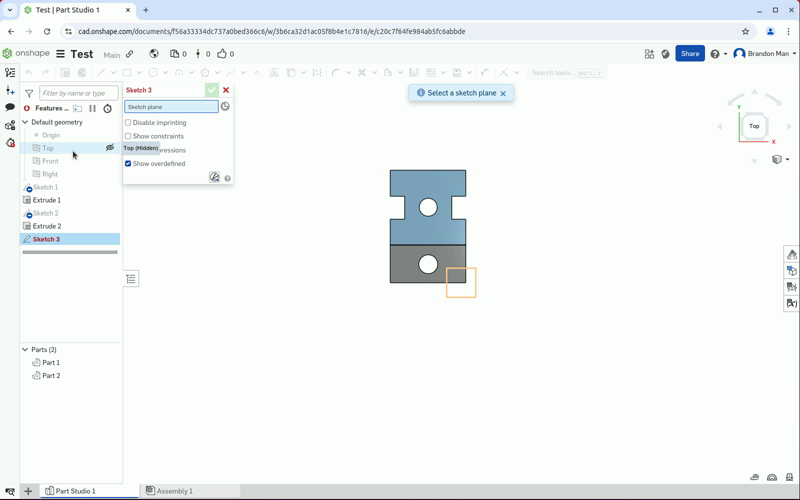
click(73, 150)
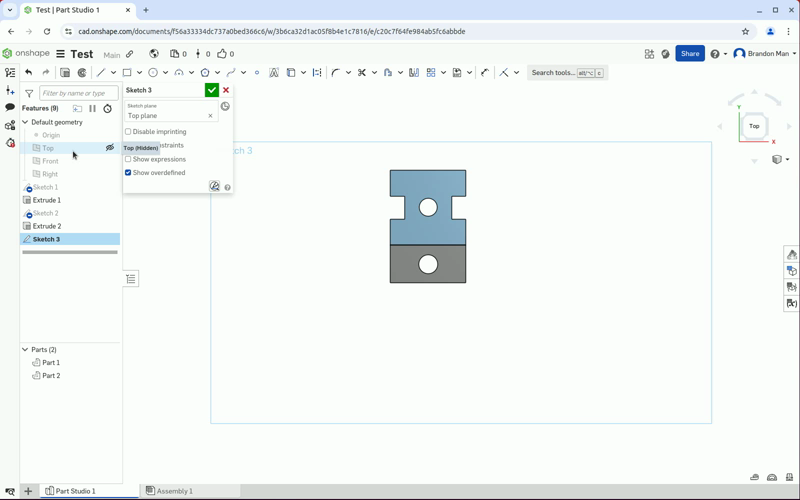
mouse_move(73, 352)
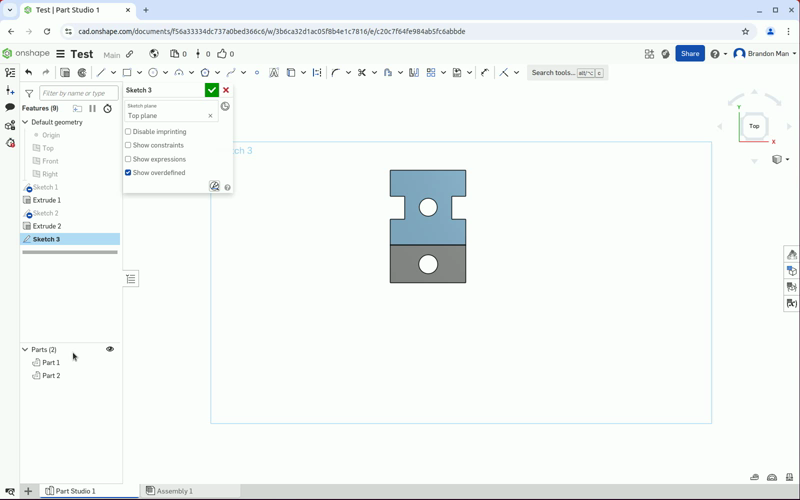
key(y)
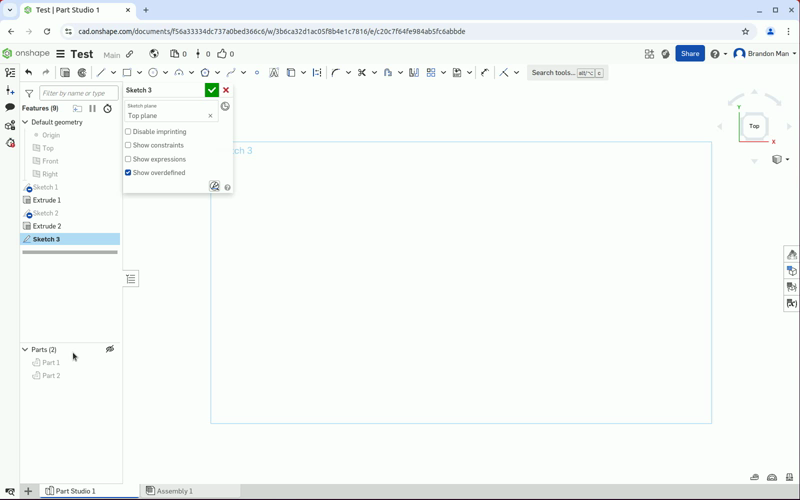
key(l)
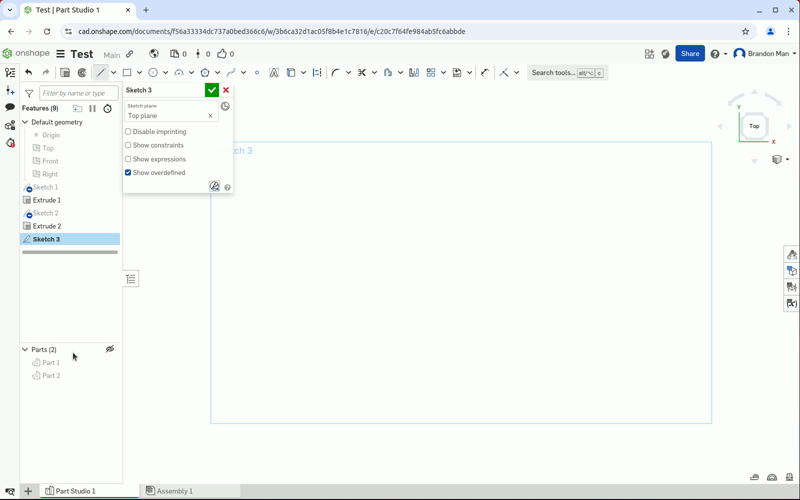
key_down(shift)
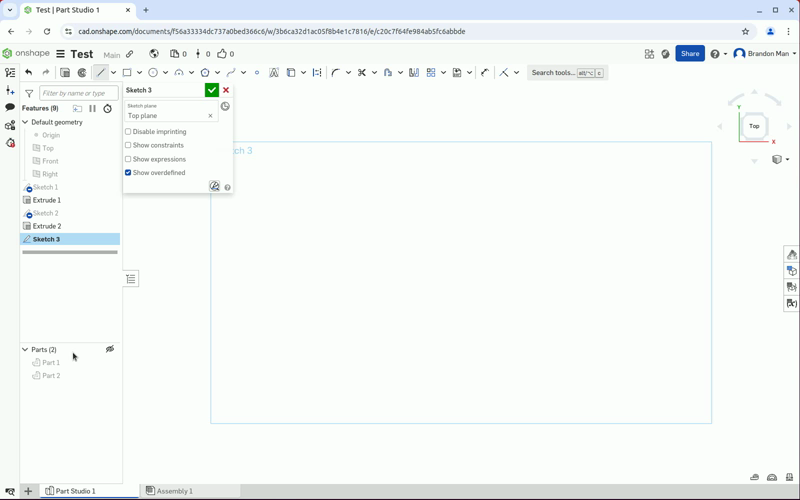
mouse_move(390, 218)
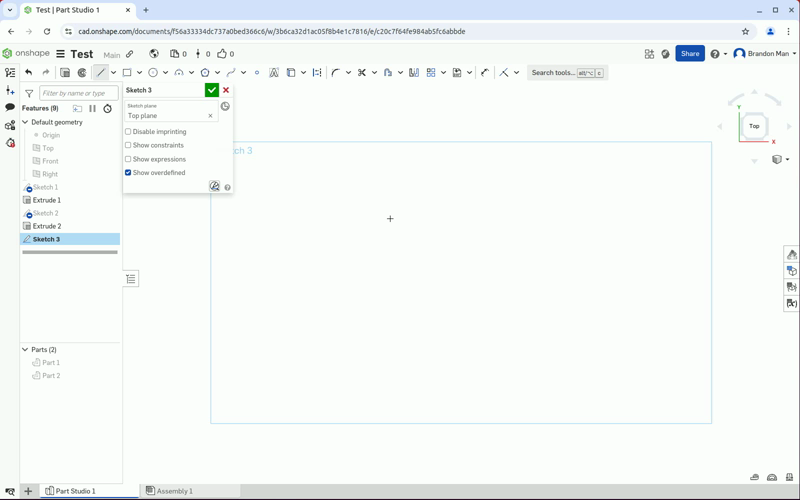
click(390, 218)
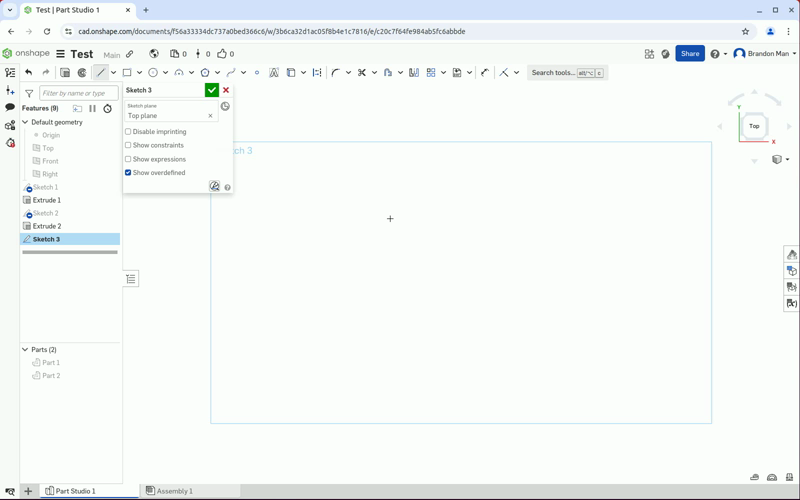
key_up(shift)
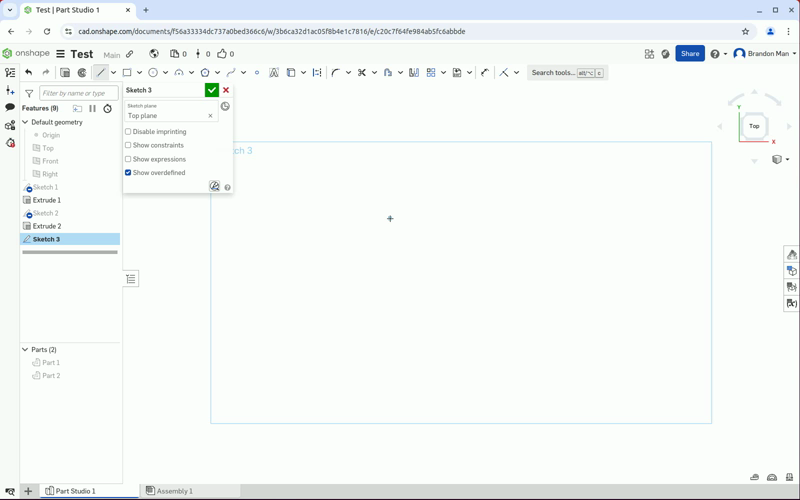
key_down(shift)
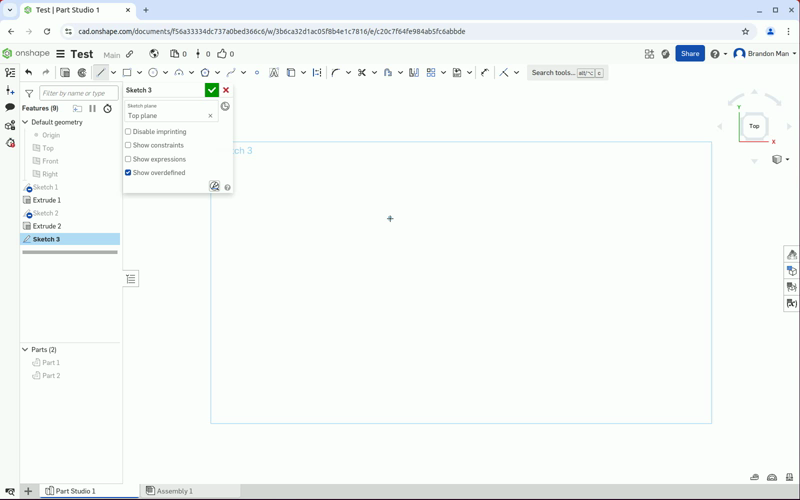
mouse_move(420, 218)
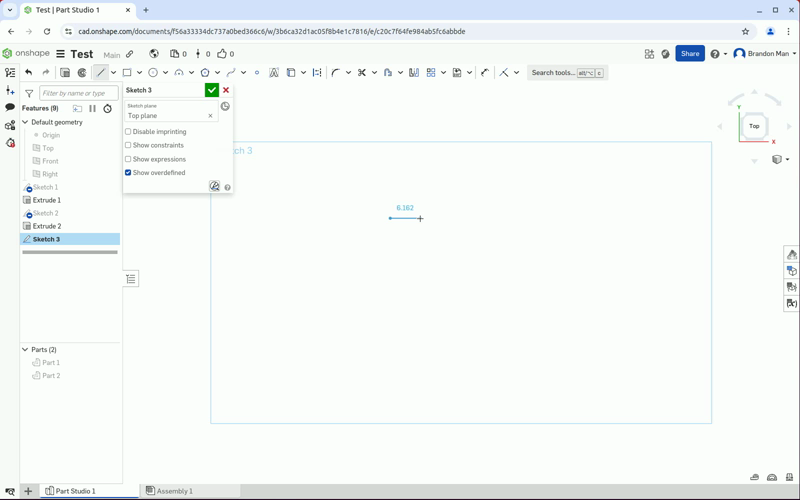
mouse_move(404, 218)
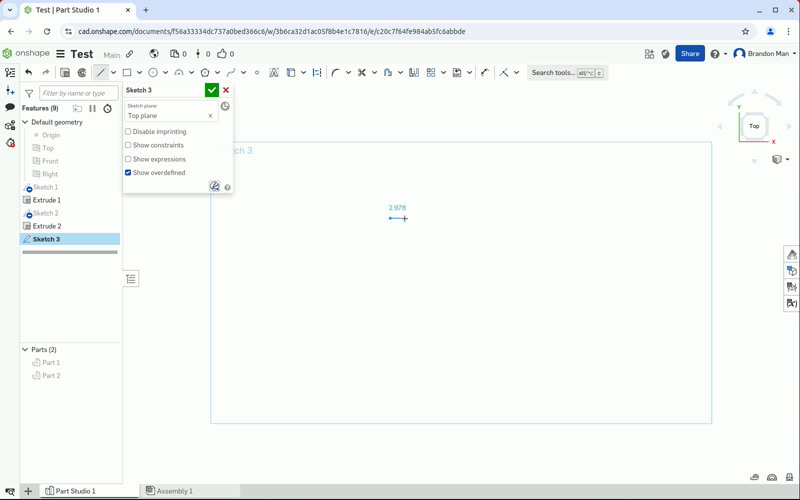
click(404, 218)
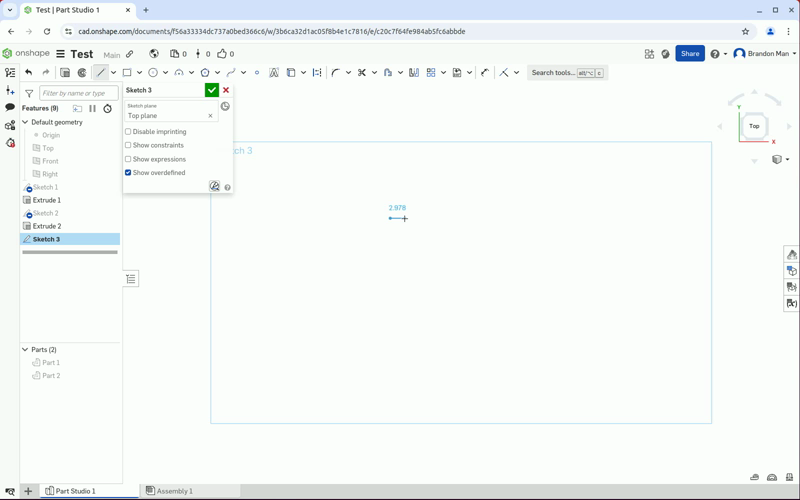
key_up(shift)
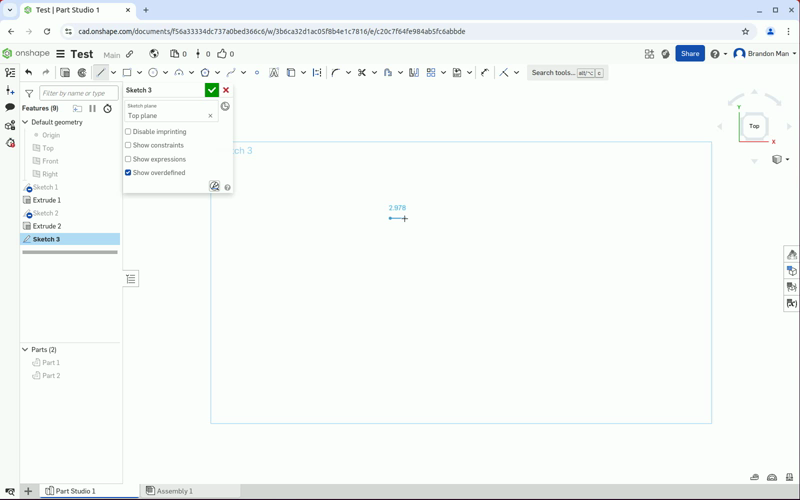
key_down(shift)
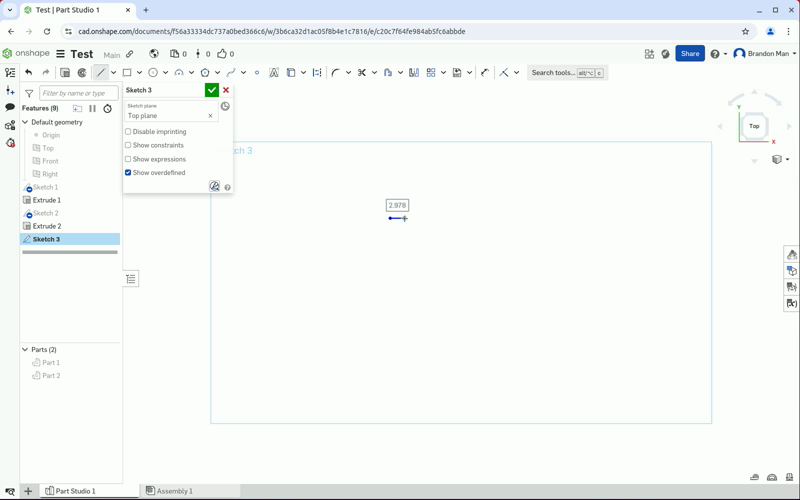
mouse_move(434, 218)
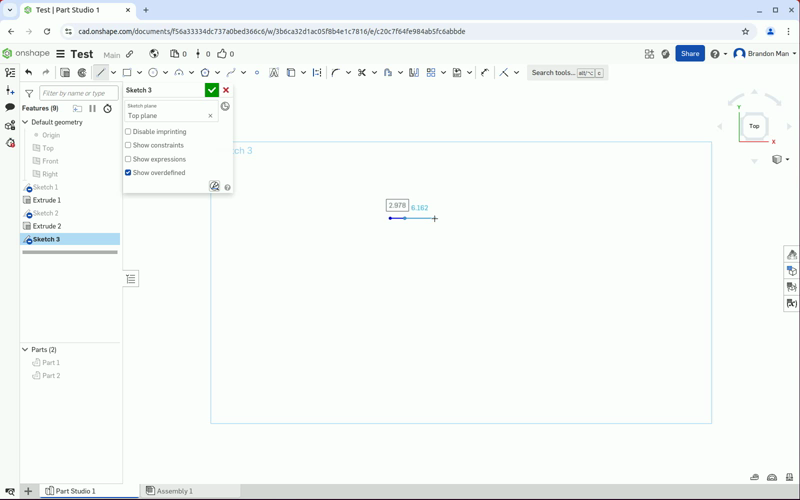
mouse_move(404, 195)
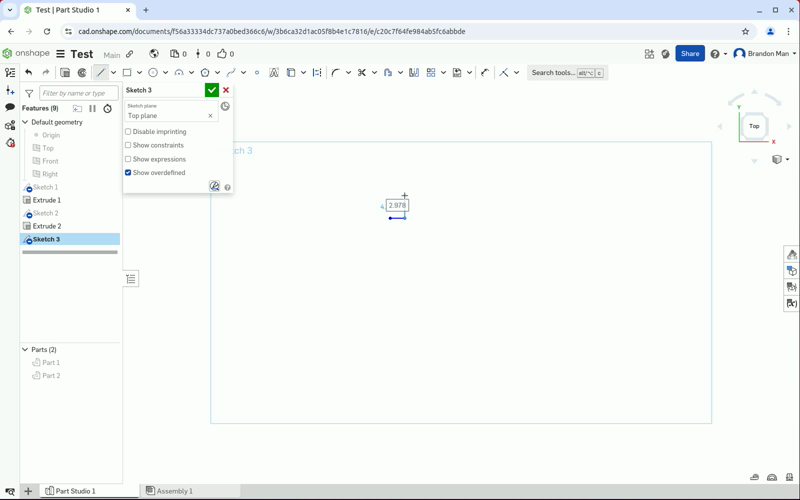
click(404, 195)
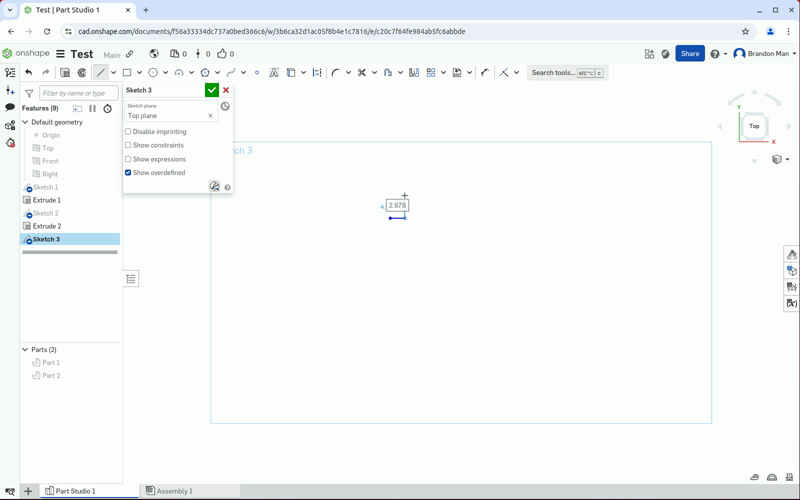
key_up(shift)
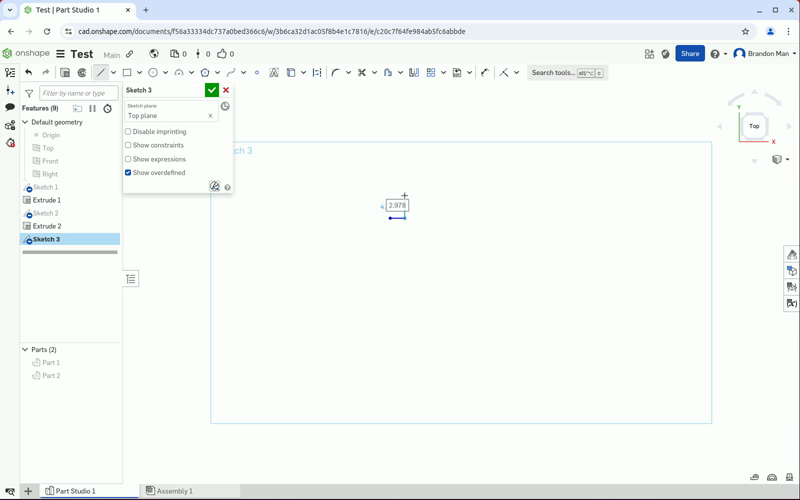
key_down(shift)
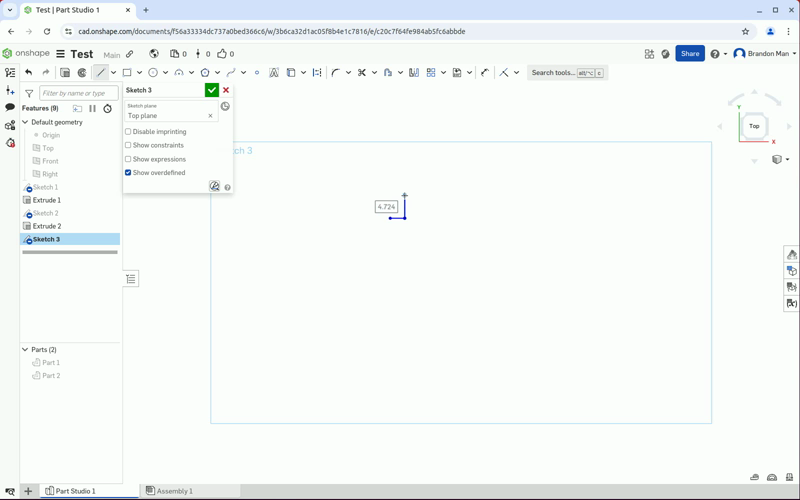
mouse_move(434, 195)
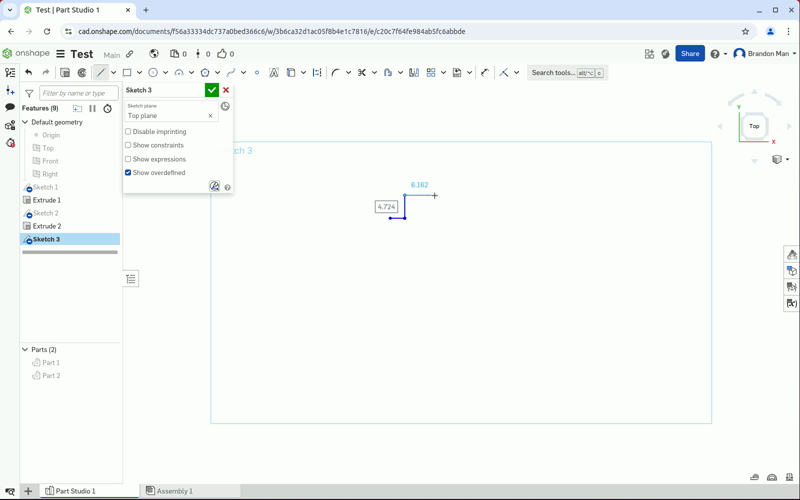
mouse_move(390, 195)
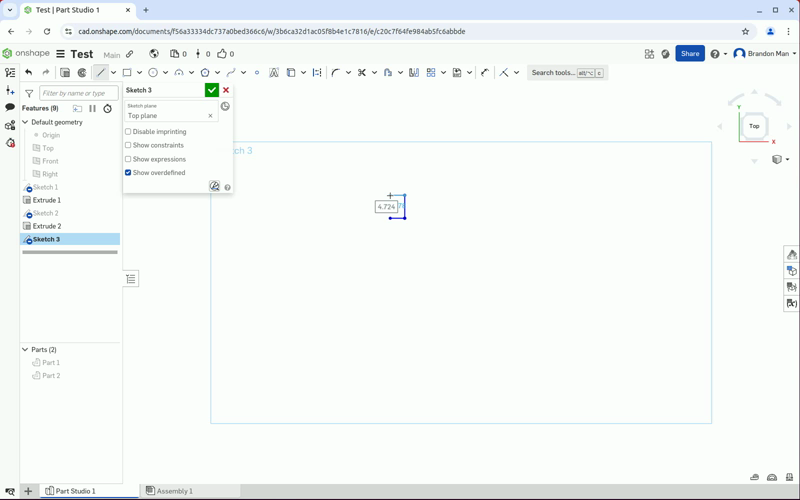
click(390, 195)
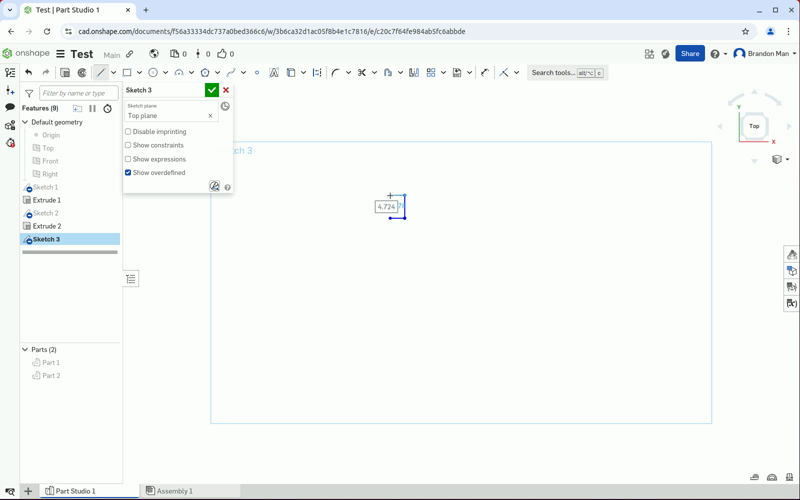
key_up(shift)
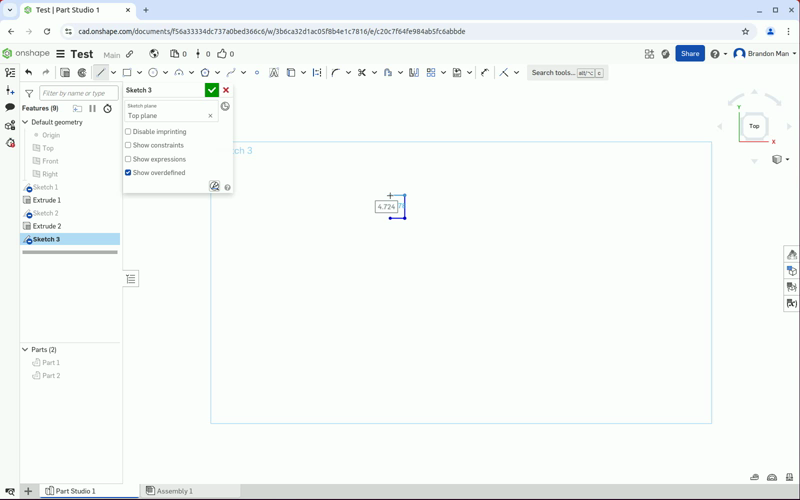
mouse_move(420, 195)
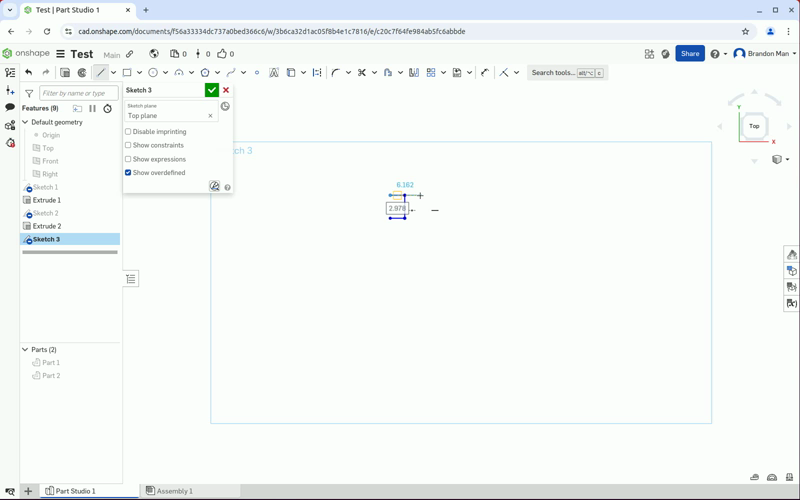
key_down(shift)
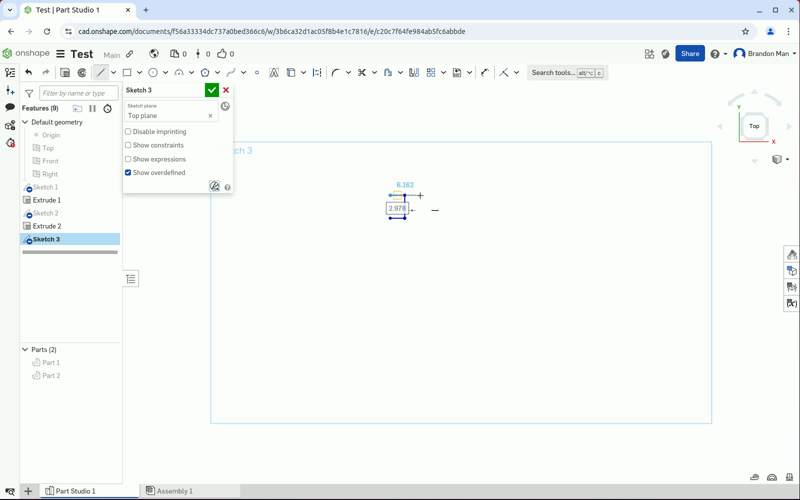
mouse_move(390, 218)
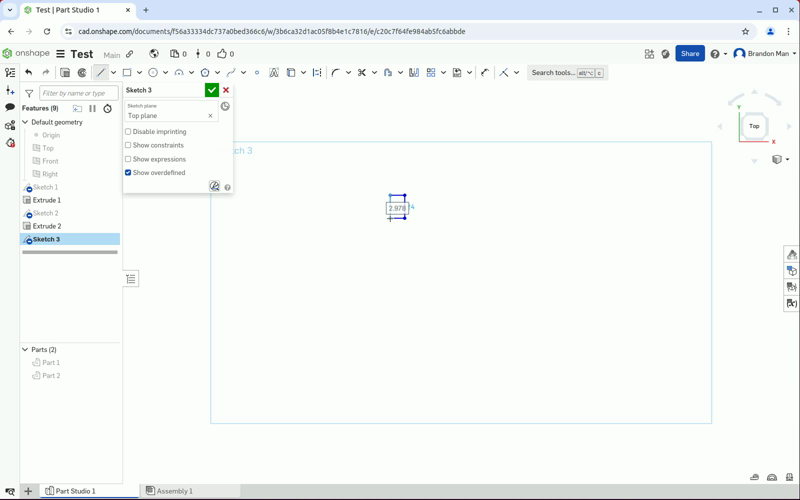
key_up(shift)
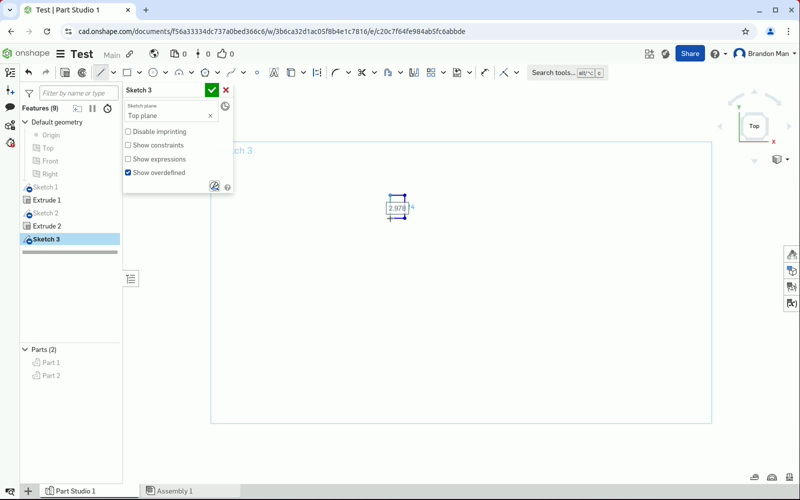
click(390, 218)
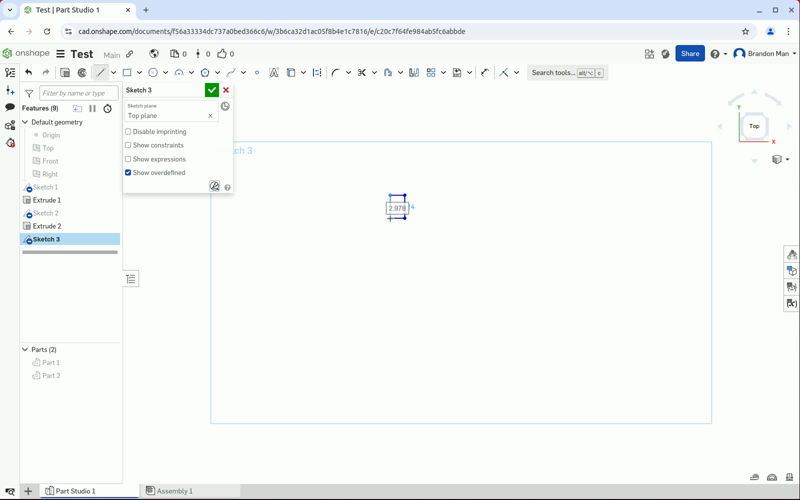
key(esc)
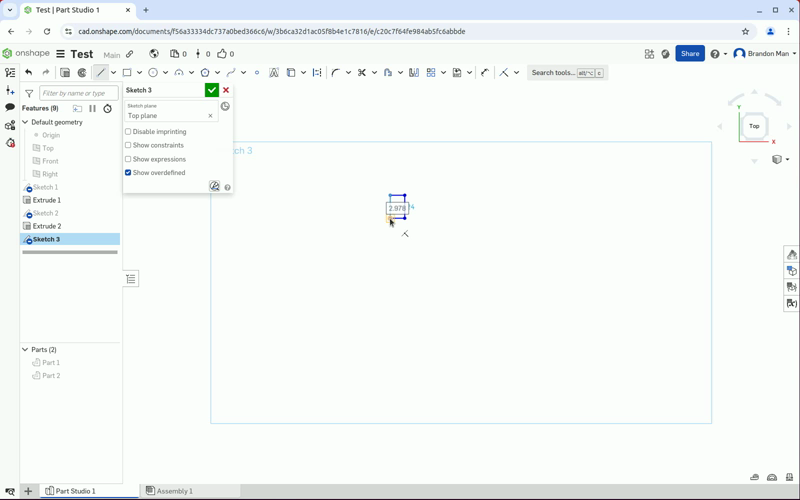
mouse_move(399, 211)
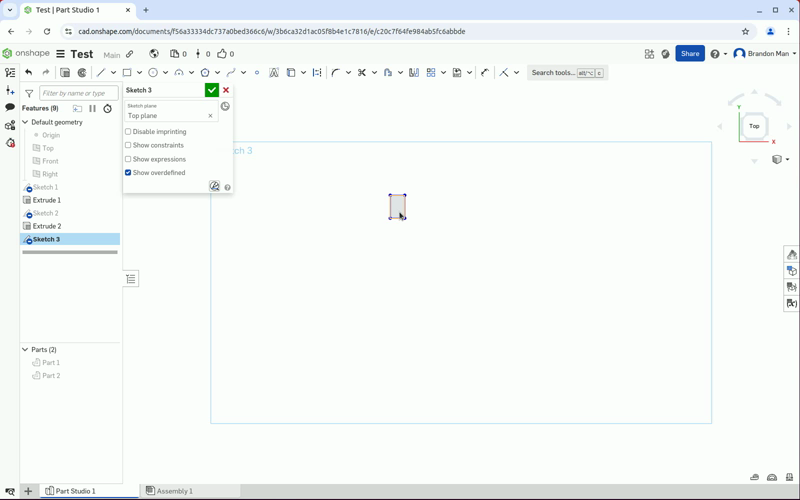
scroll(6)
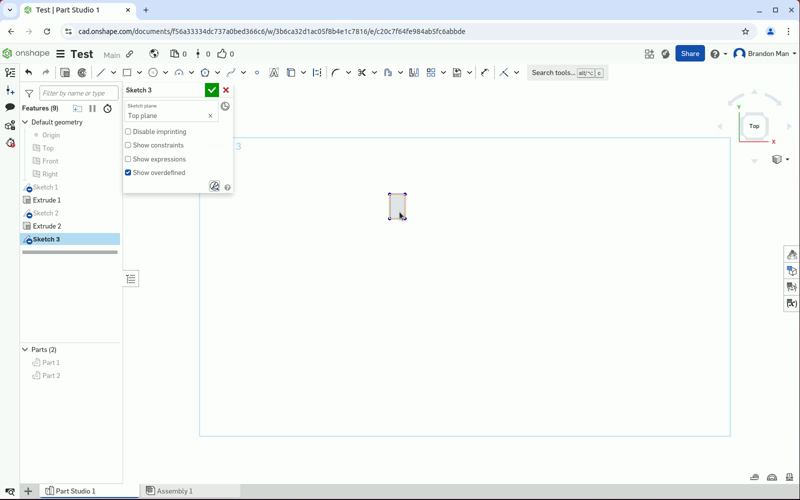
scroll(6)
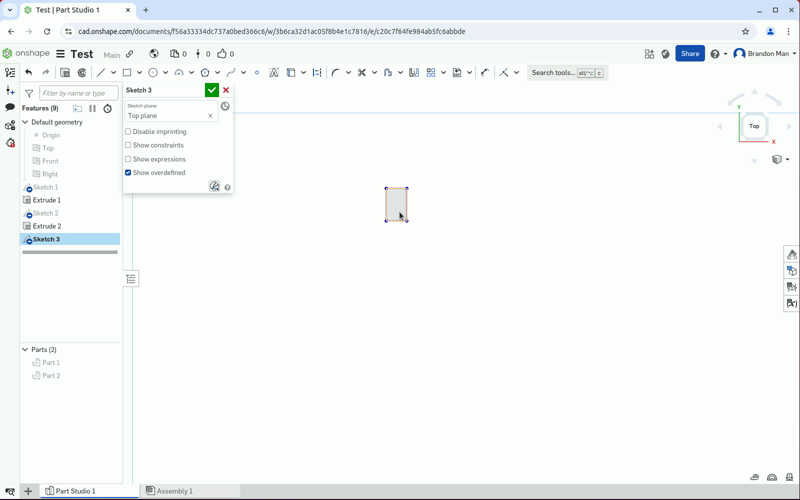
scroll(6)
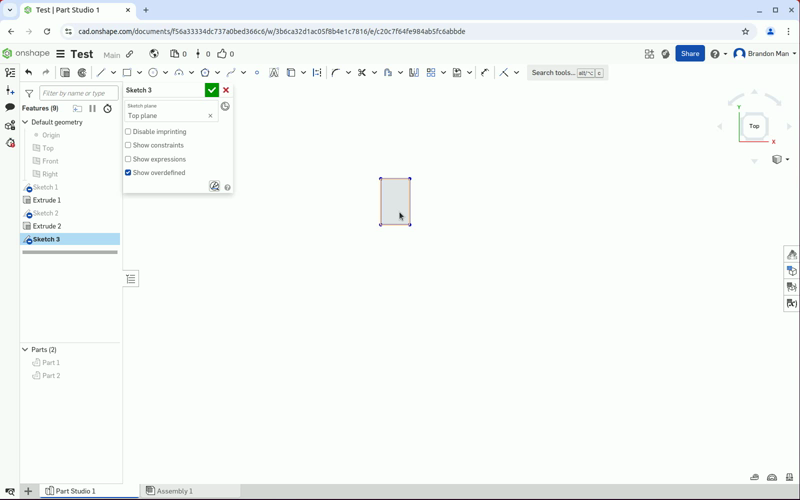
scroll(6)
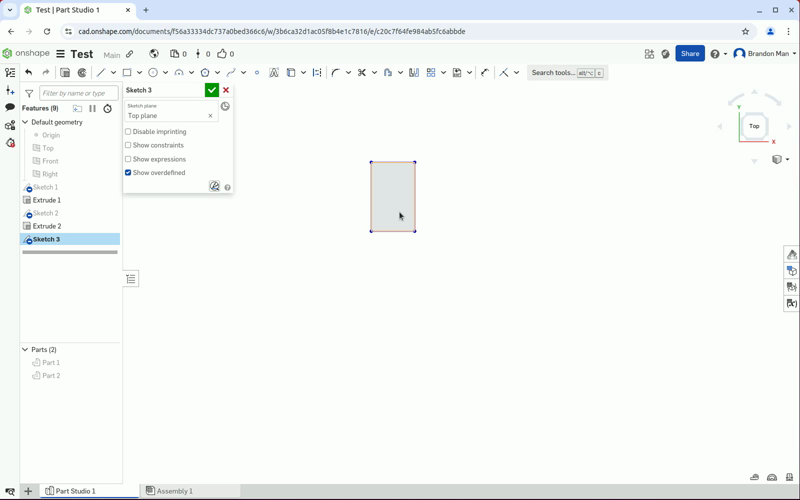
scroll(6)
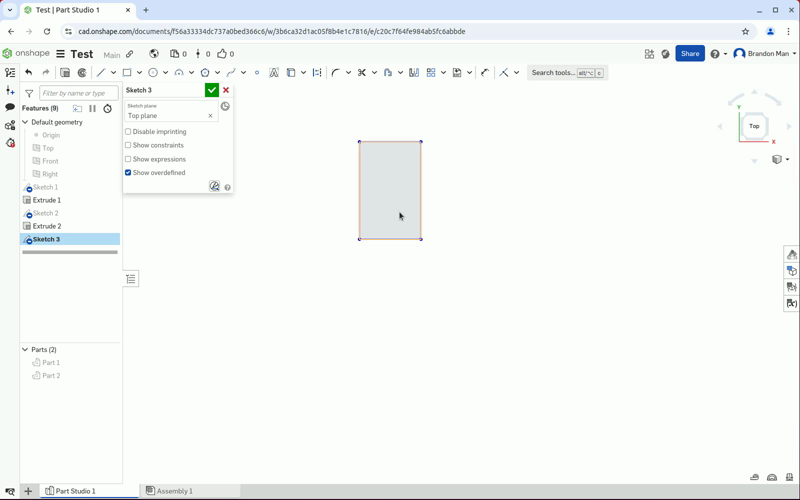
scroll(6)
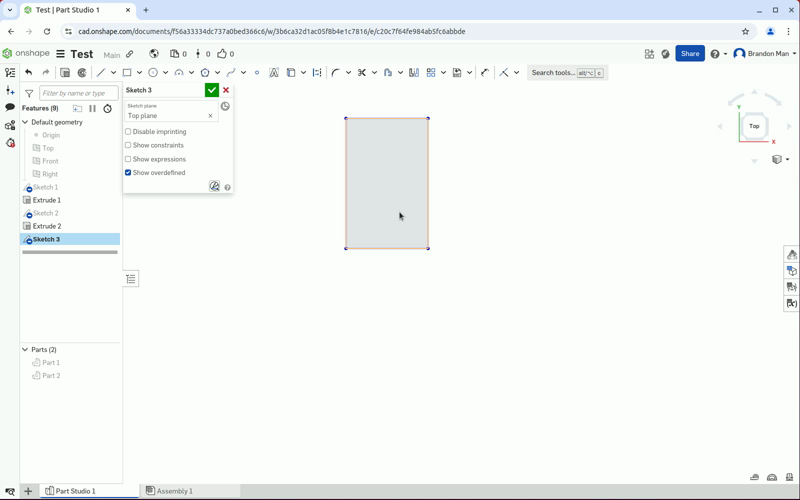
scroll(6)
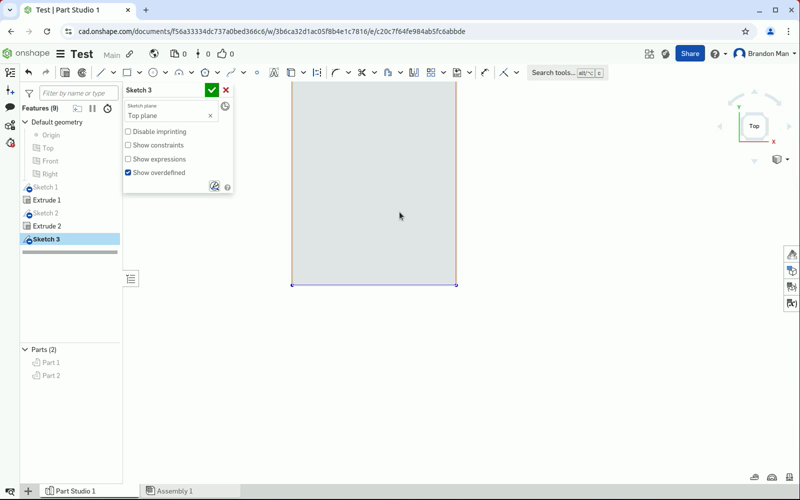
click(399, 211)
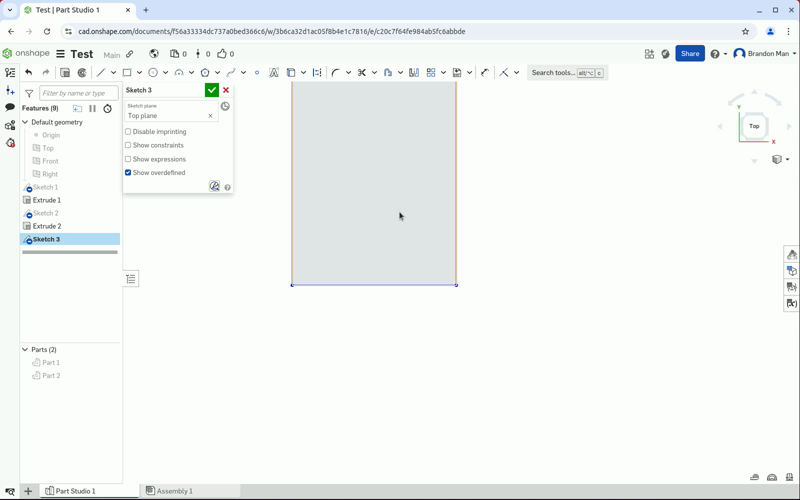
scroll(-6)
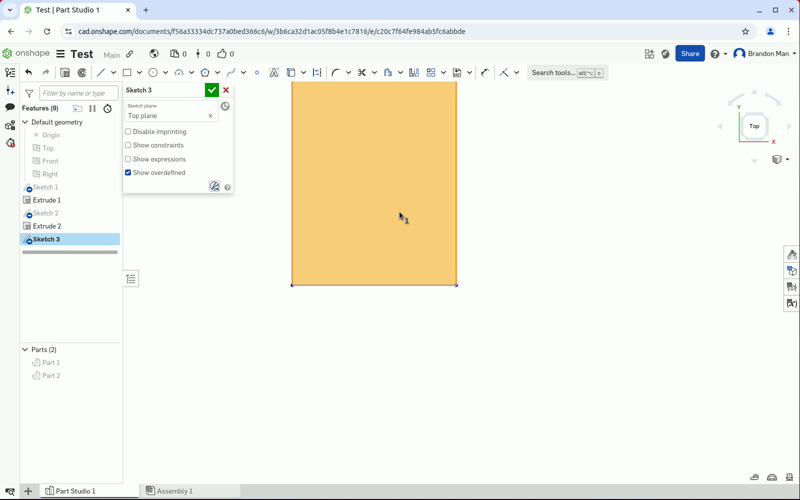
scroll(-6)
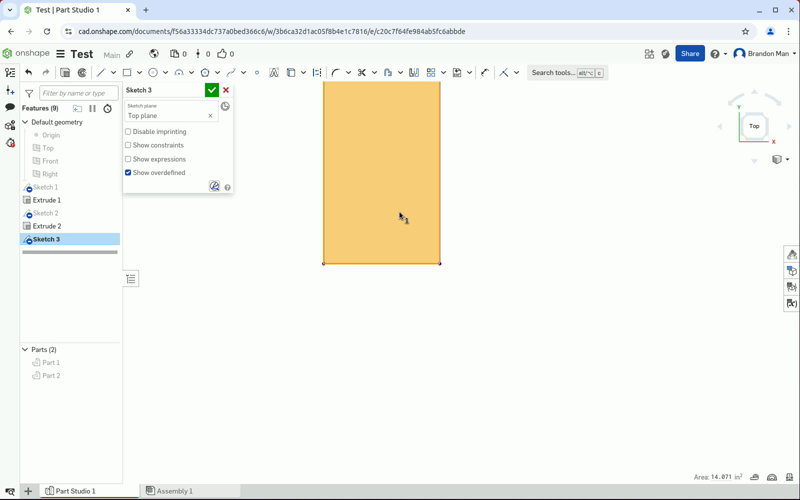
scroll(-6)
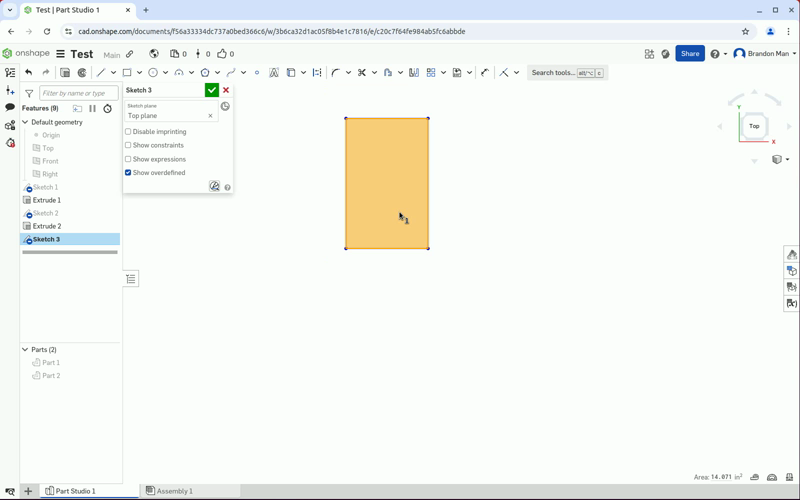
scroll(-6)
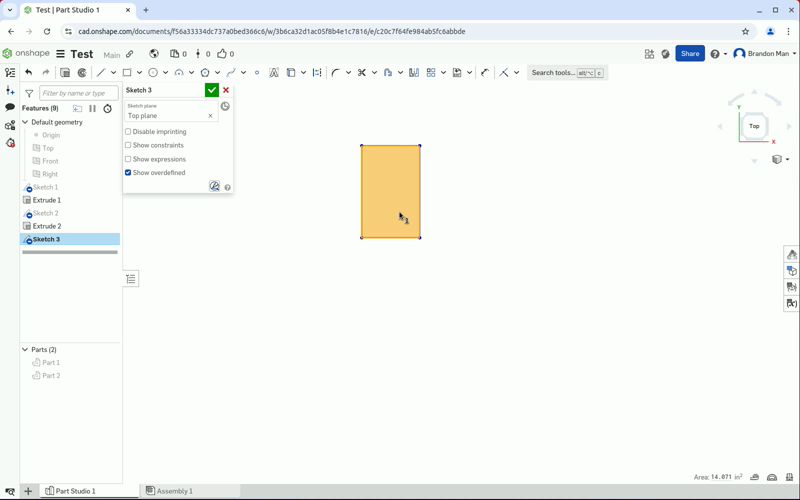
scroll(-6)
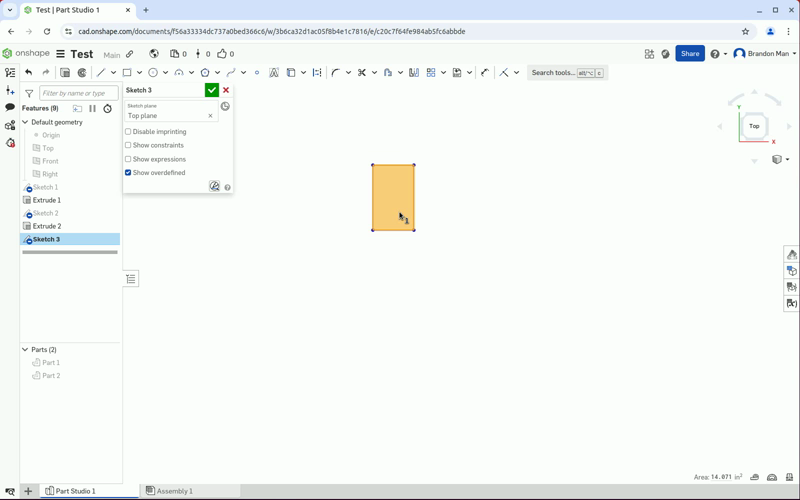
scroll(-6)
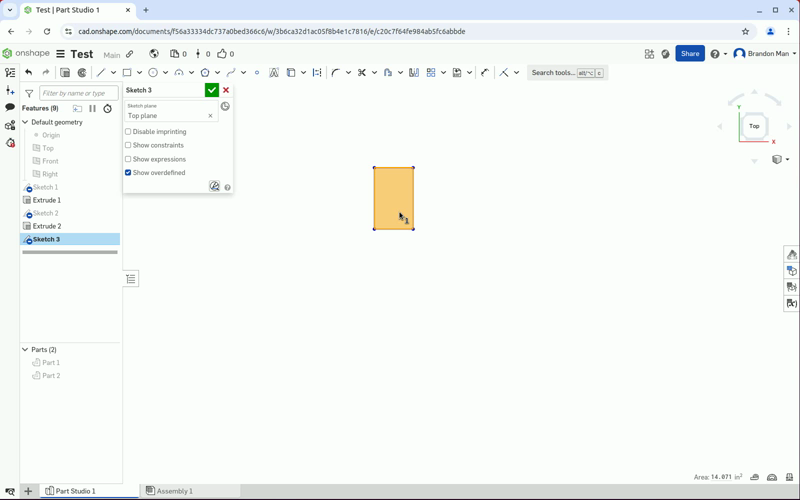
scroll(-6)
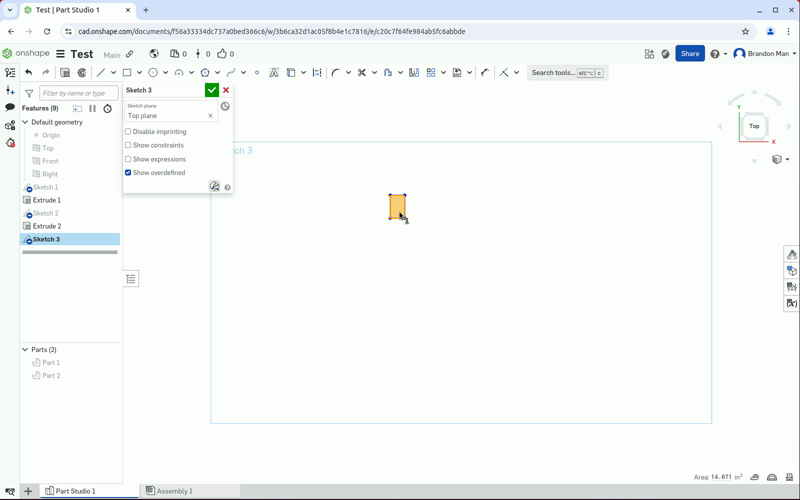
mouse_move(73, 352)
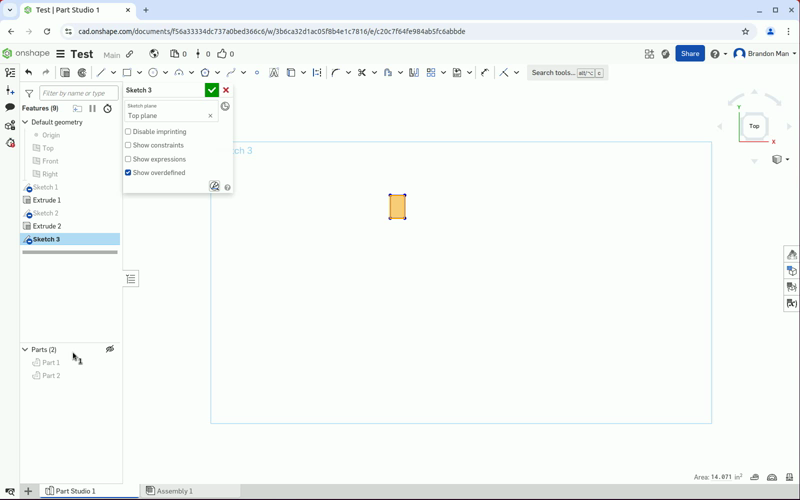
key(shift+y)
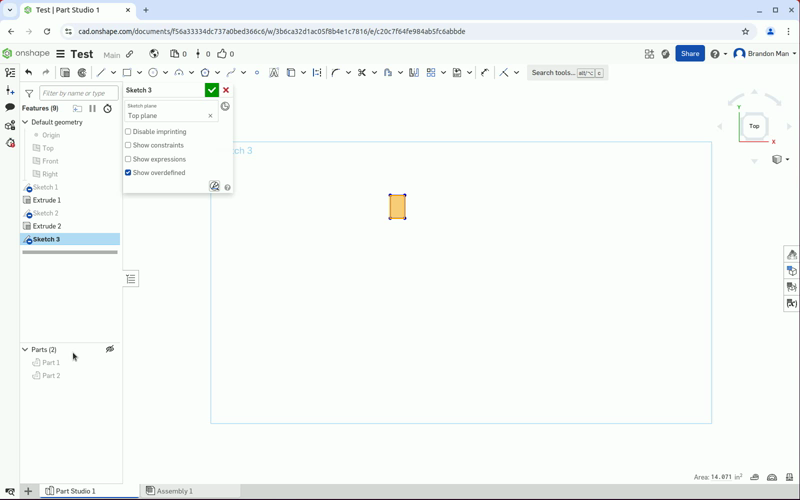
key(shift+e)
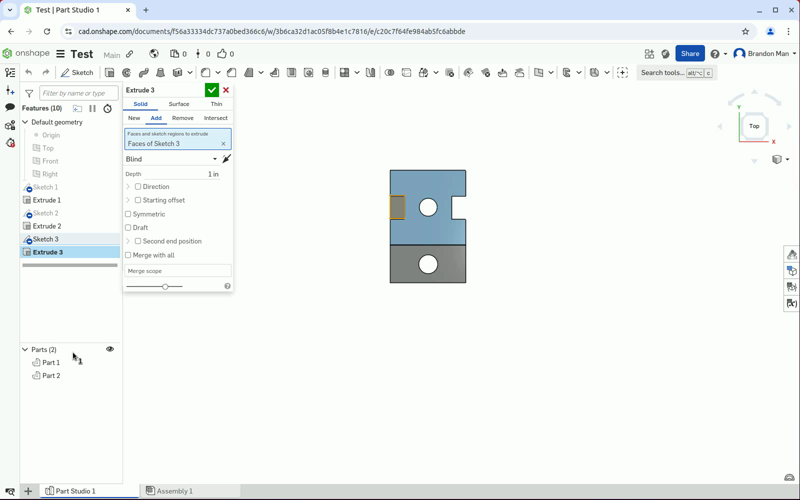
mouse_move(143, 106)
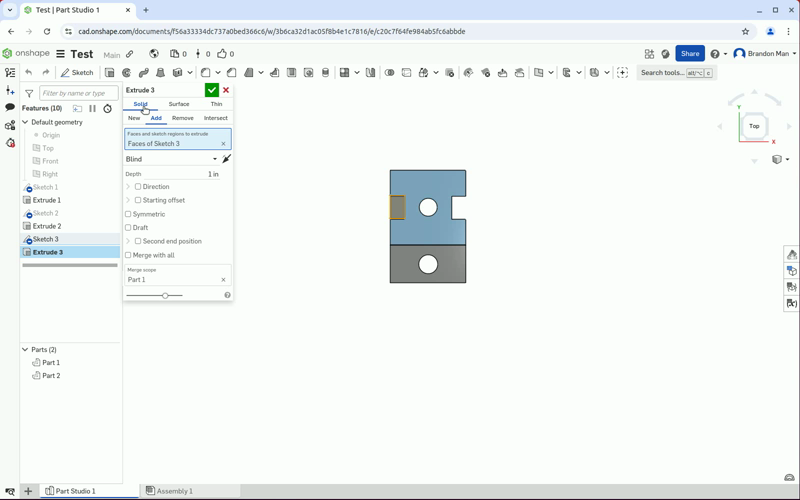
click(143, 106)
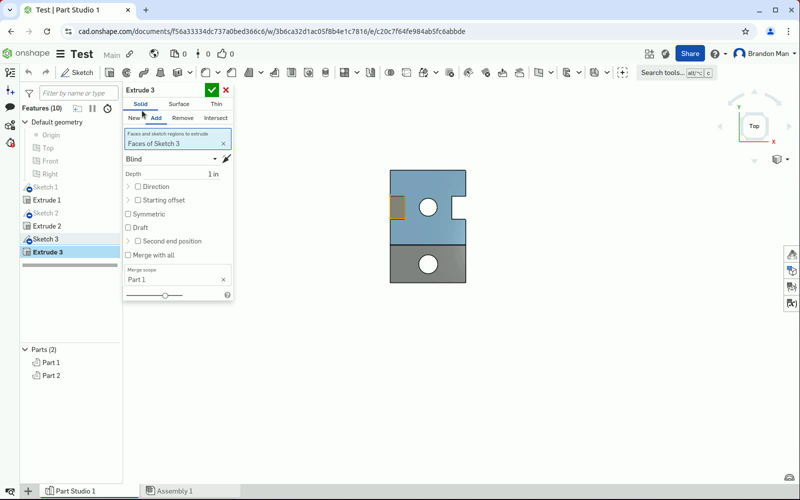
mouse_move(137, 120)
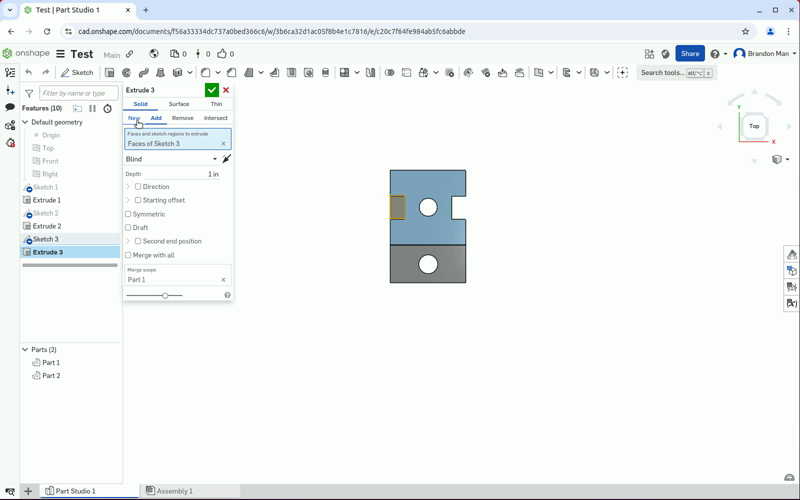
click(137, 120)
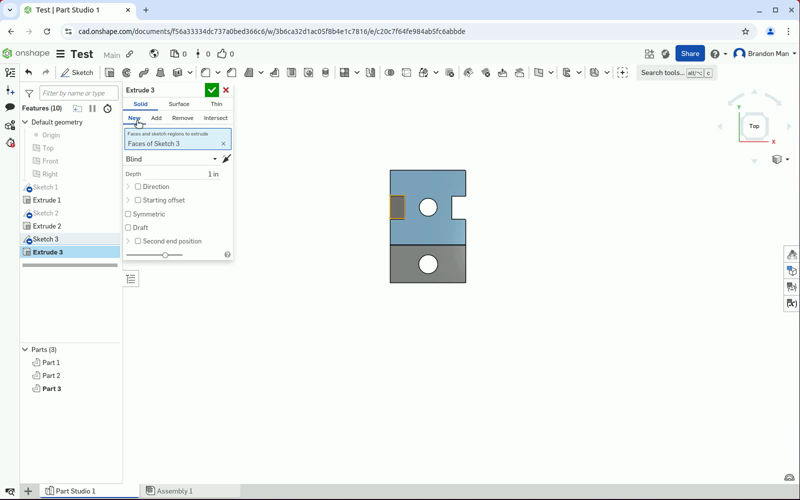
key(tab, 4)
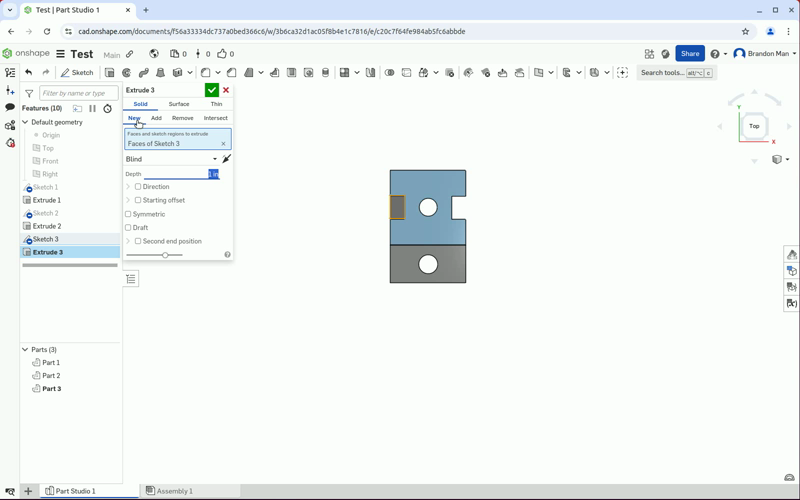
text(7.703)
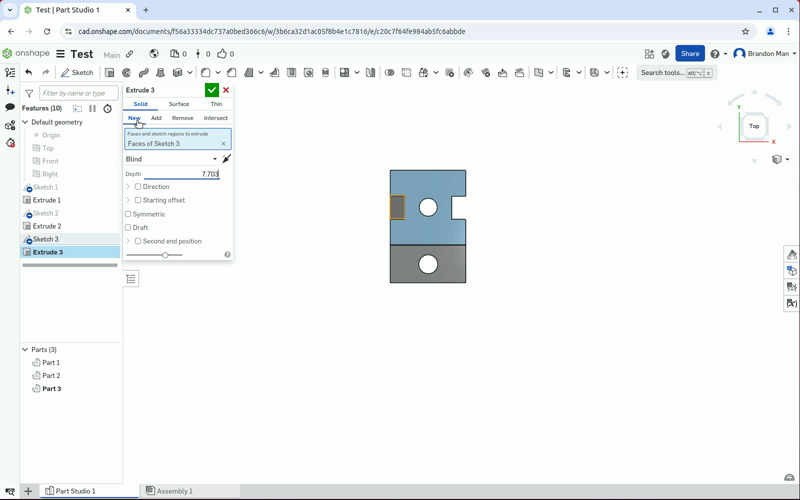
key(enter)
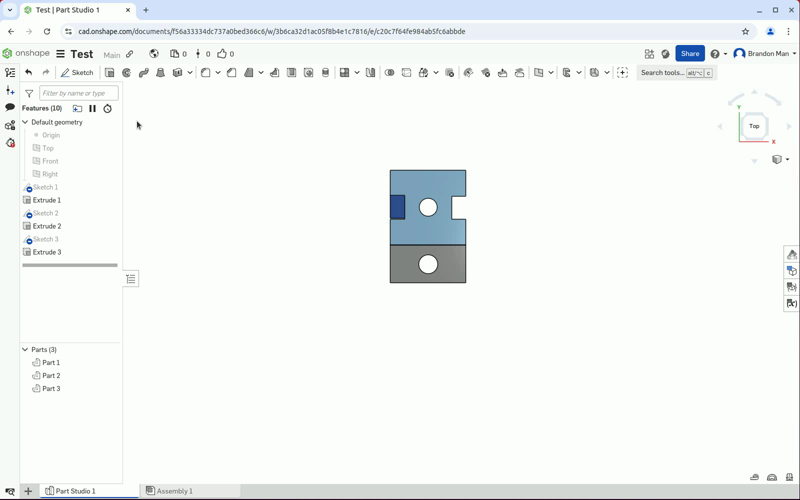
key(shift+h)
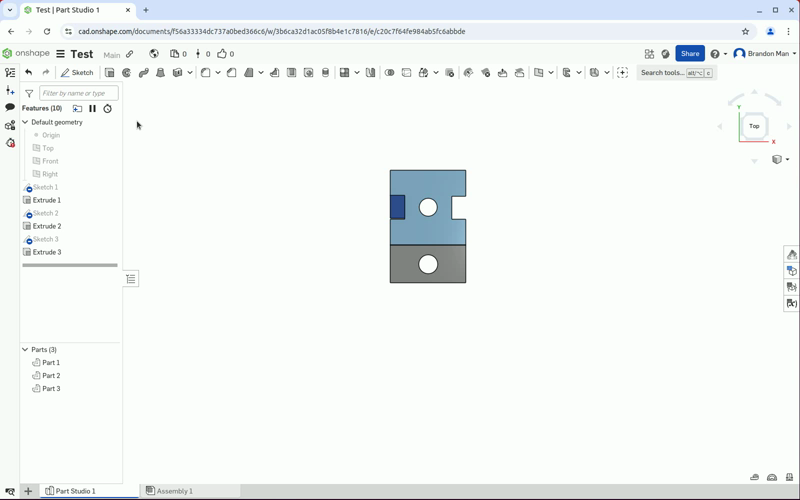
key(shift+h)
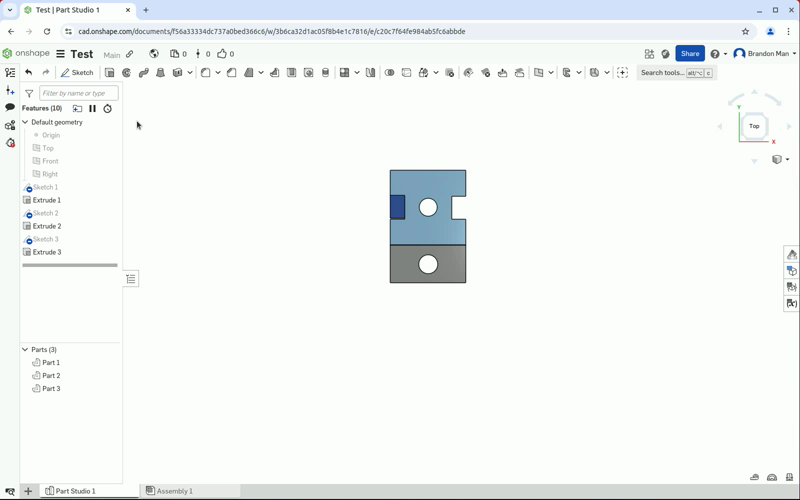
mouse_move(73, 189)
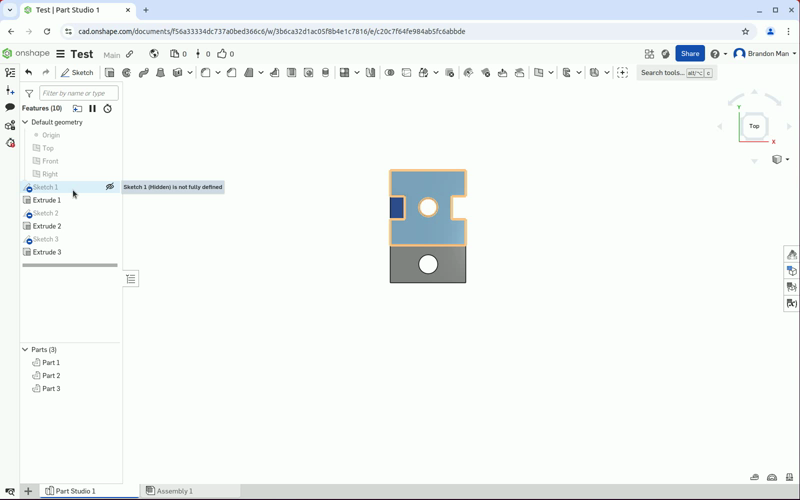
click(73, 189)
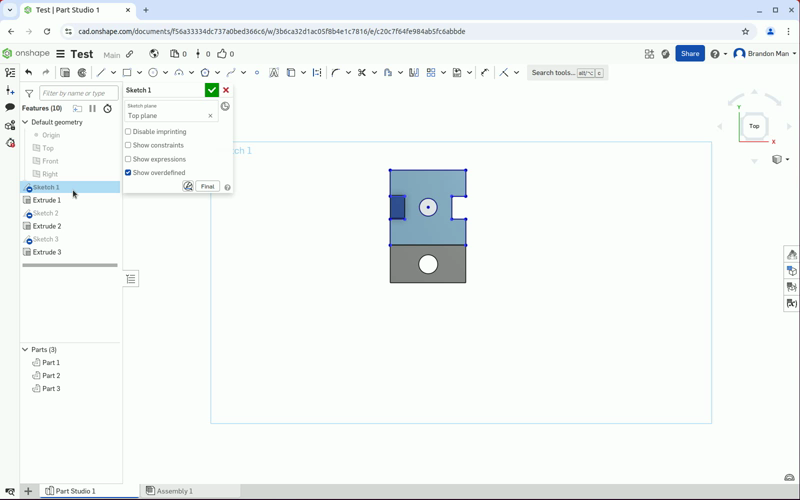
mouse_move(229, 92)
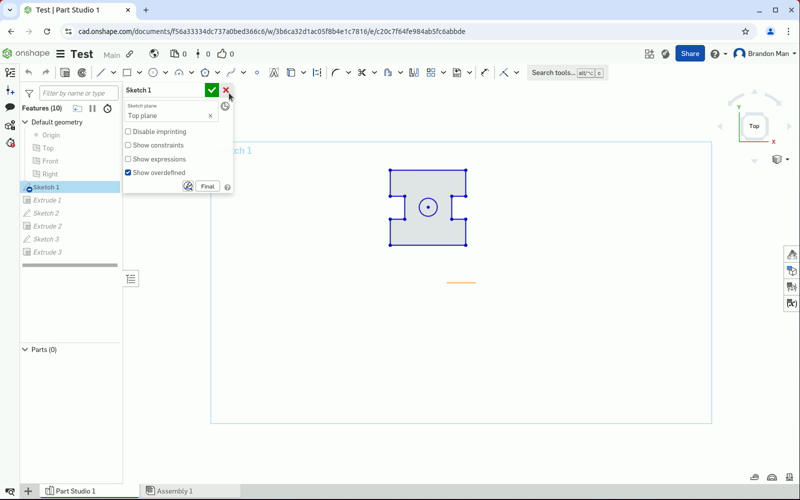
click(229, 92)
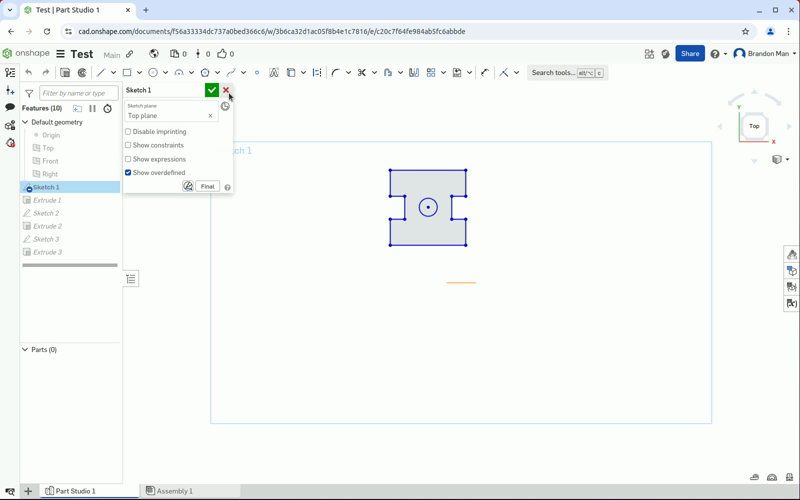
key(shift+s)
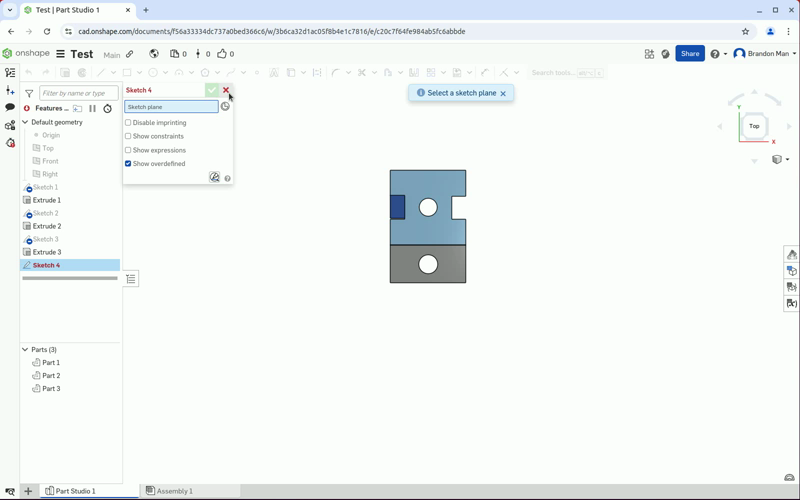
mouse_move(73, 150)
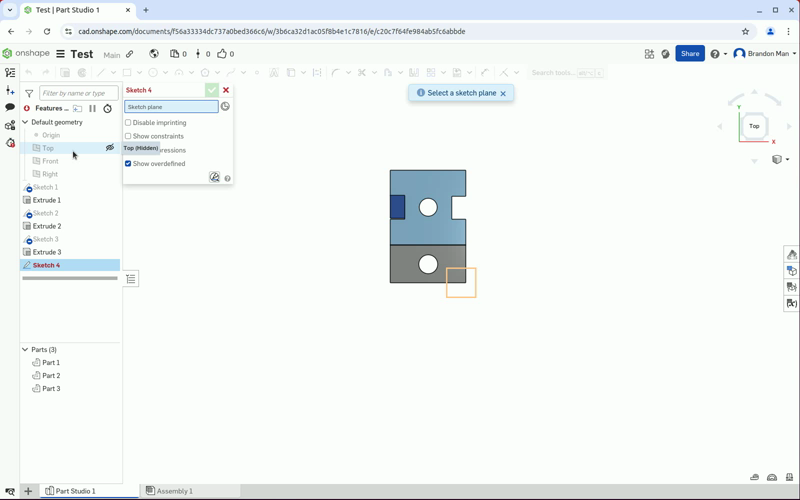
click(73, 150)
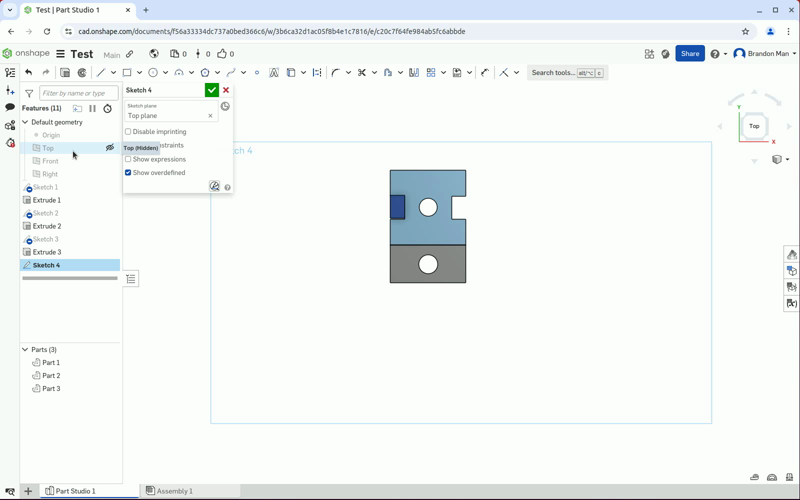
mouse_move(73, 352)
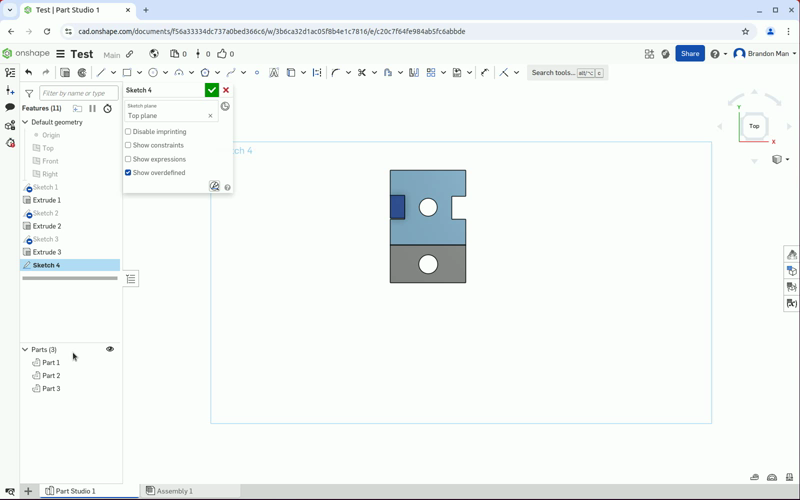
key(y)
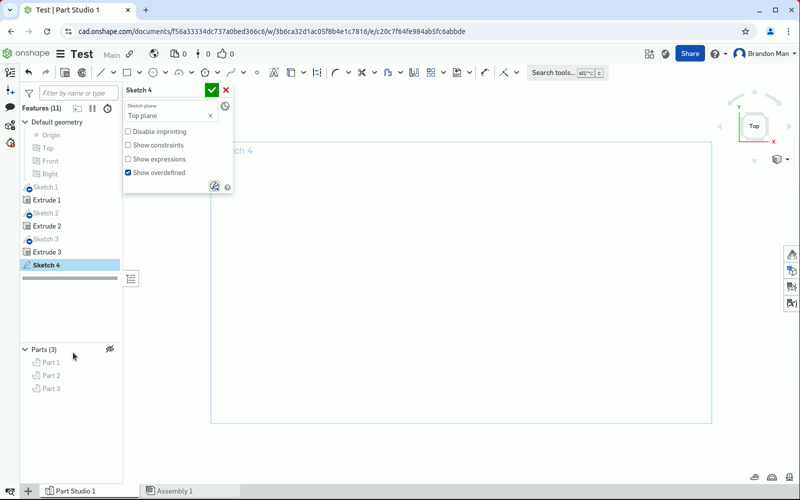
key(l)
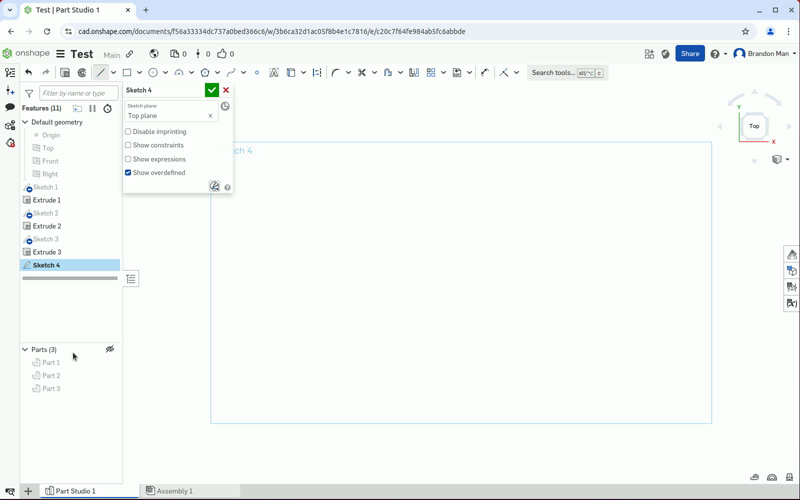
key_down(shift)
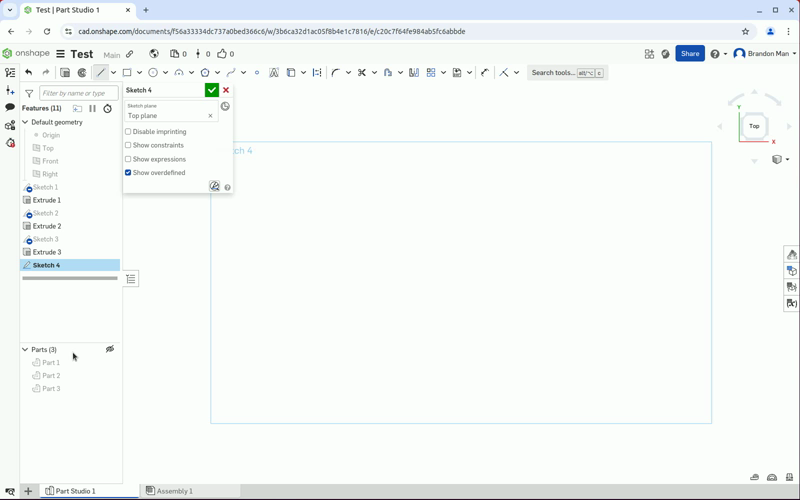
mouse_move(451, 218)
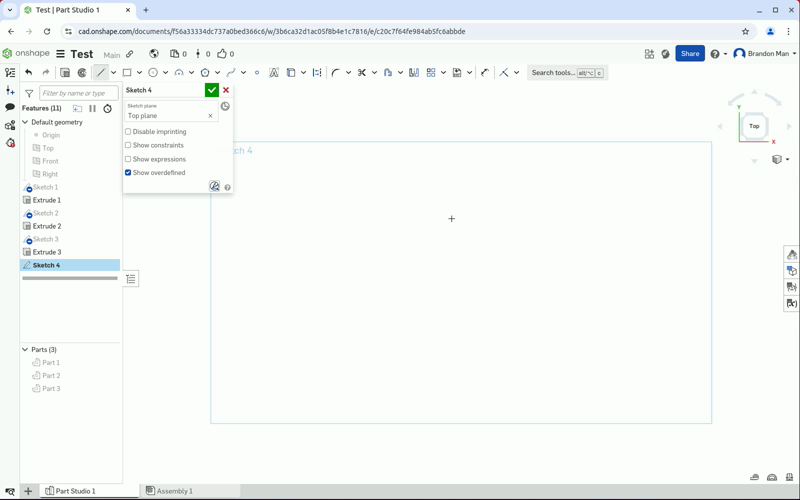
click(451, 218)
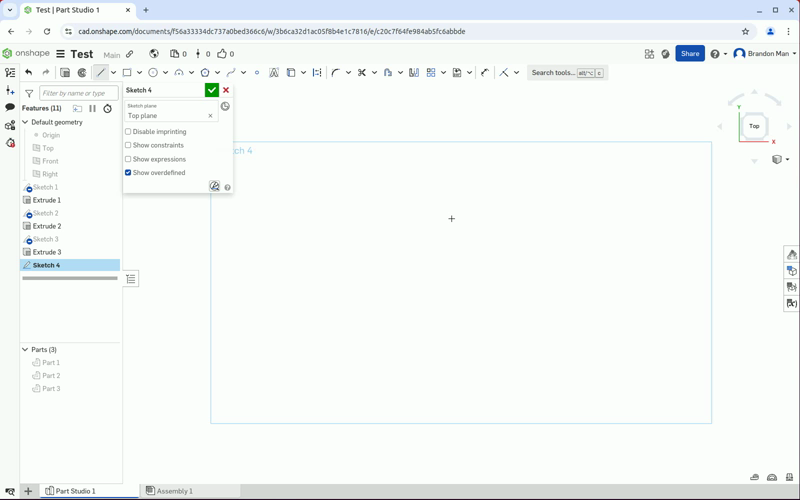
key_up(shift)
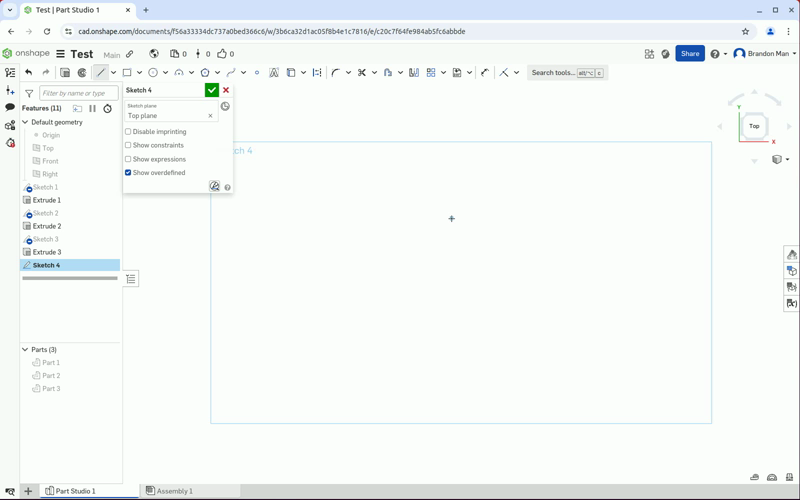
key_down(shift)
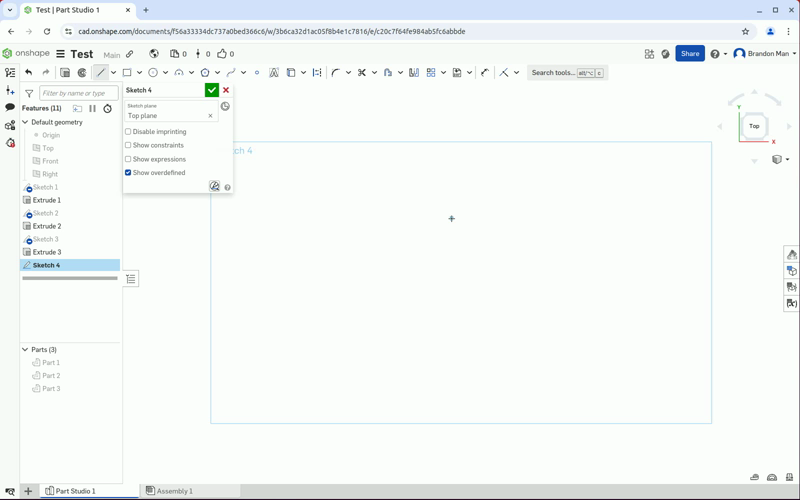
mouse_move(481, 218)
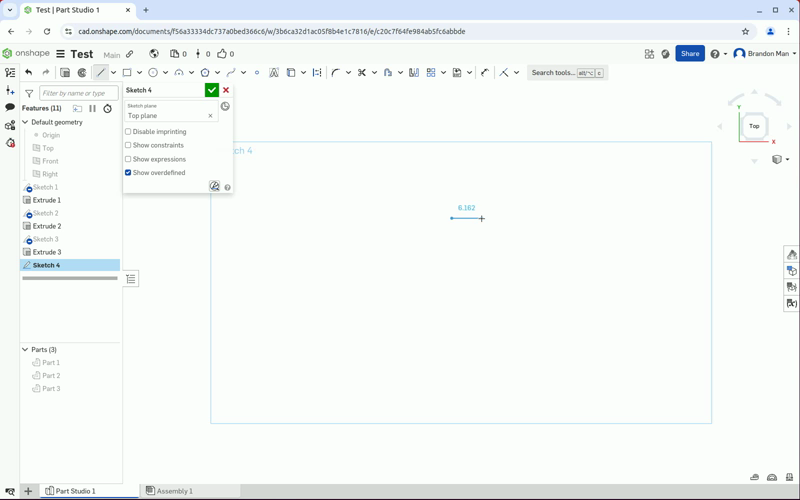
mouse_move(466, 218)
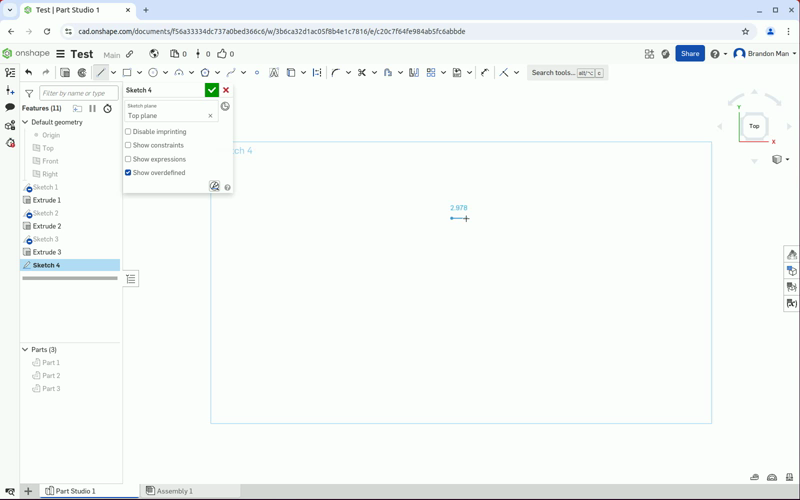
click(466, 218)
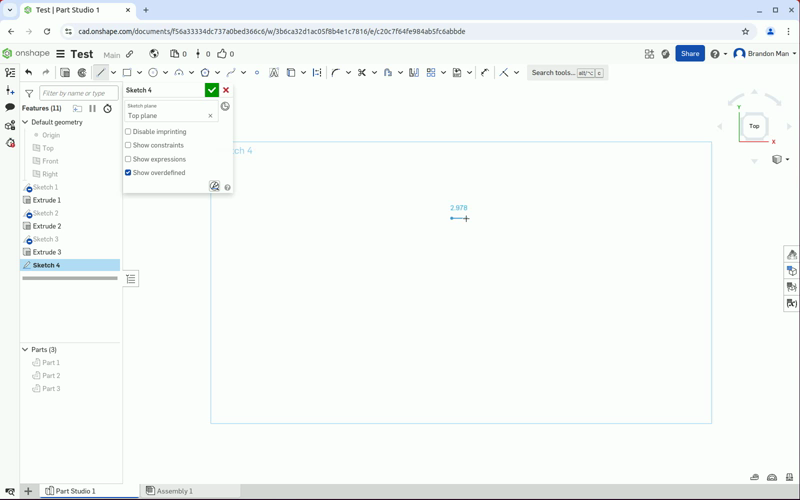
key_up(shift)
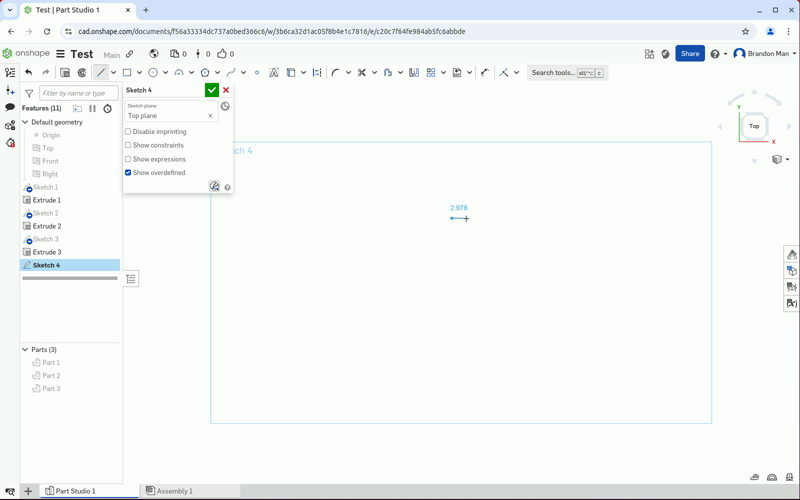
key_down(shift)
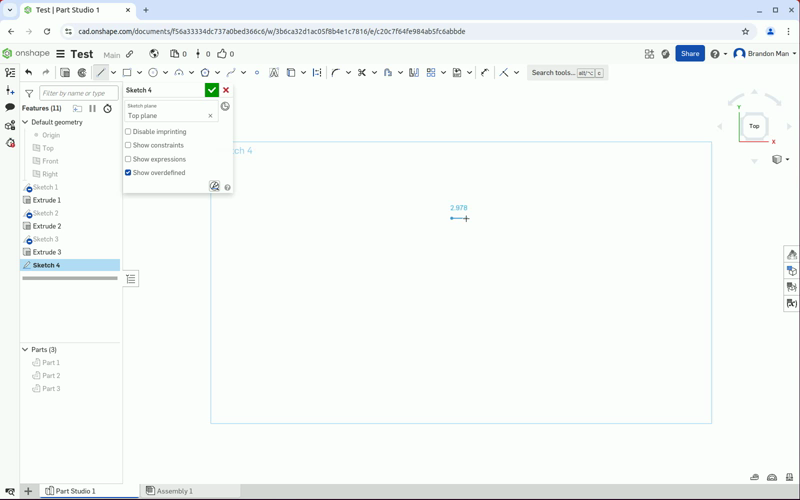
mouse_move(496, 218)
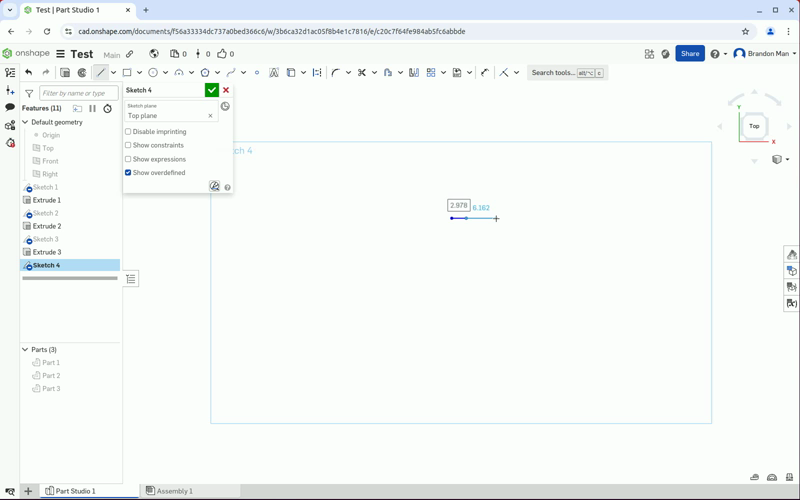
mouse_move(466, 195)
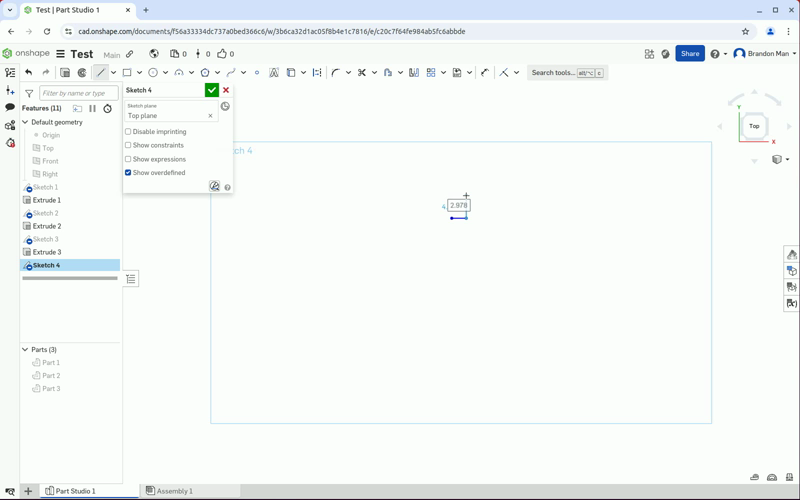
click(466, 195)
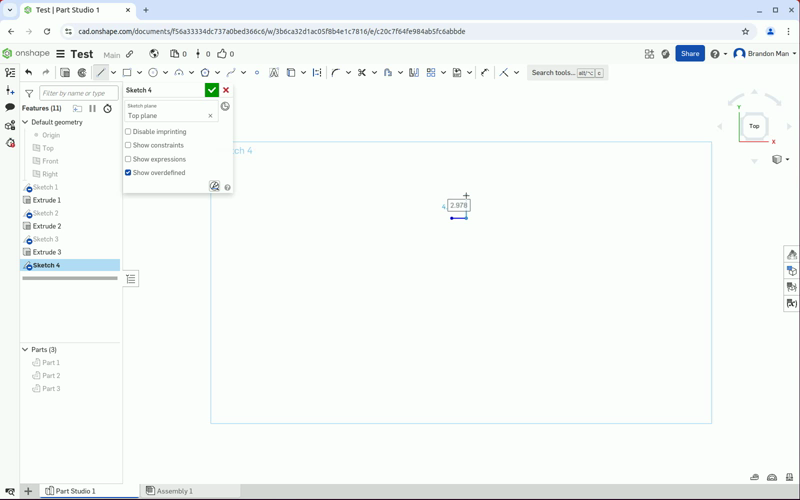
key_up(shift)
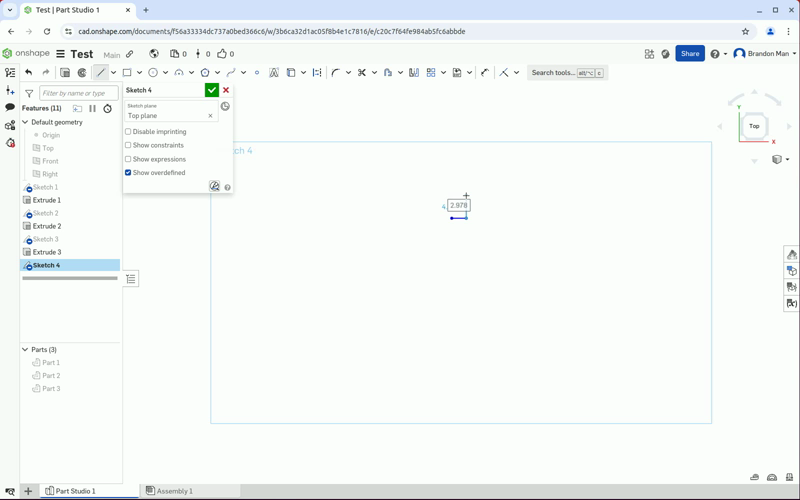
key_down(shift)
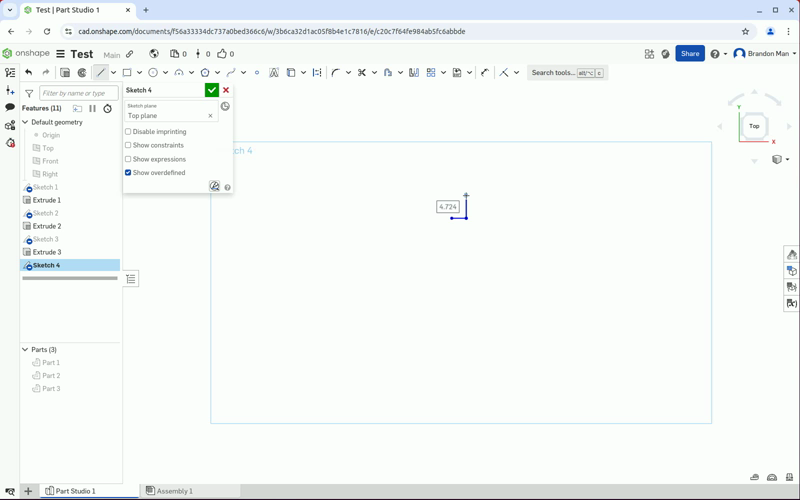
mouse_move(496, 195)
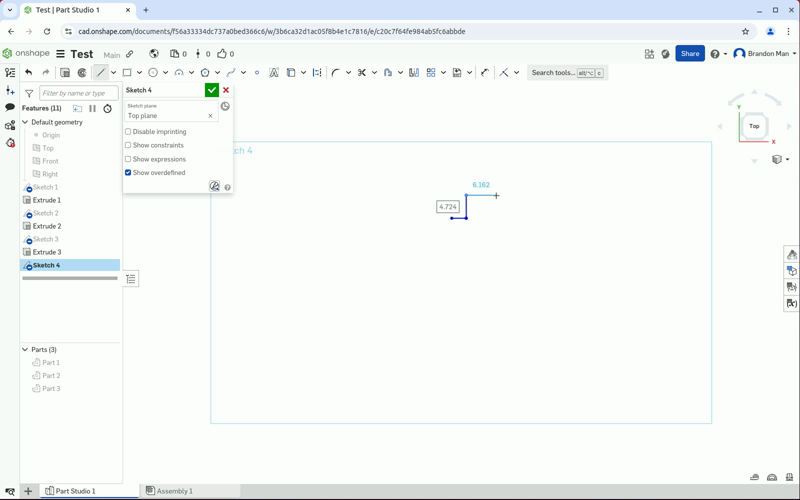
mouse_move(451, 195)
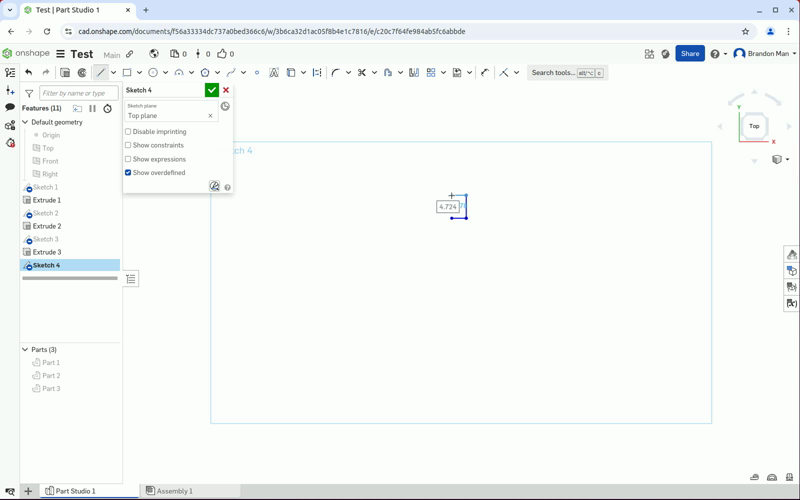
click(451, 195)
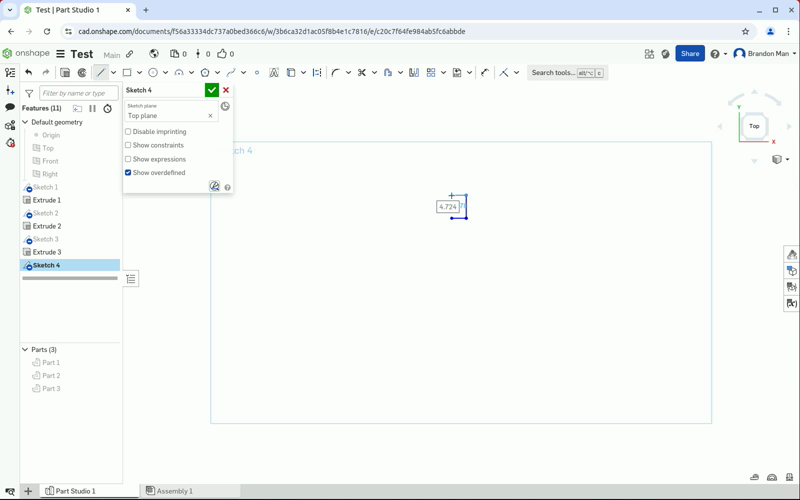
key_up(shift)
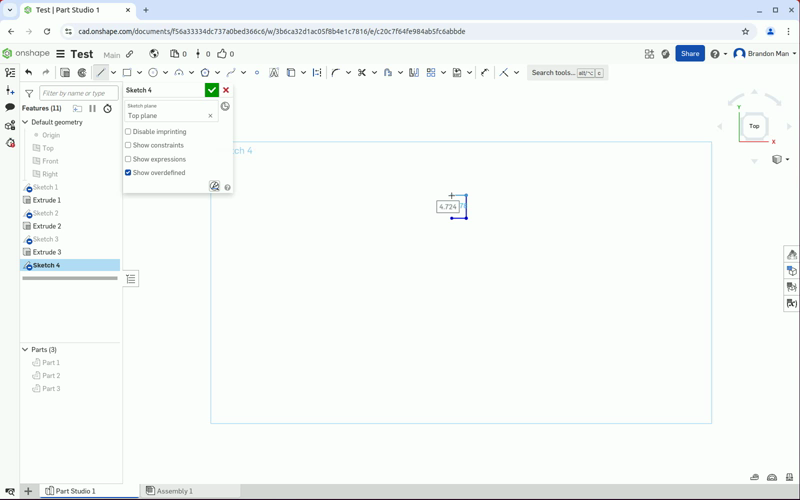
mouse_move(481, 195)
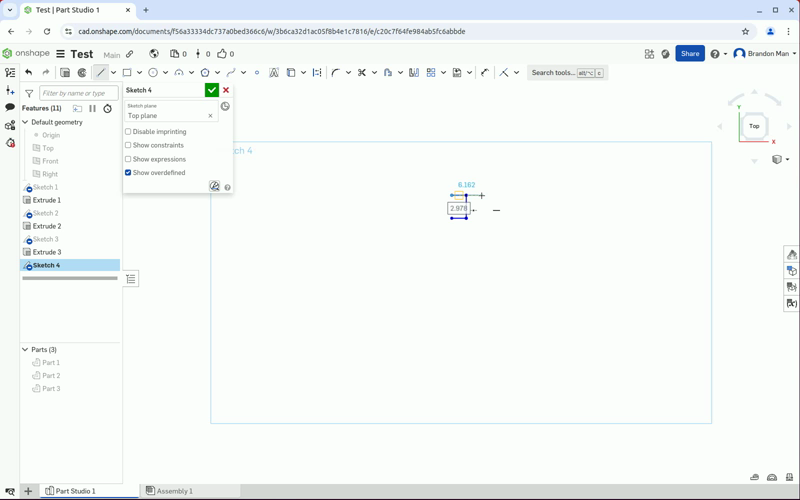
key_down(shift)
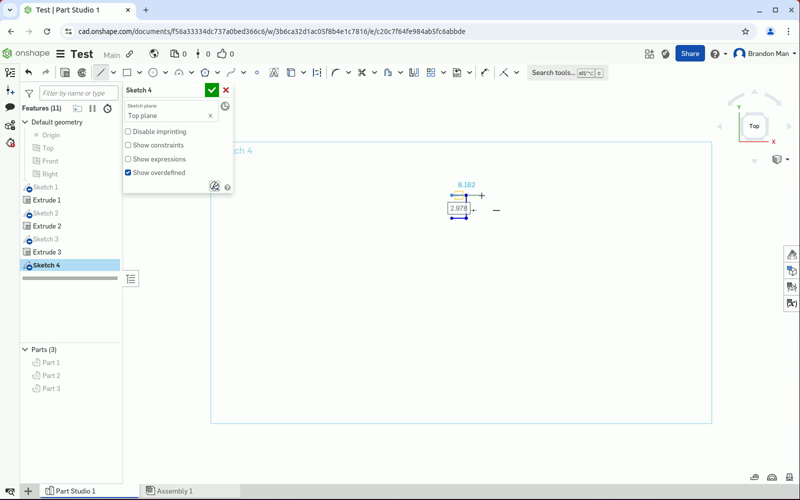
mouse_move(451, 218)
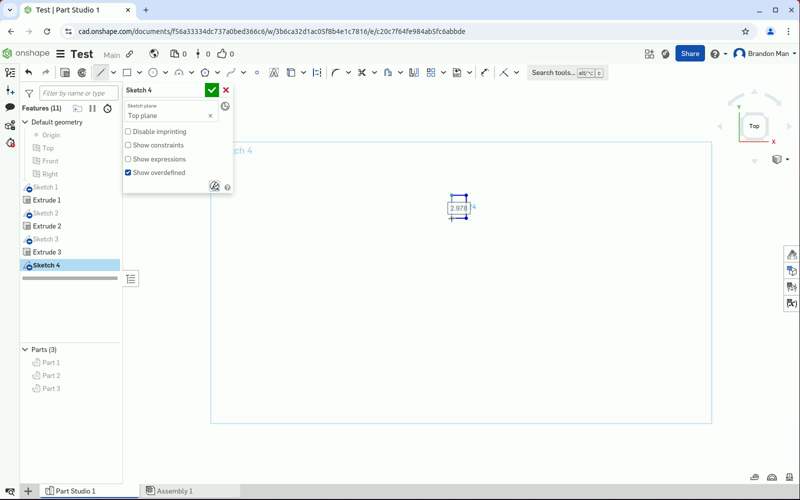
key_up(shift)
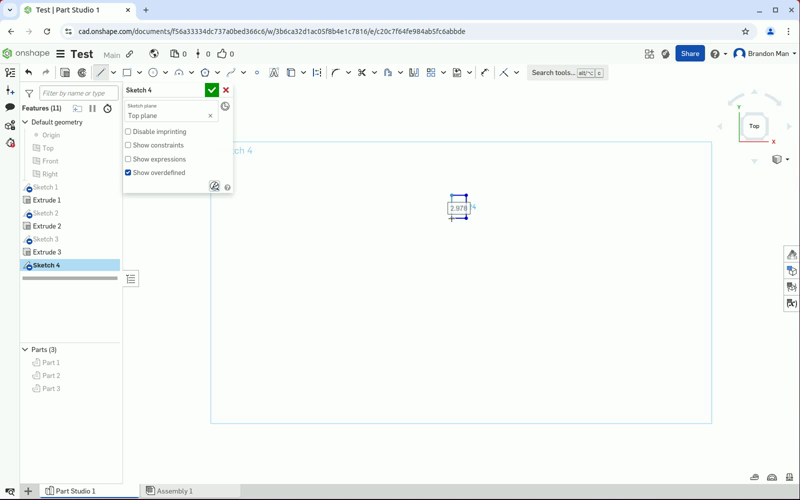
click(451, 218)
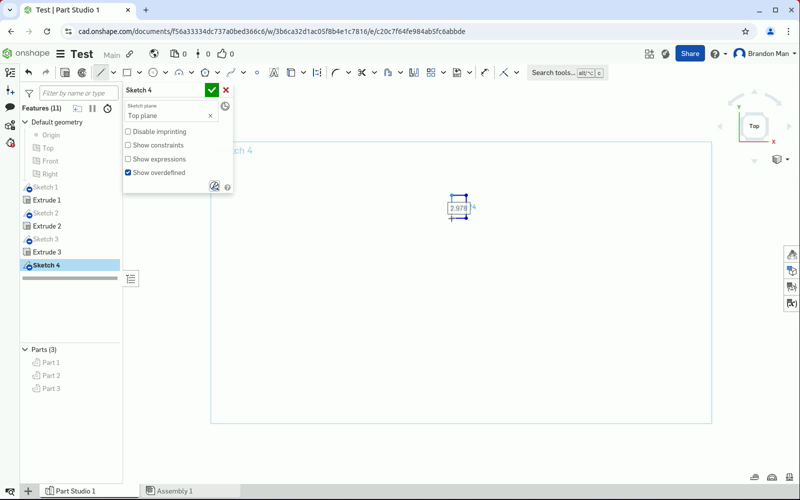
key(esc)
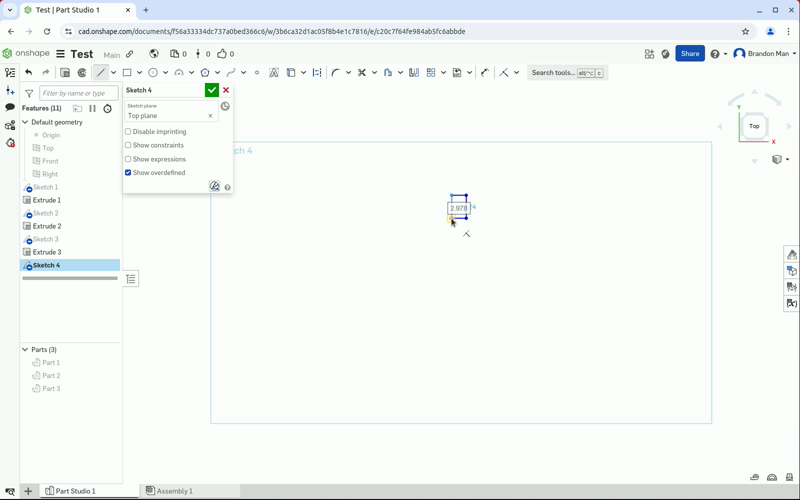
mouse_move(458, 197)
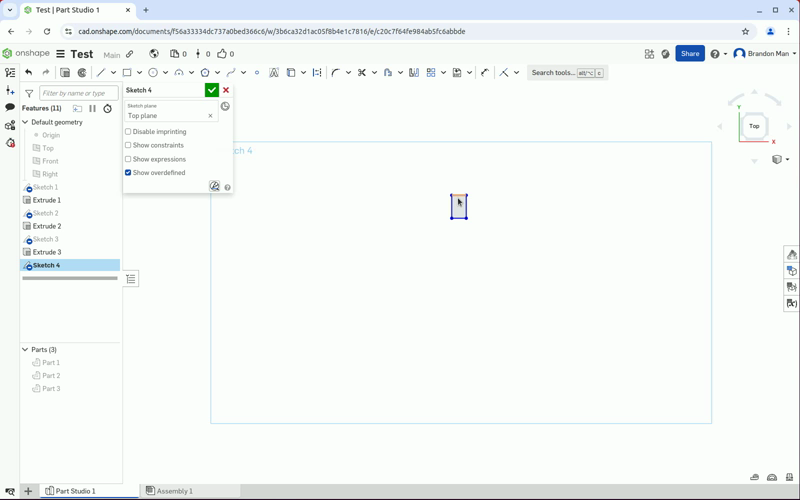
scroll(6)
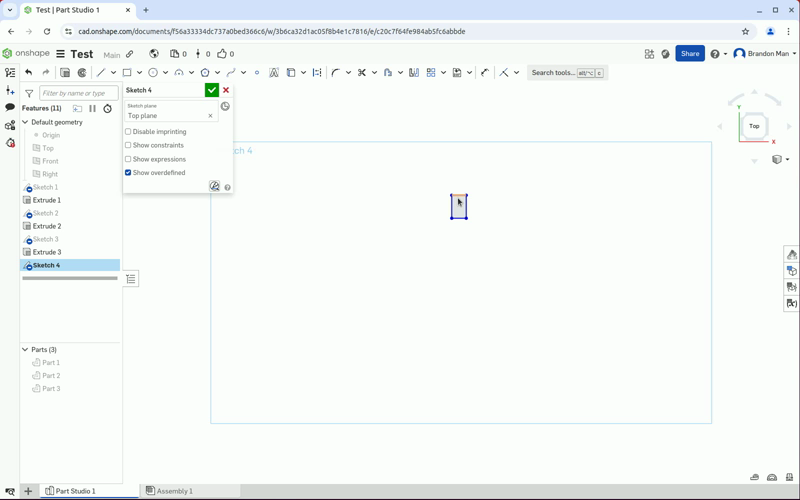
scroll(6)
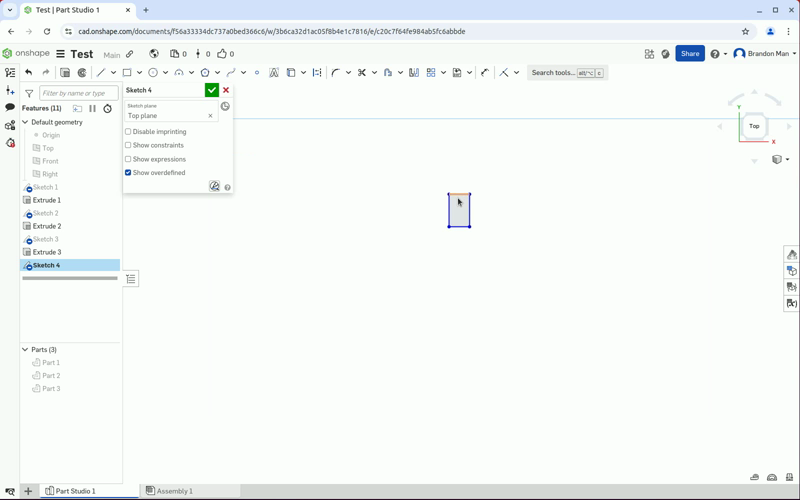
scroll(6)
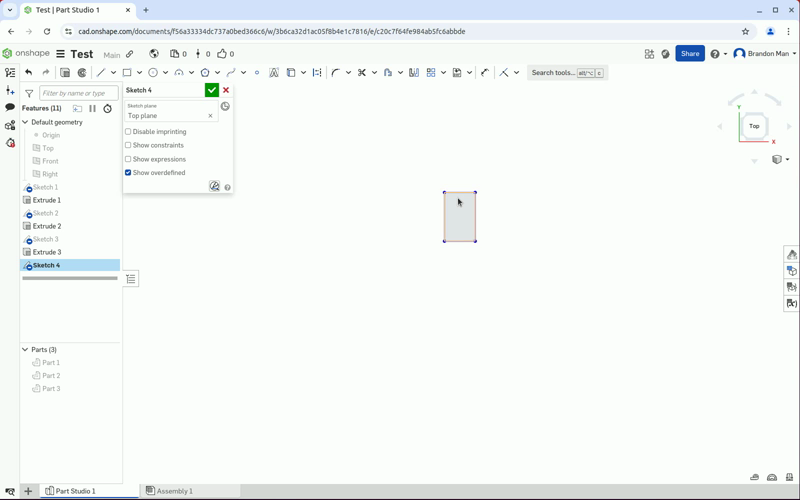
scroll(6)
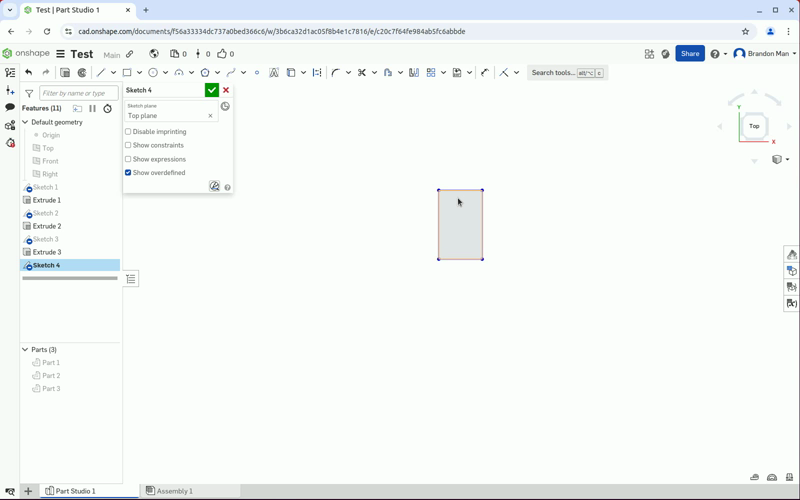
scroll(6)
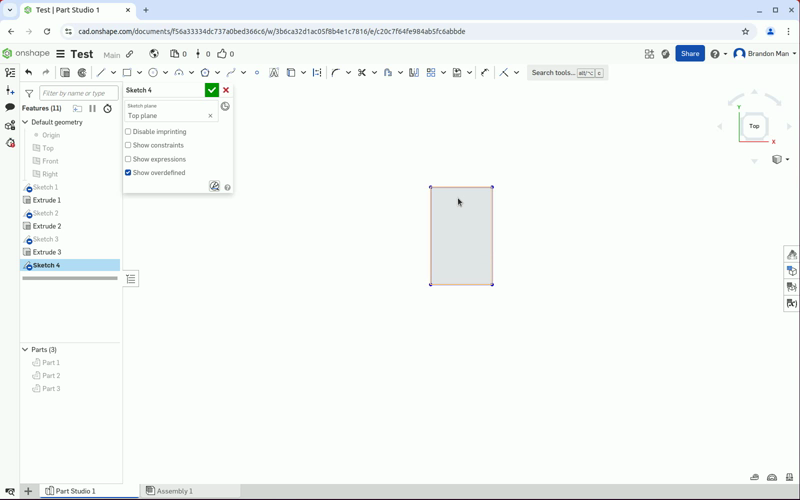
scroll(6)
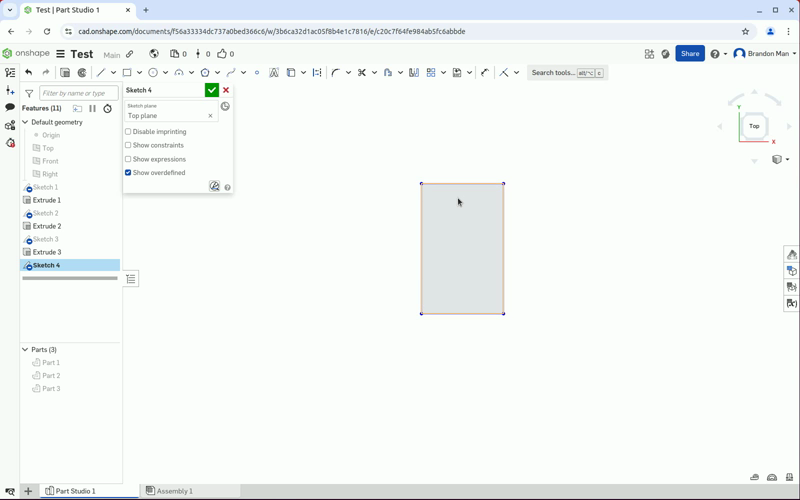
scroll(6)
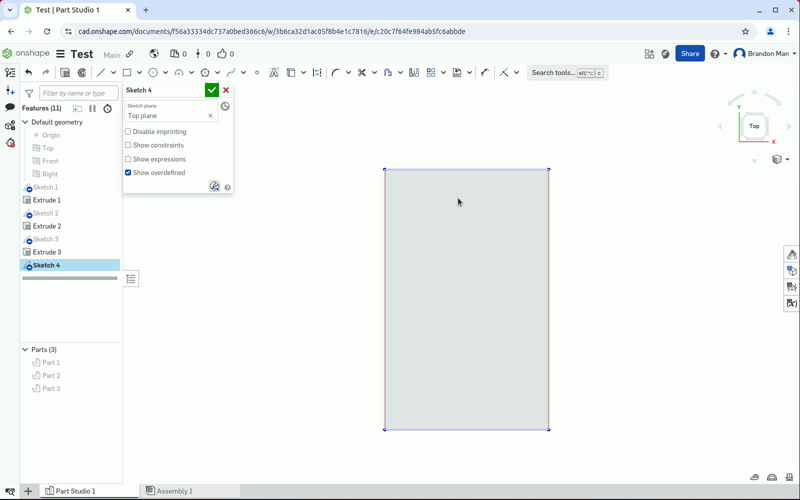
click(458, 197)
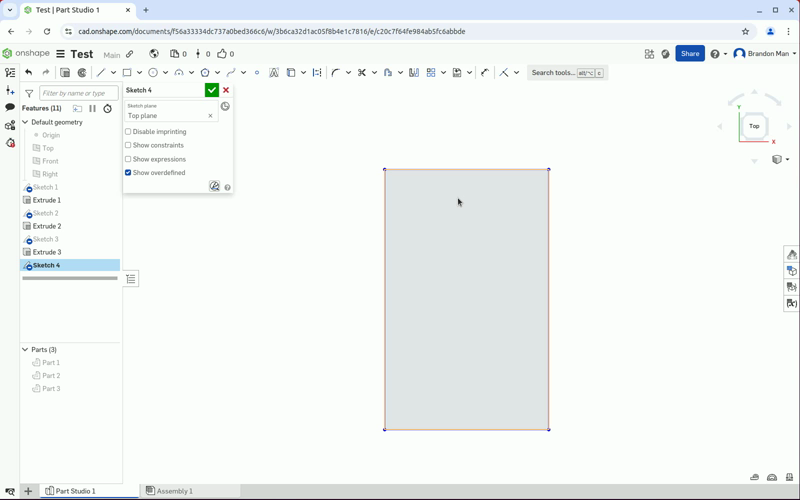
scroll(-6)
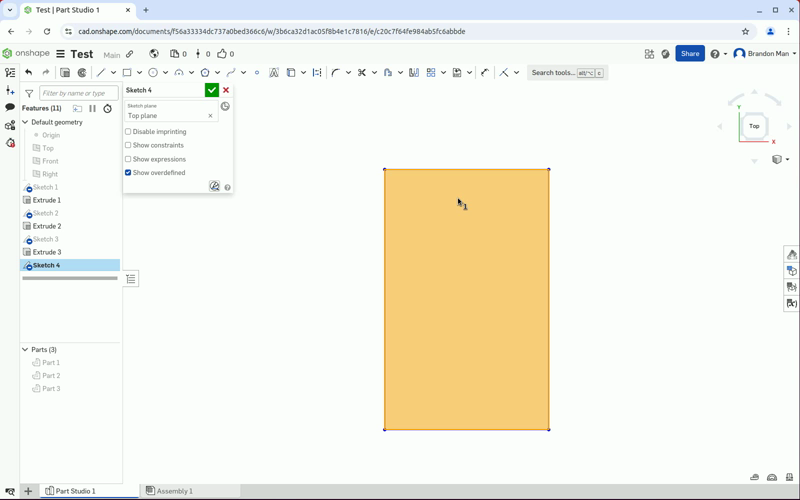
scroll(-6)
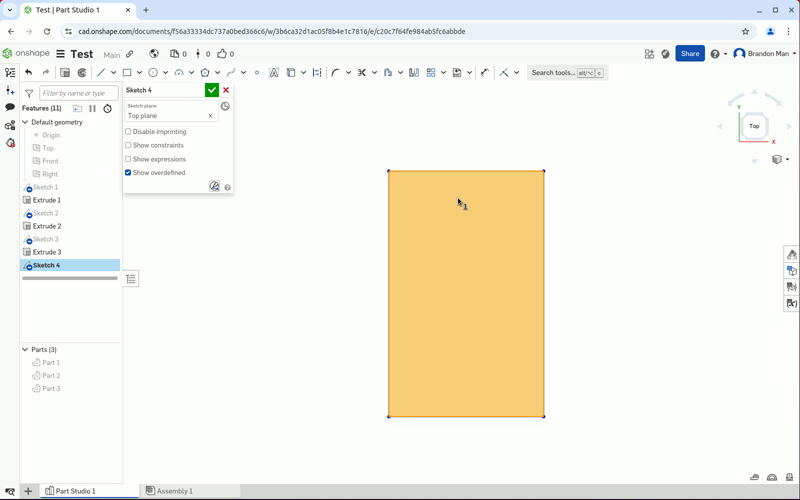
scroll(-6)
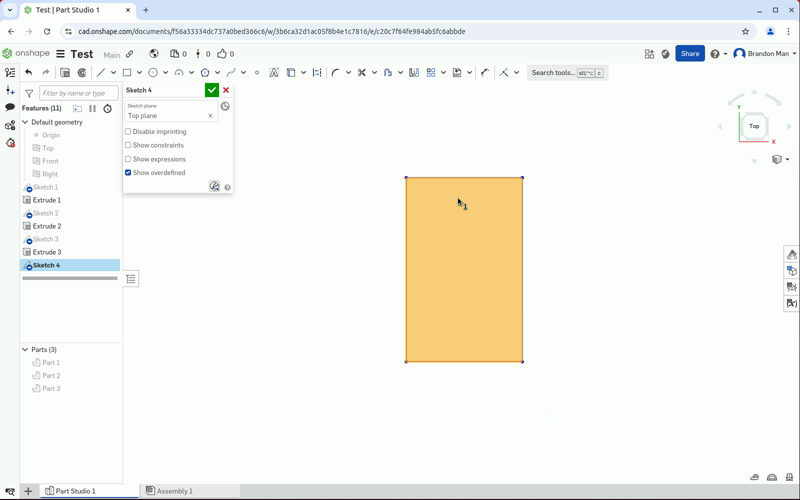
scroll(-6)
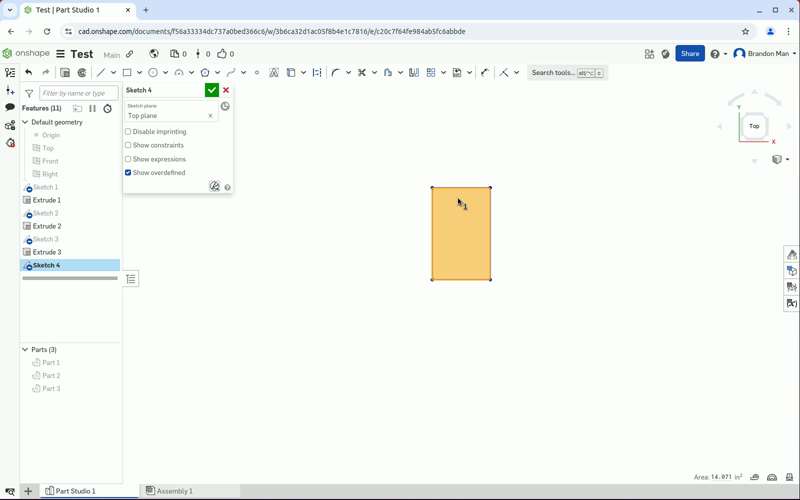
scroll(-6)
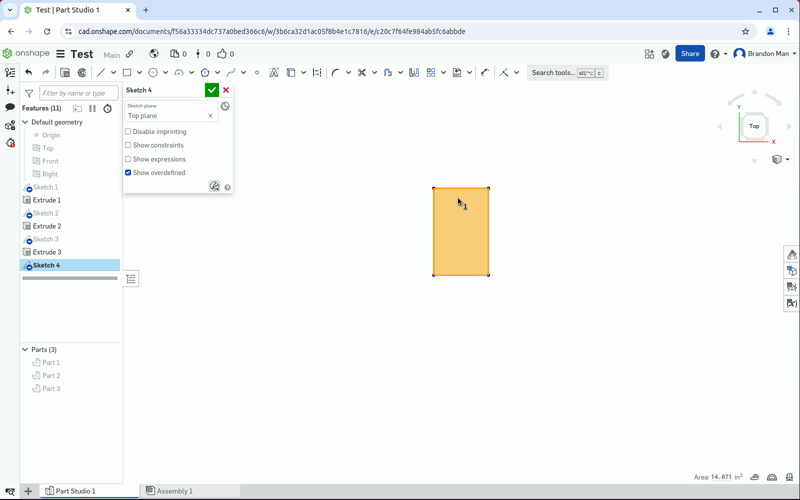
scroll(-6)
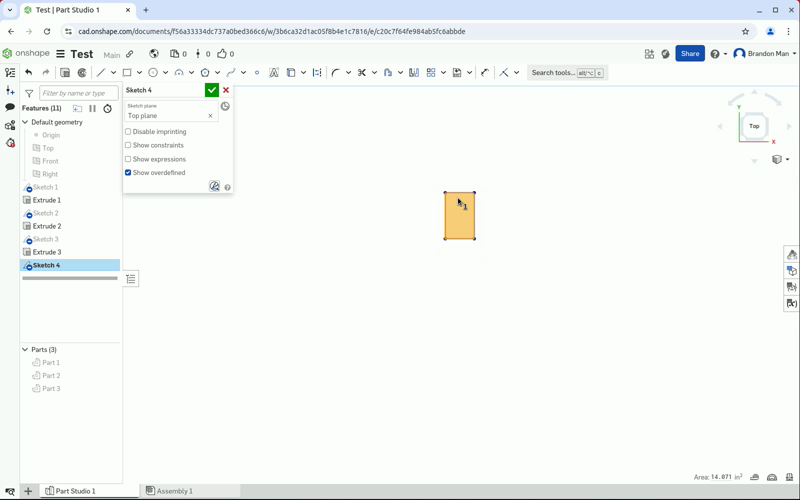
scroll(-6)
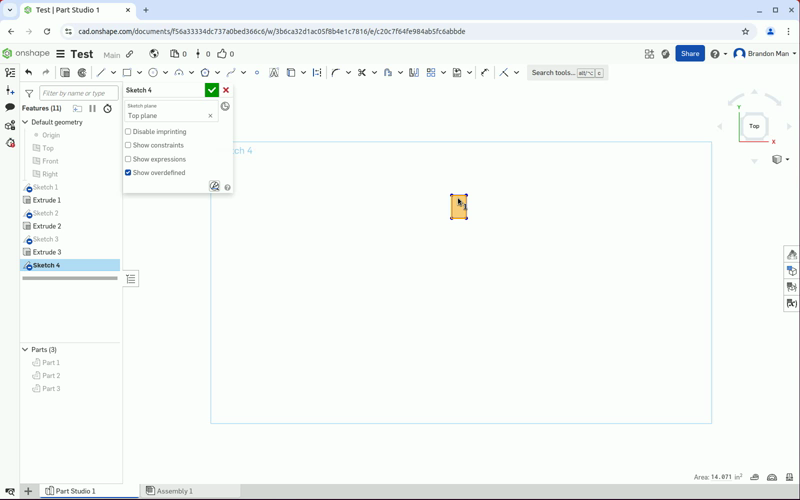
mouse_move(73, 352)
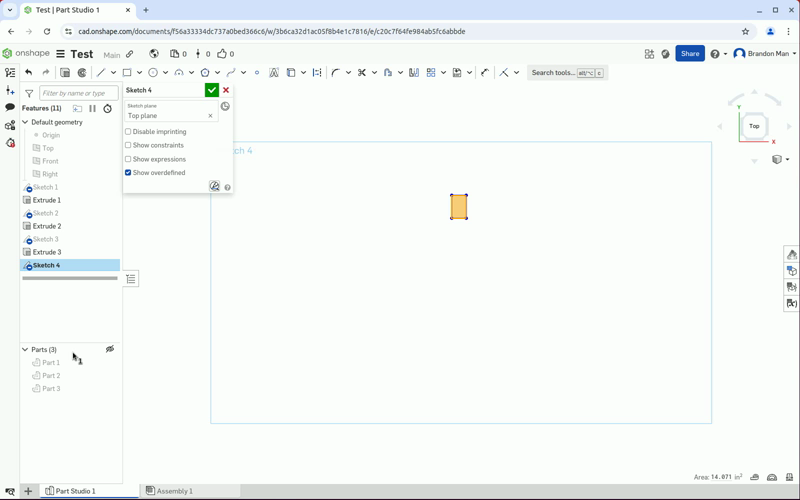
key(shift+y)
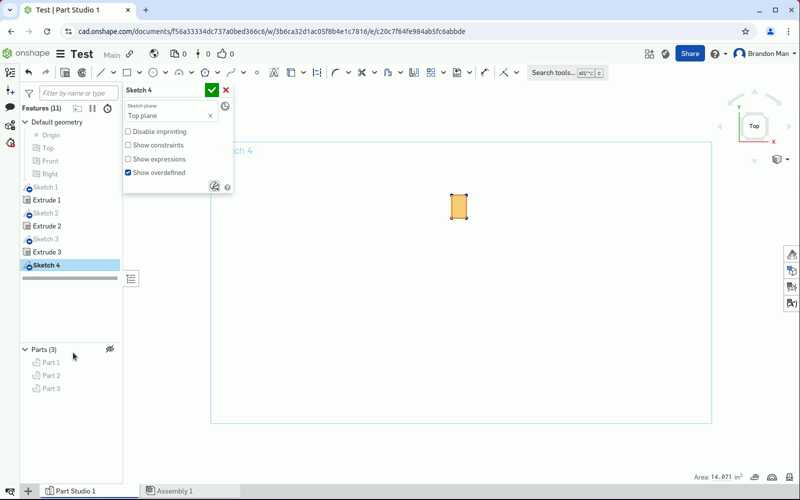
key(shift+e)
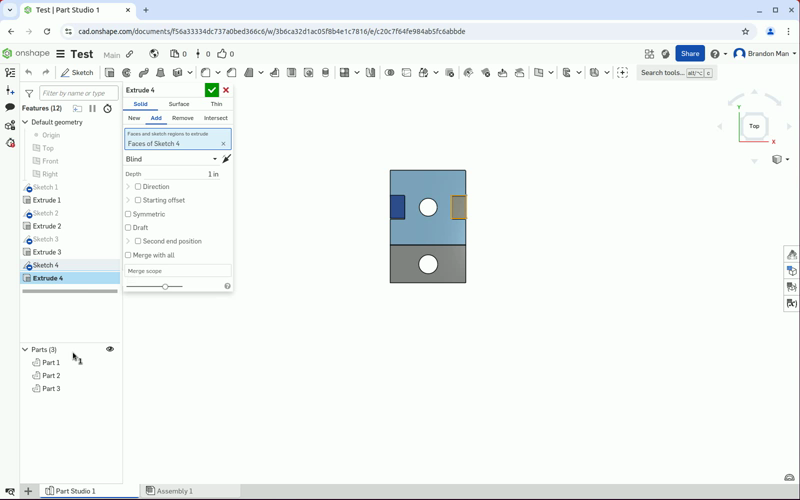
mouse_move(143, 106)
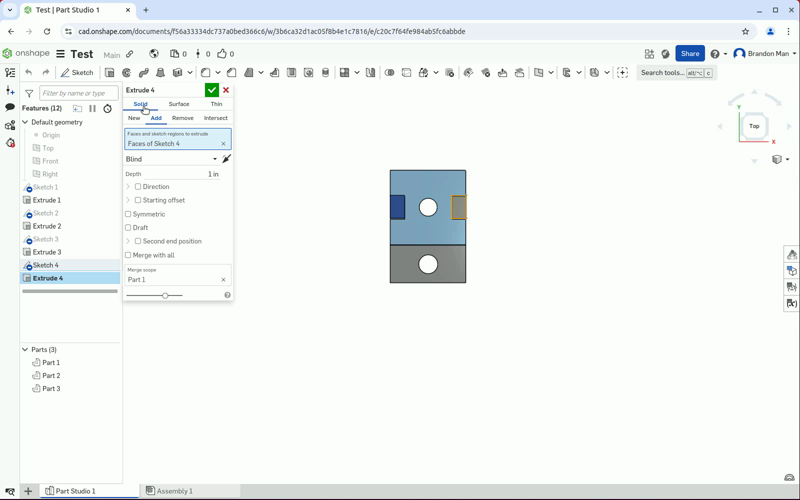
click(143, 106)
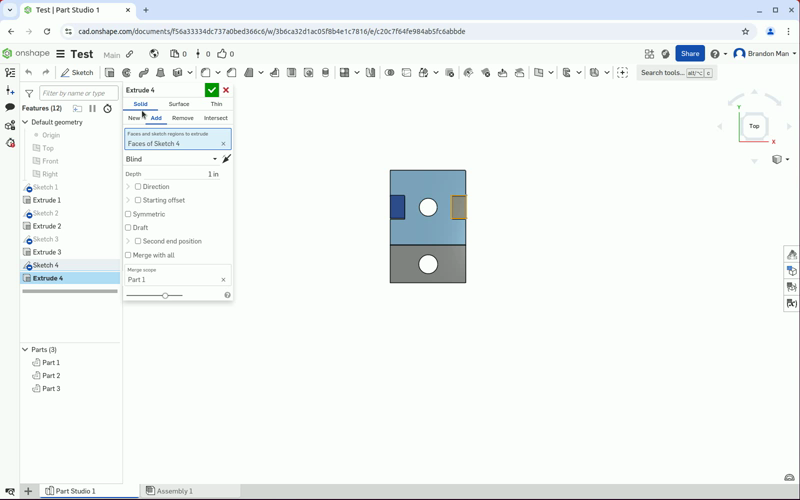
mouse_move(137, 120)
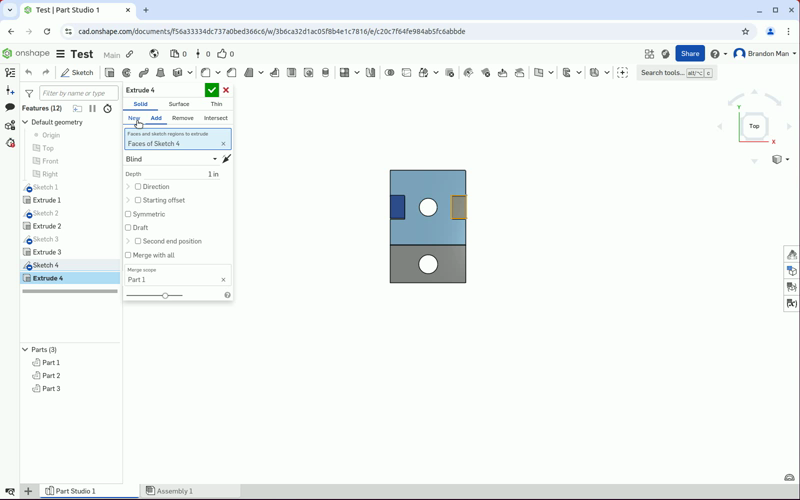
click(137, 120)
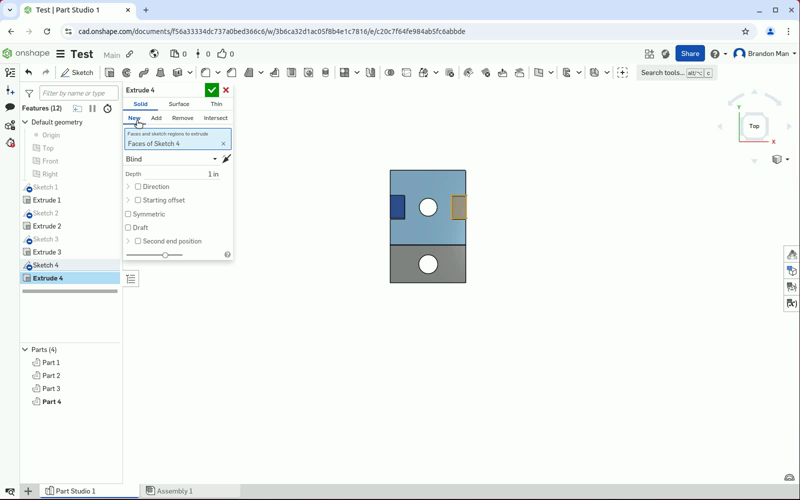
key(tab, 4)
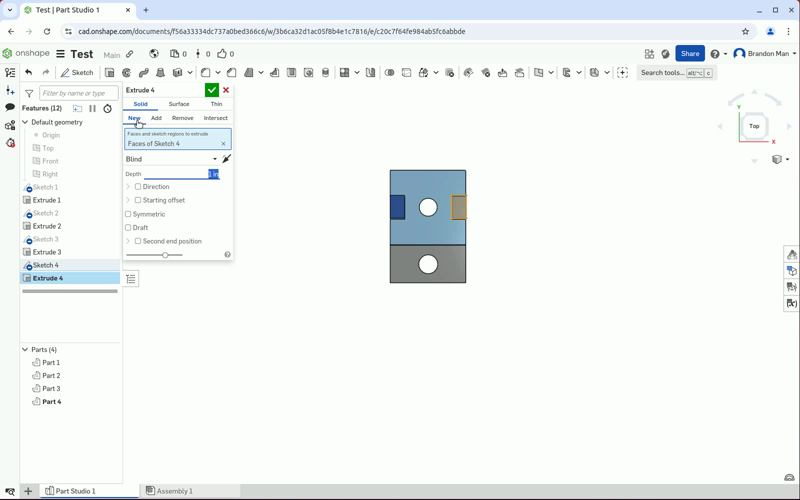
text(7.703)
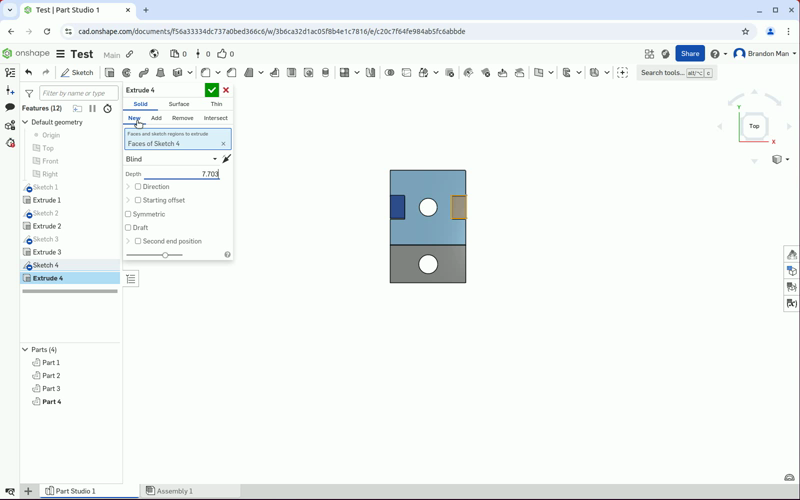
key(enter)
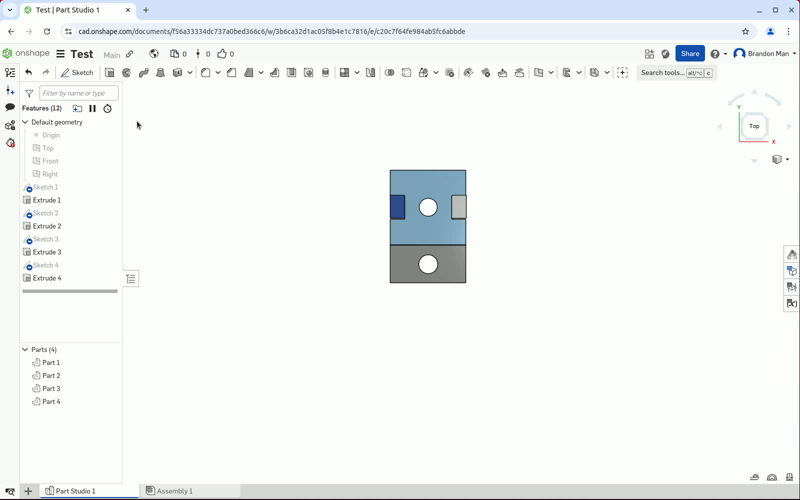
key(shift+h)
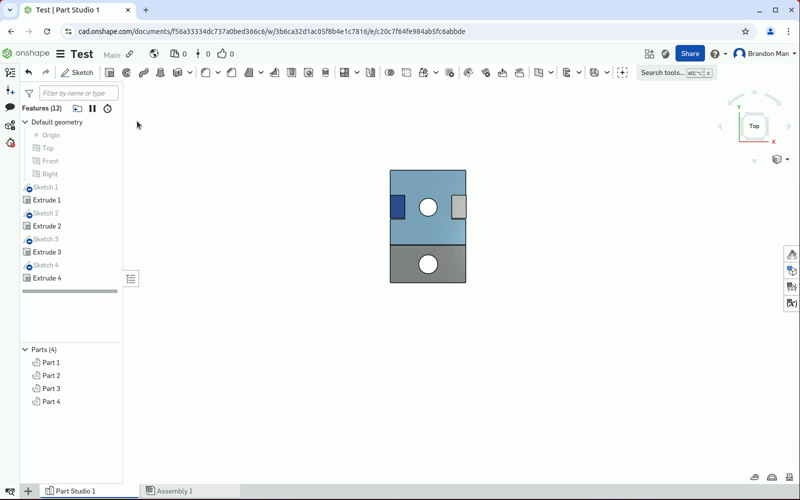
key(shift+h)
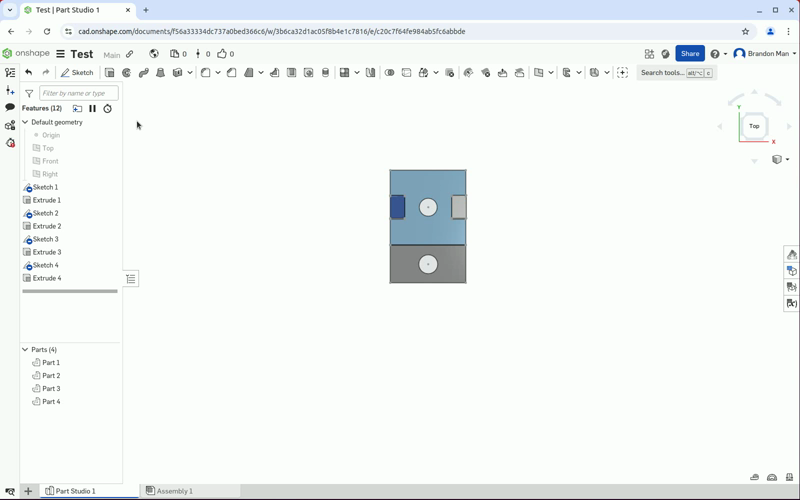
key(shift+7)
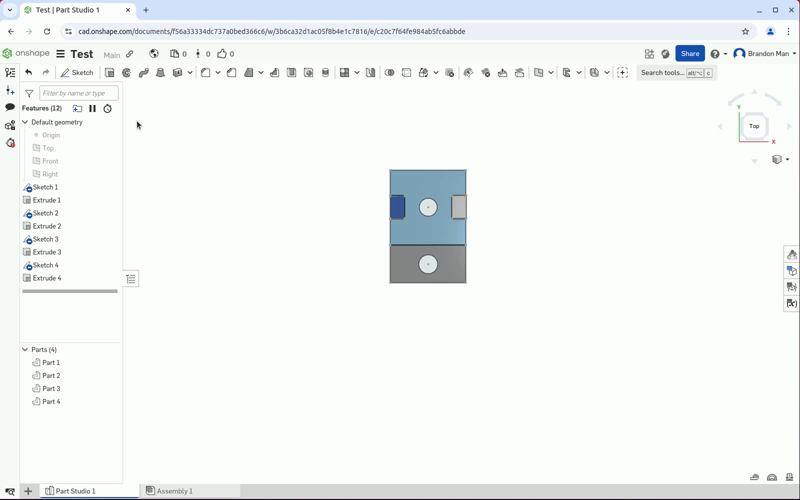
key(up, 3)
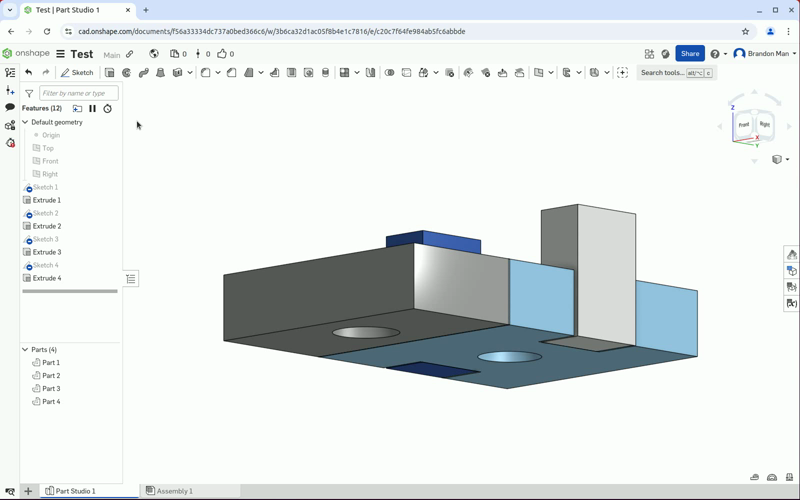
key(left, 3)
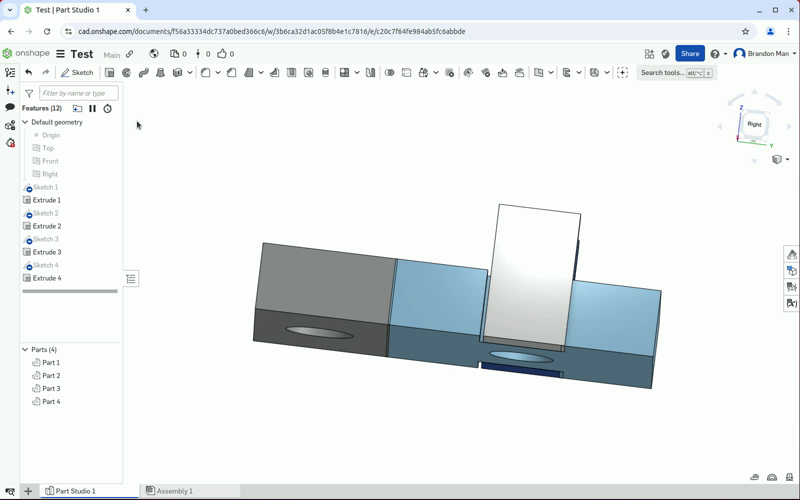
key(right, 3)
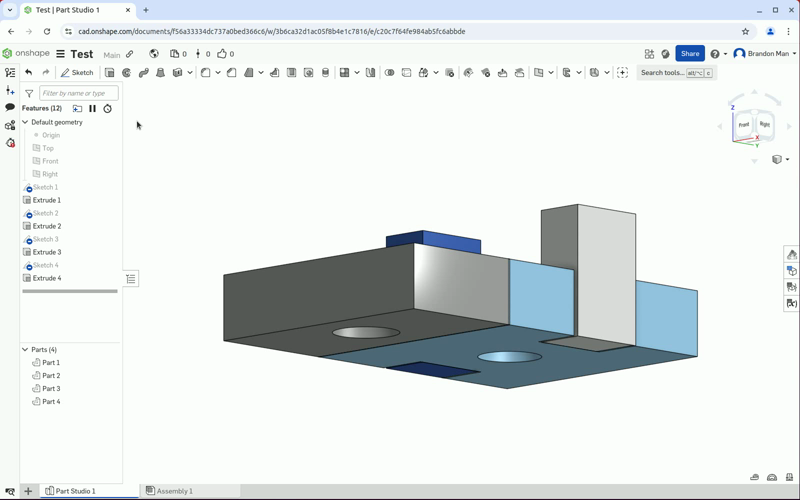
key(down, 3)
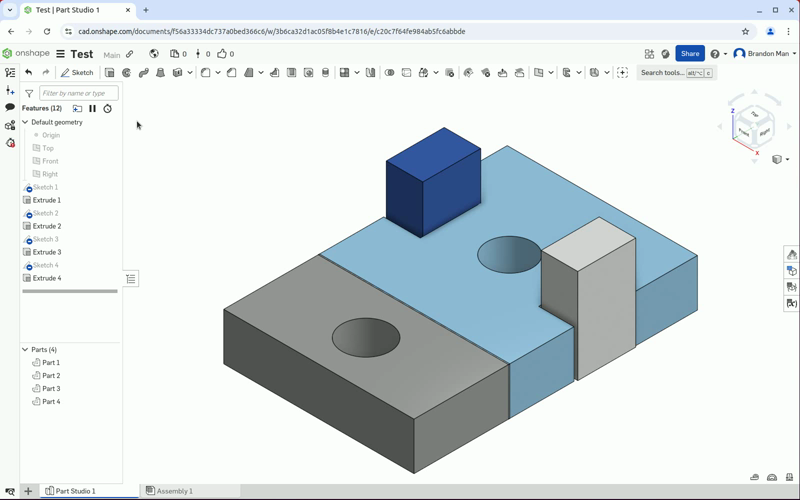
mouse_move(73, 189)
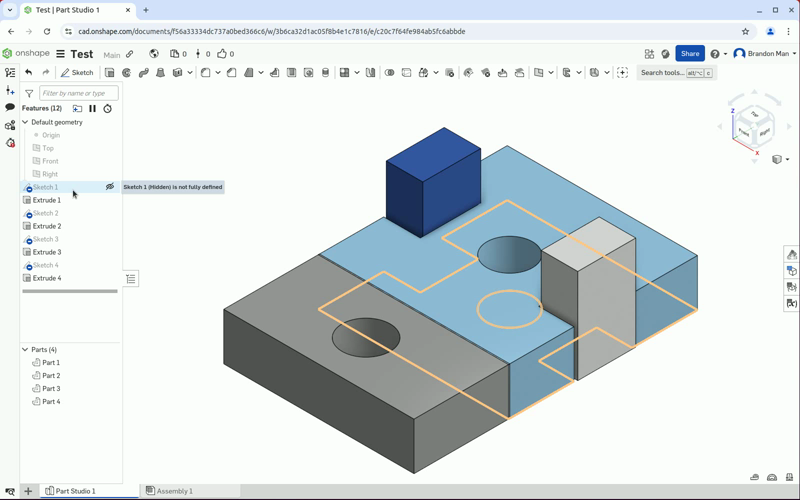
click(73, 189)